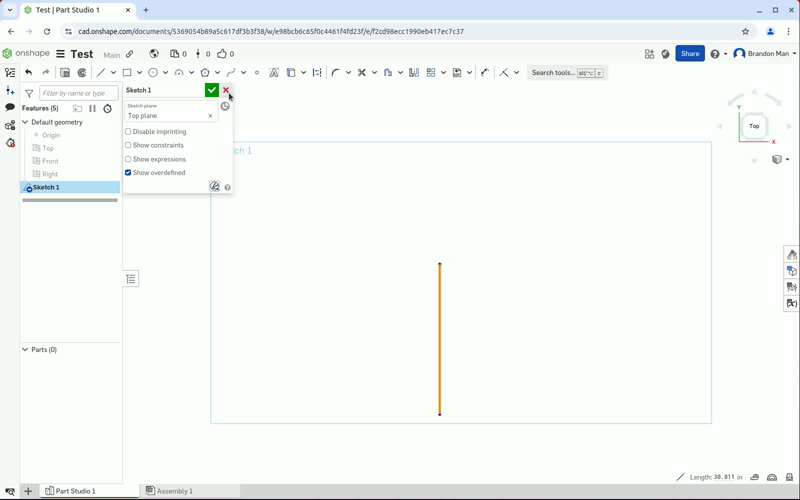
key(shift+h)
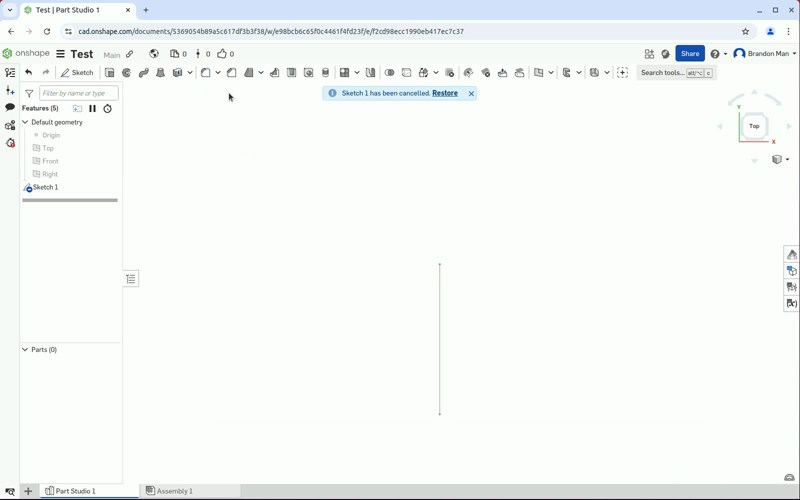
key(shift+s)
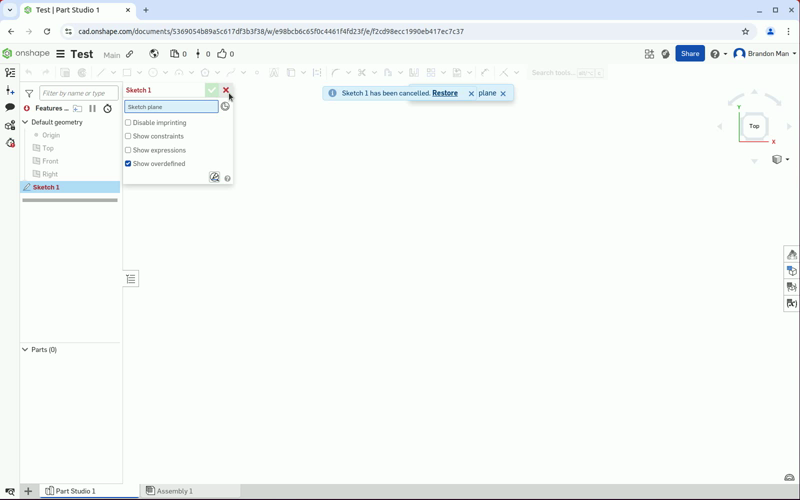
mouse_move(73, 150)
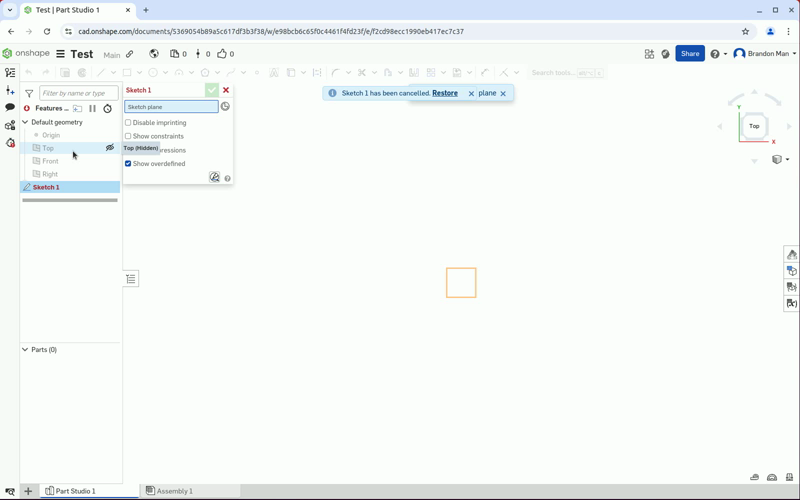
click(73, 150)
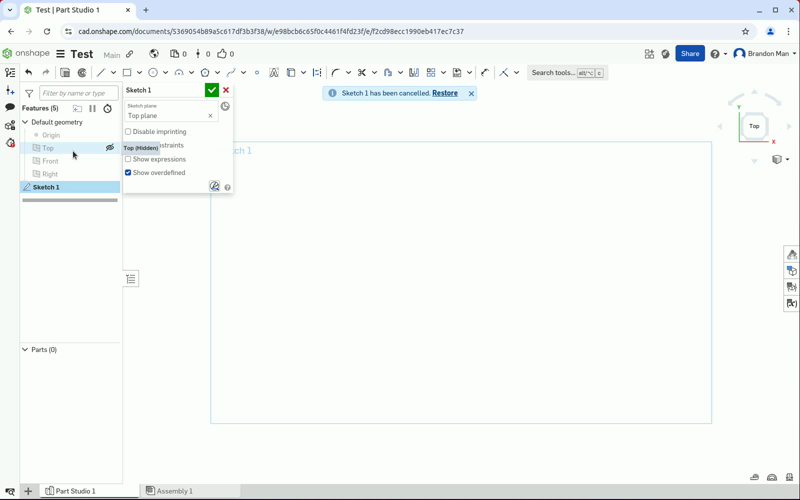
mouse_move(73, 352)
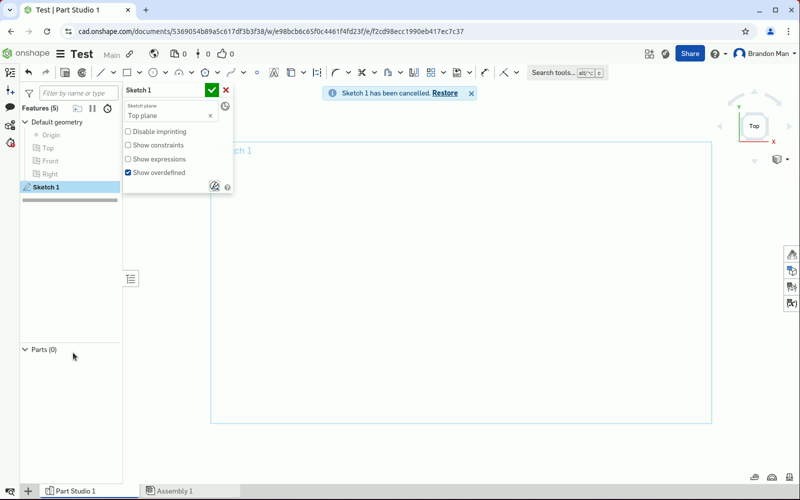
key(y)
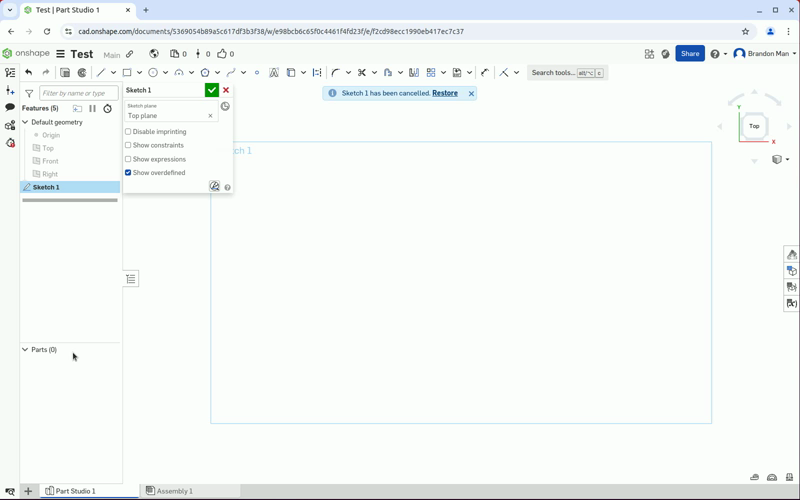
key(a)
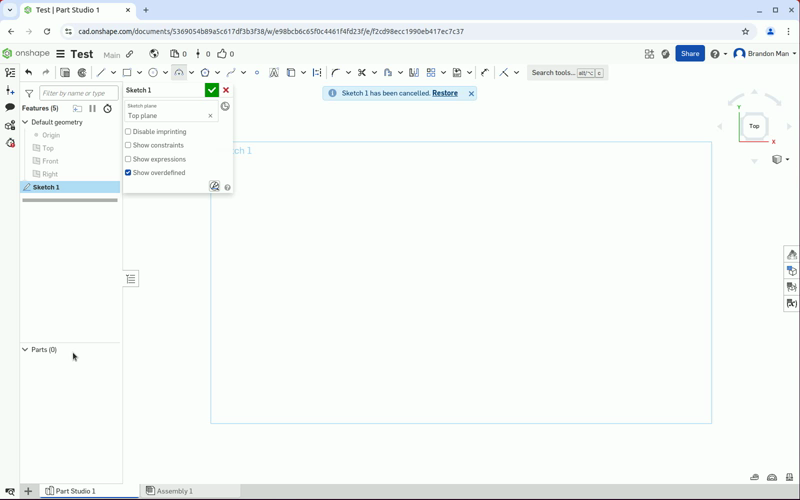
key_down(shift)
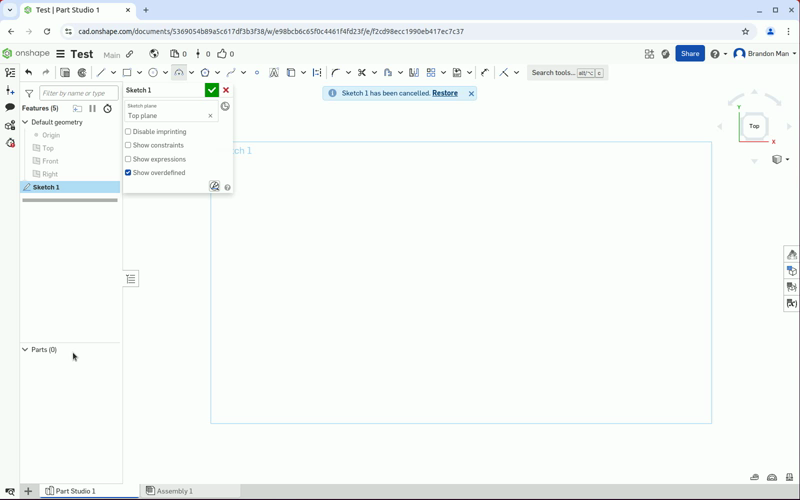
mouse_move(348, 351)
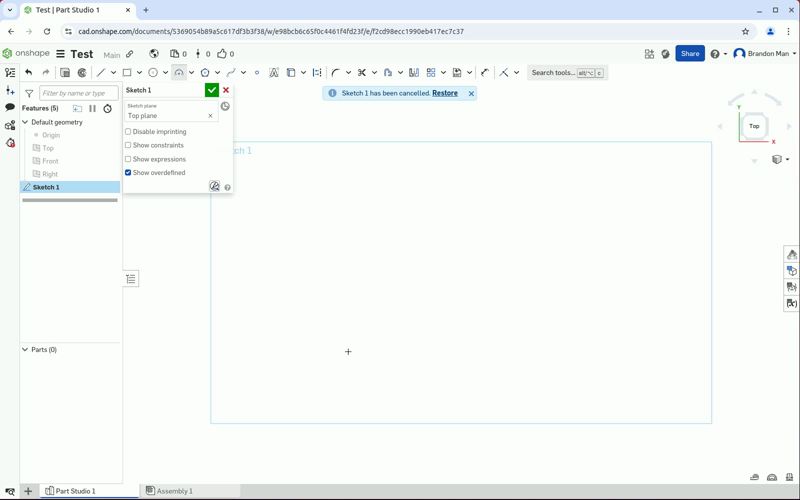
click(348, 351)
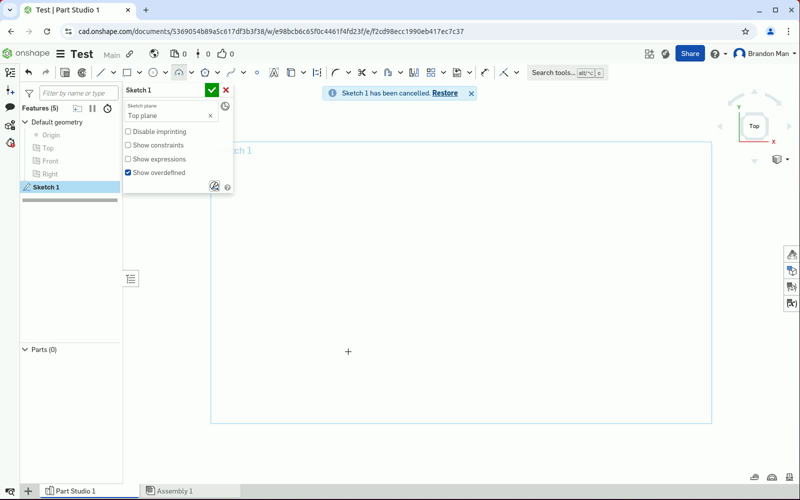
key_up(shift)
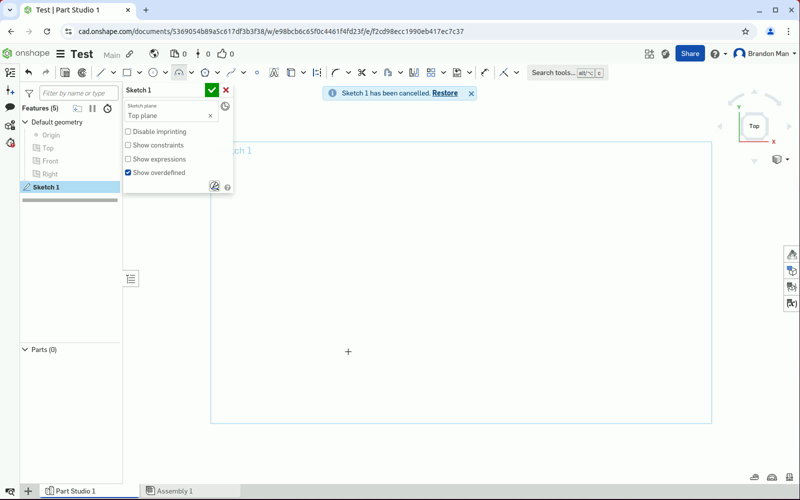
key_down(shift)
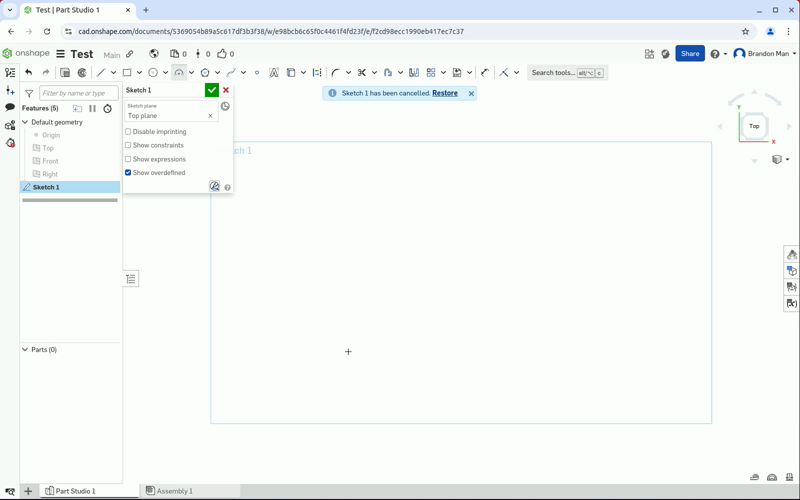
mouse_move(359, 362)
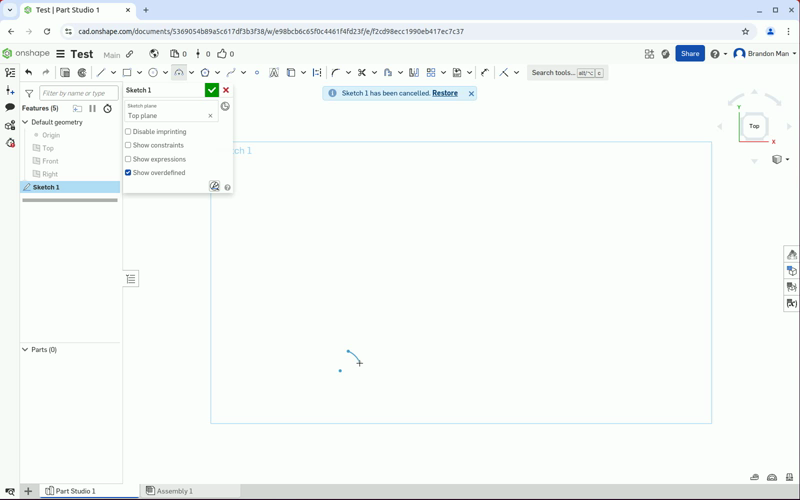
click(359, 362)
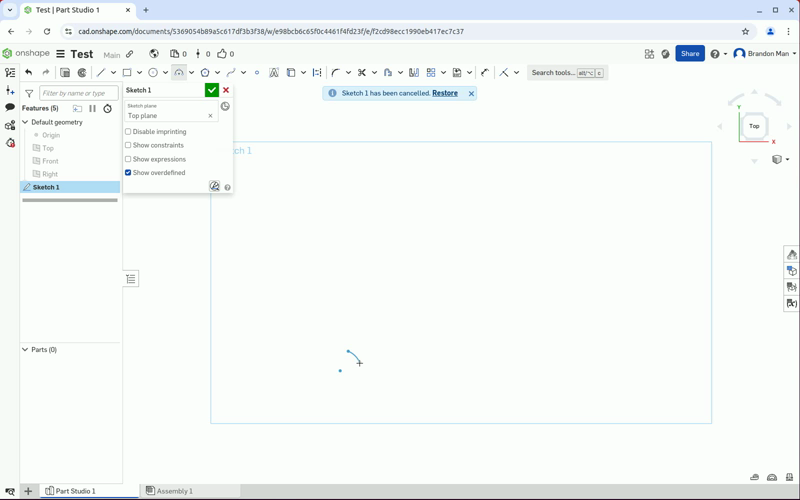
mouse_move(351, 359)
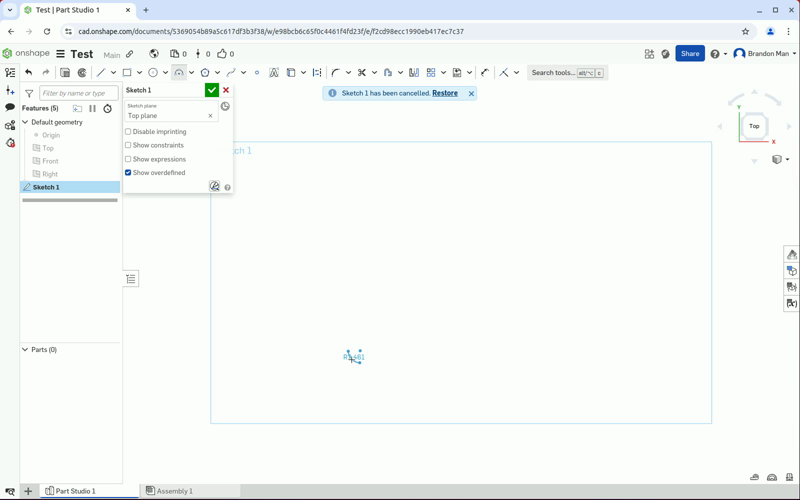
click(351, 359)
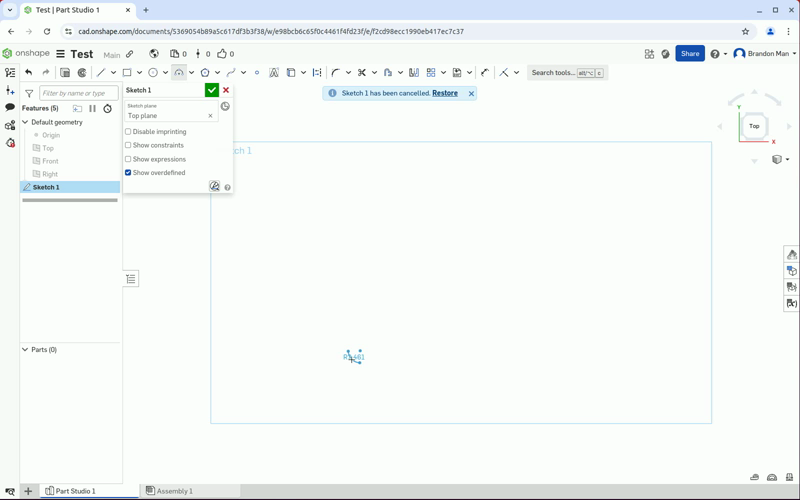
key_up(shift)
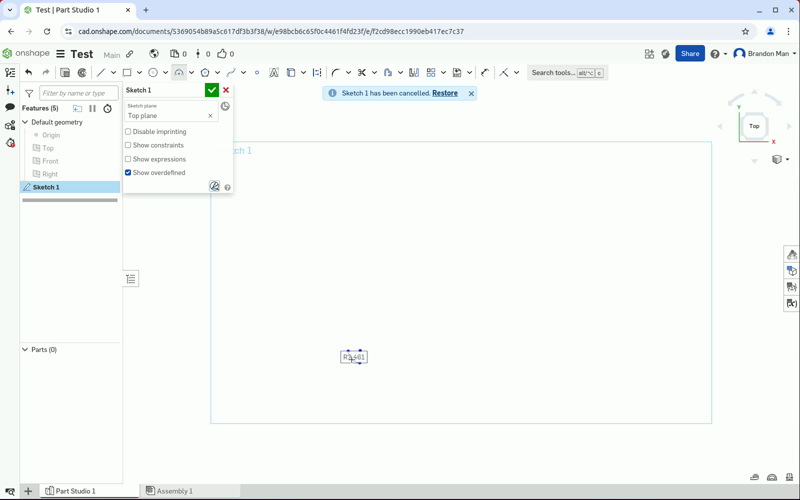
key(esc)
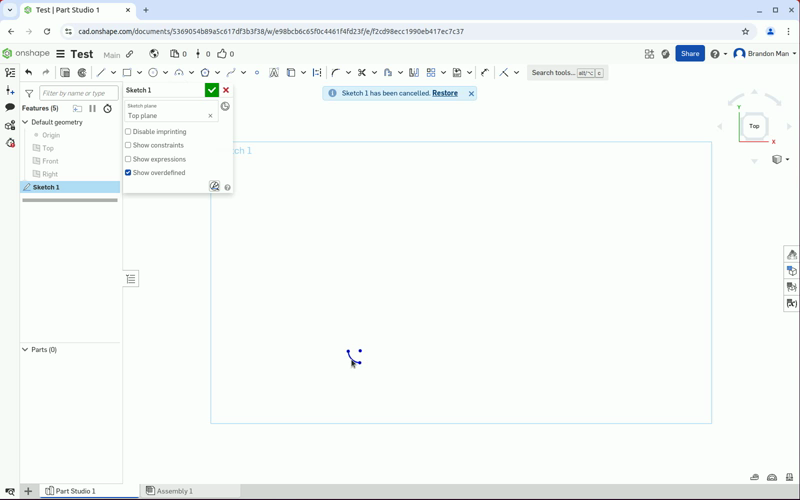
key(l)
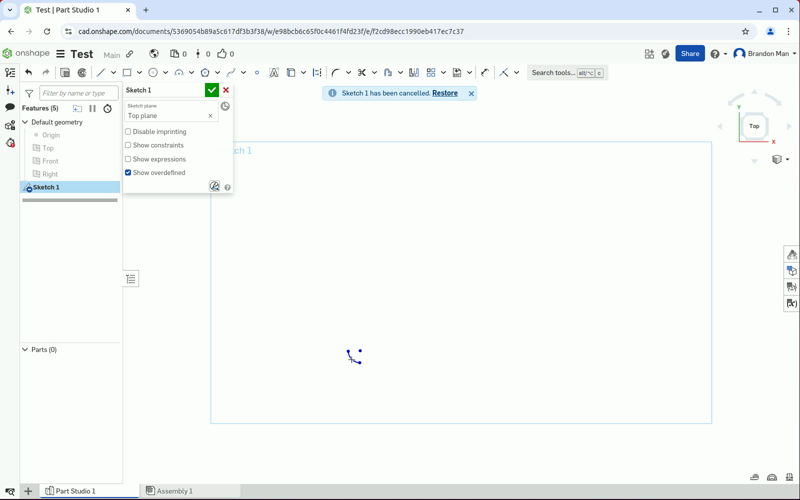
mouse_move(359, 362)
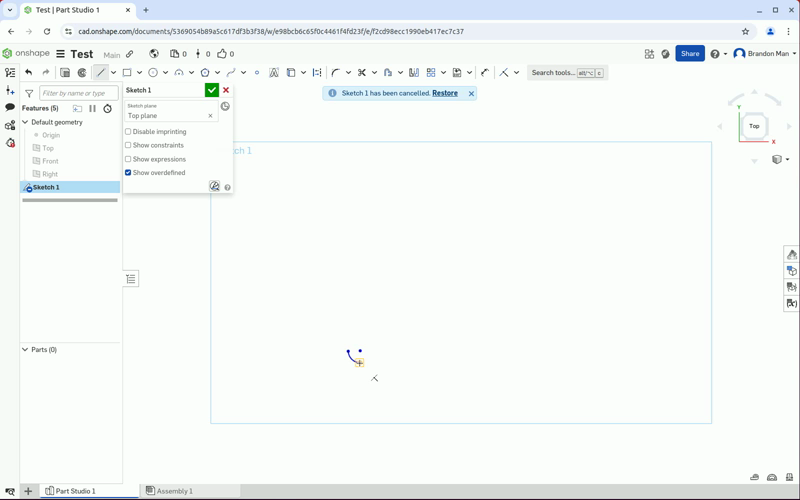
click(359, 362)
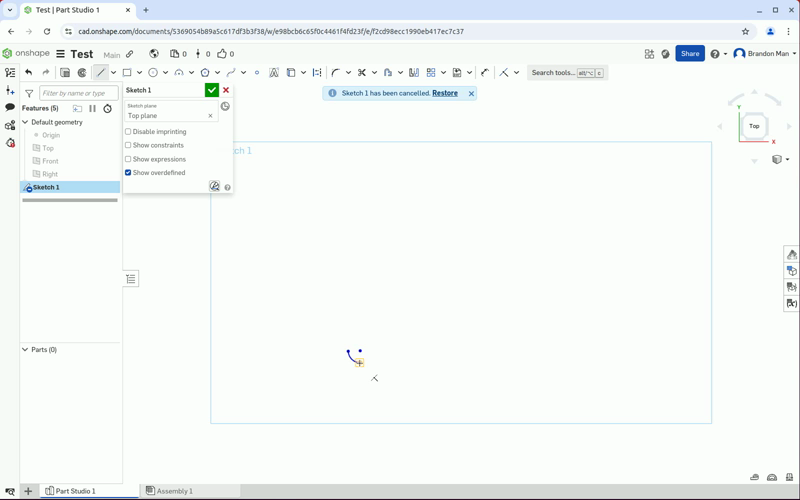
key_down(shift)
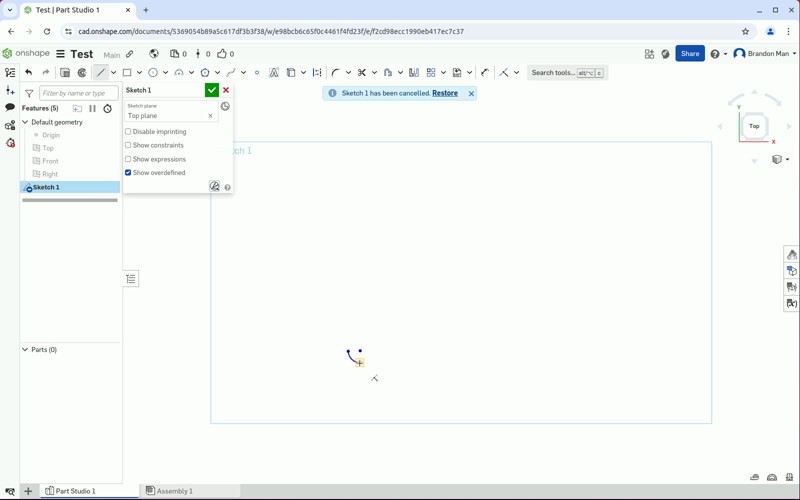
mouse_move(560, 362)
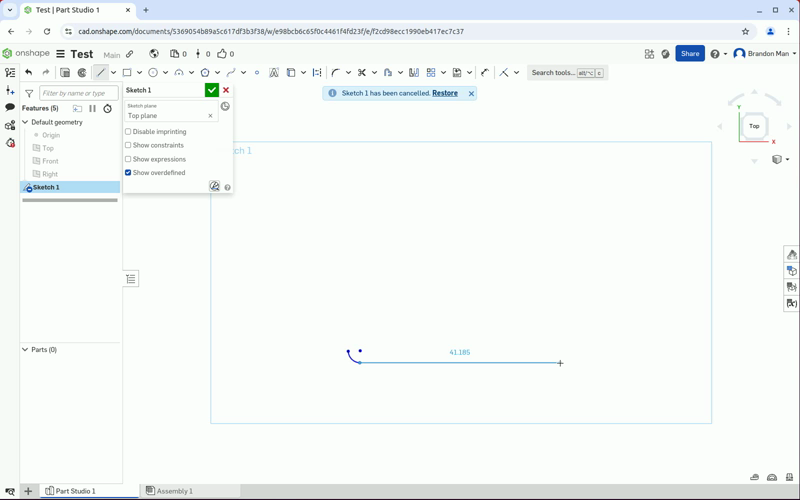
click(560, 362)
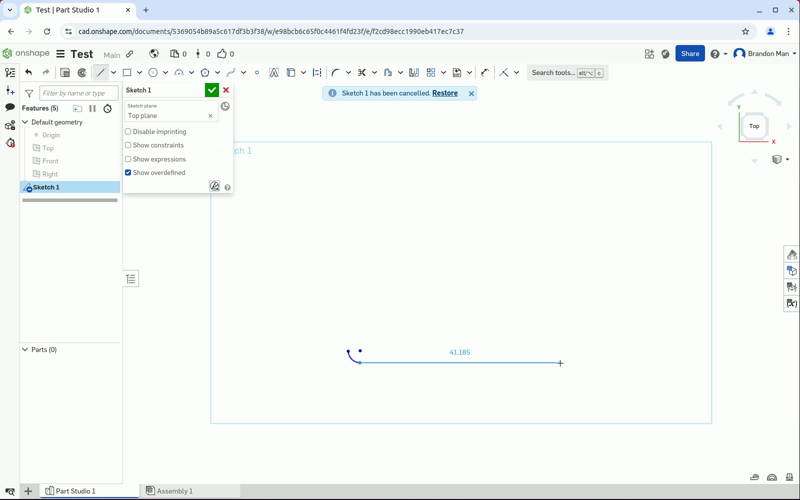
key_up(shift)
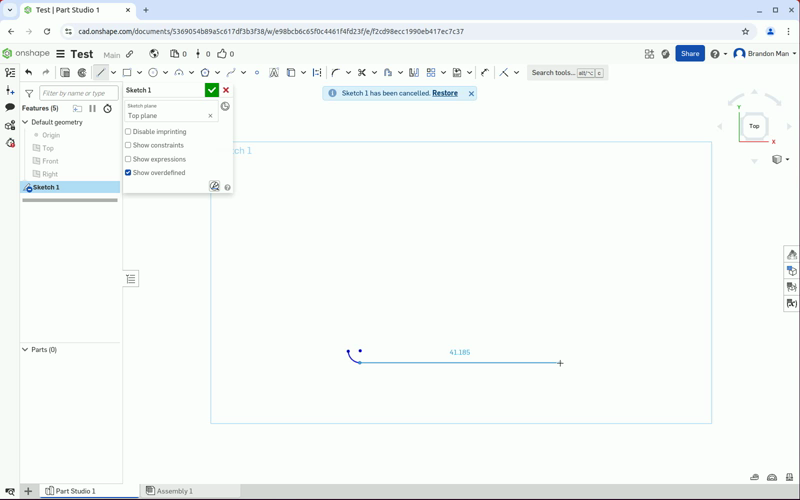
key(esc)
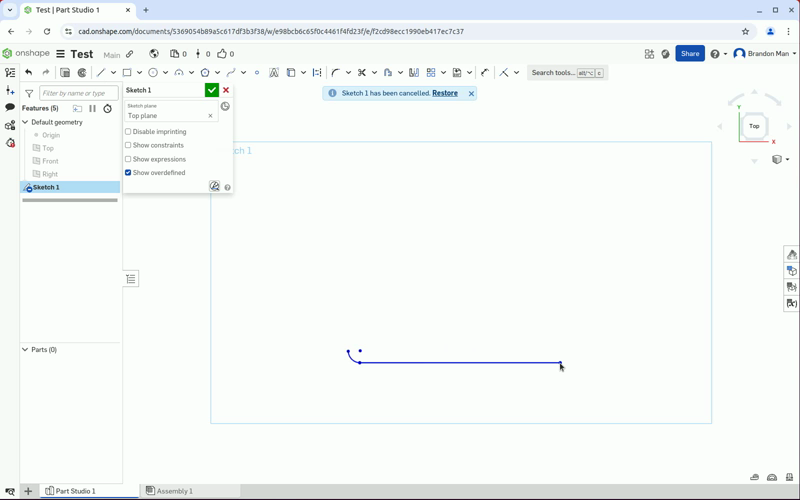
key(a)
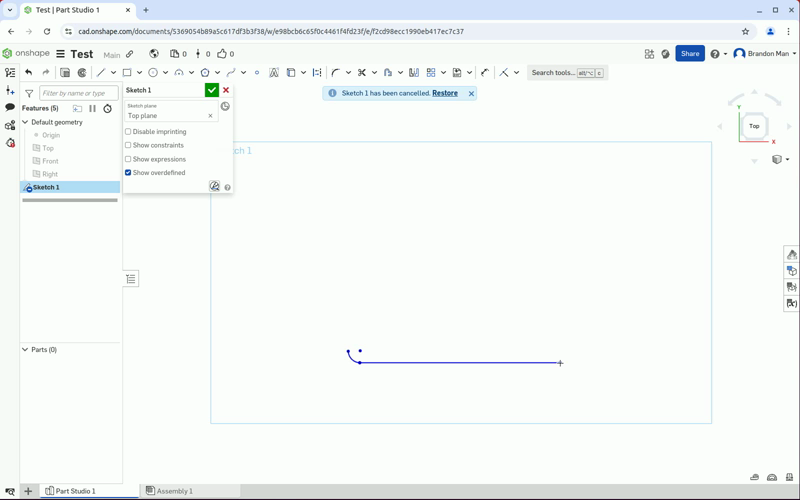
mouse_move(560, 362)
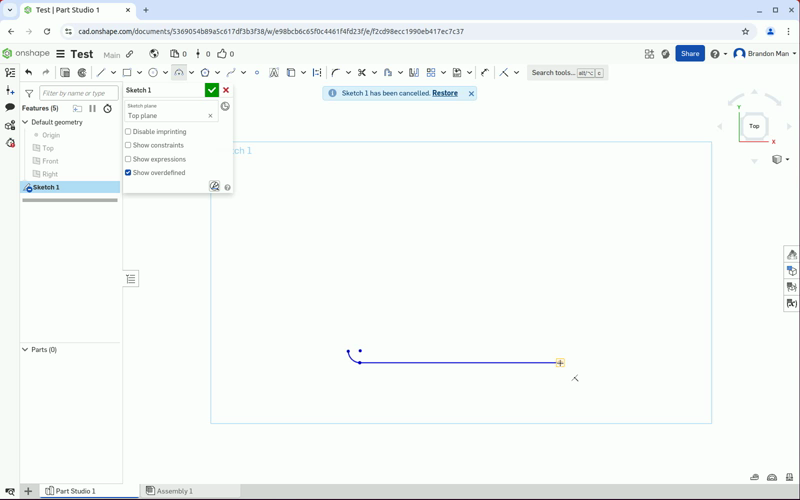
click(560, 362)
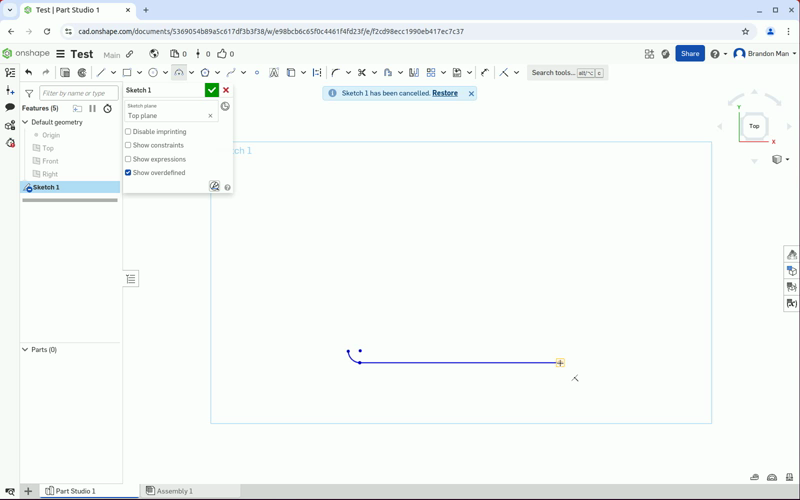
key_down(shift)
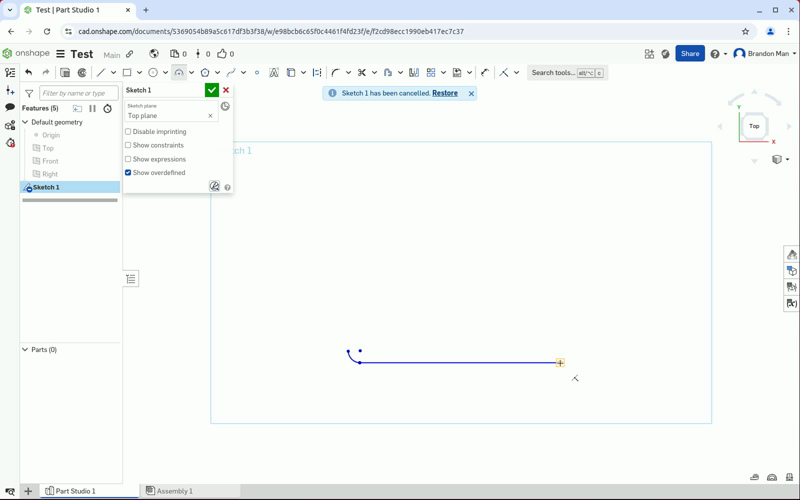
mouse_move(572, 351)
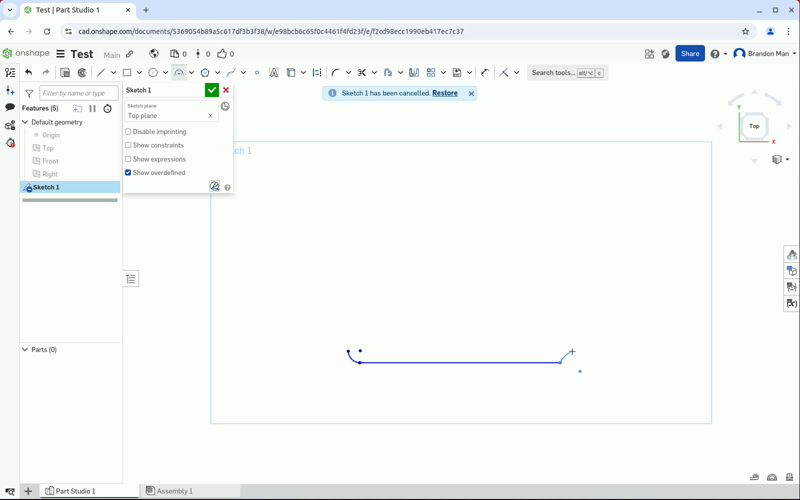
click(572, 351)
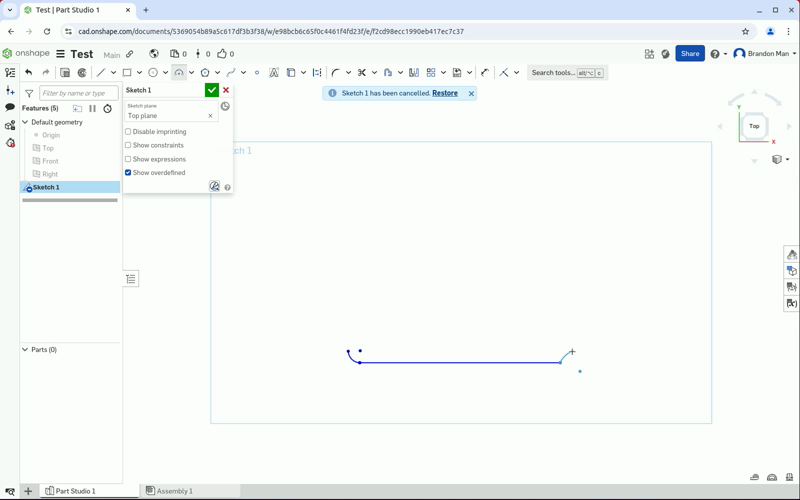
mouse_move(568, 359)
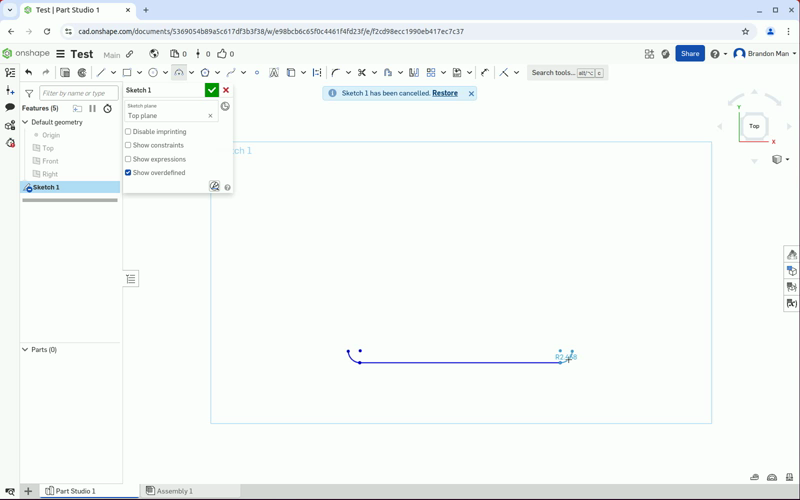
click(568, 359)
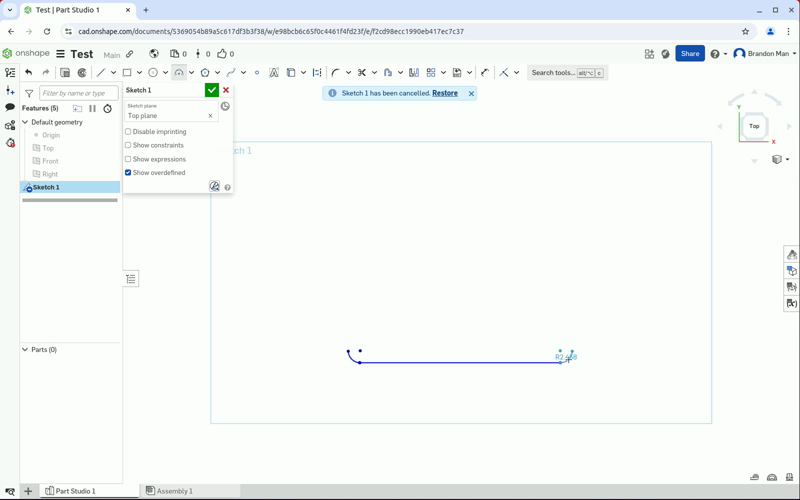
key_up(shift)
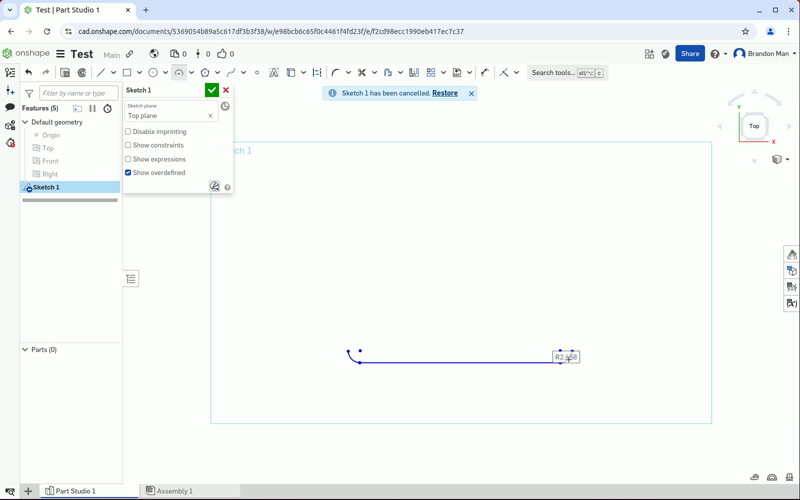
key(esc)
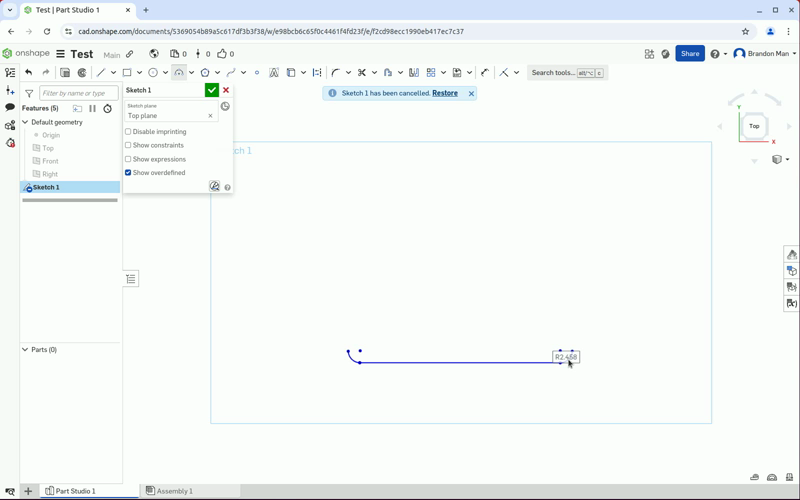
key(l)
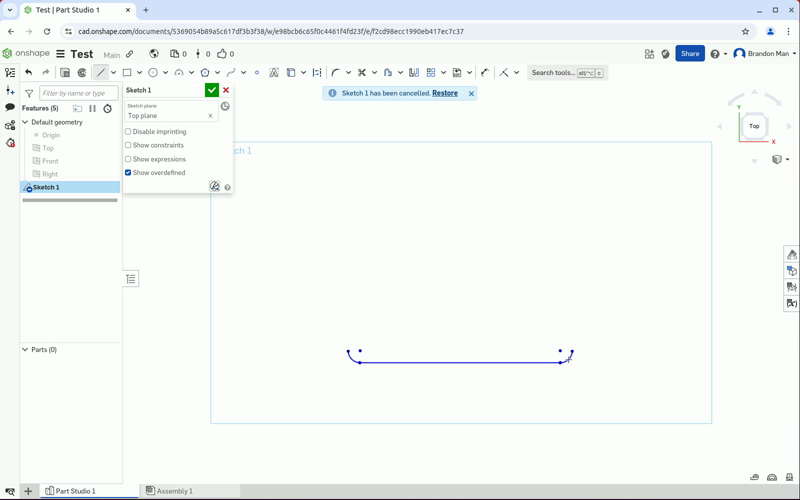
mouse_move(572, 351)
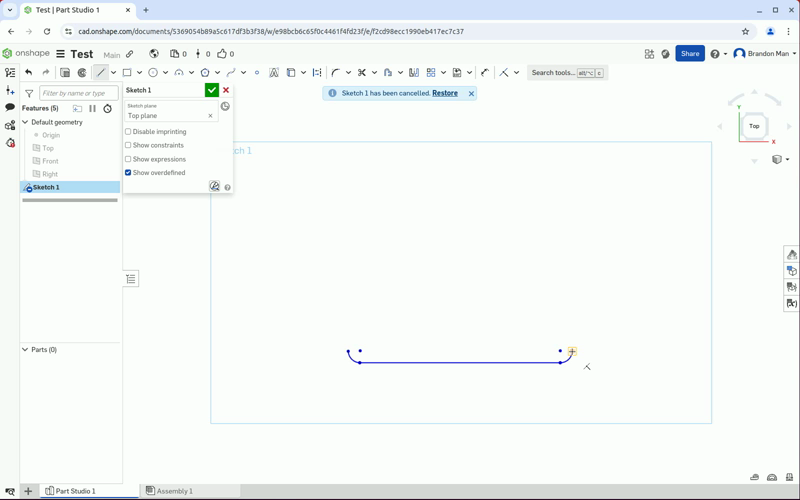
click(572, 351)
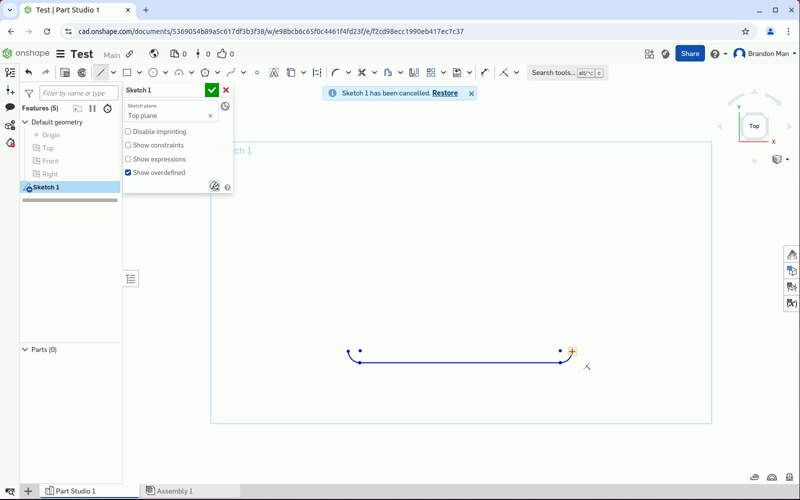
key_down(shift)
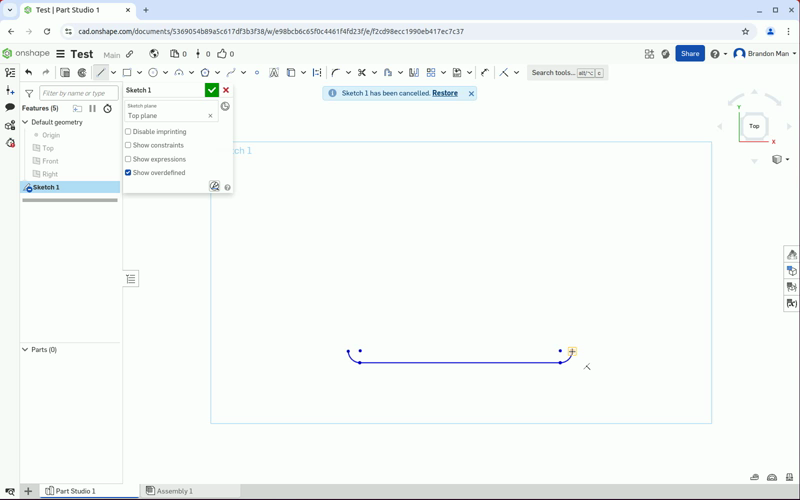
mouse_move(572, 216)
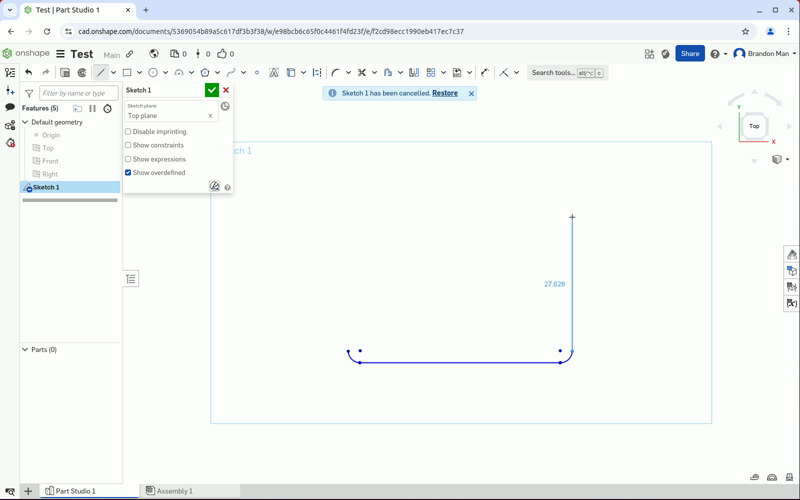
click(572, 216)
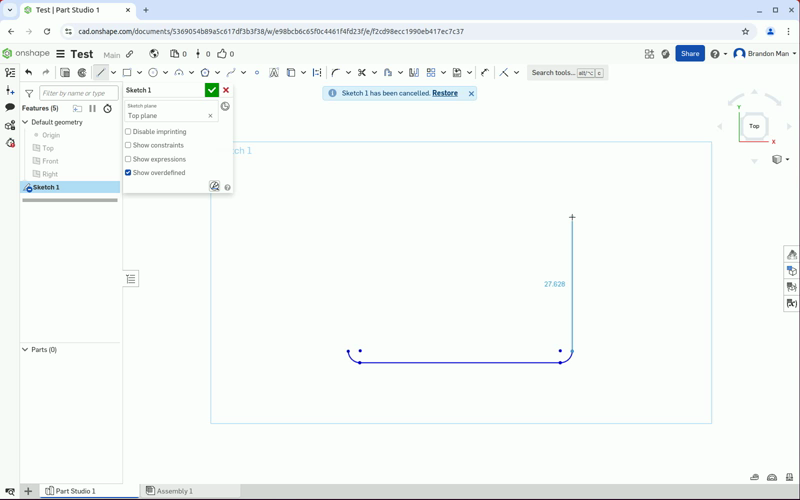
key_up(shift)
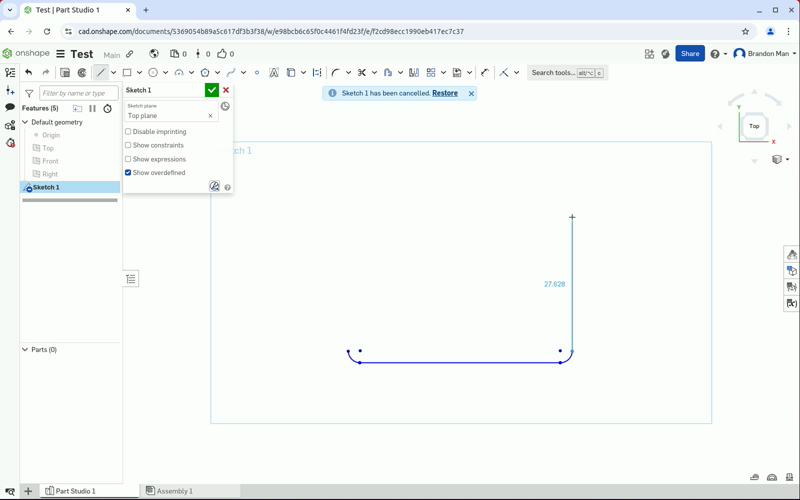
key(esc)
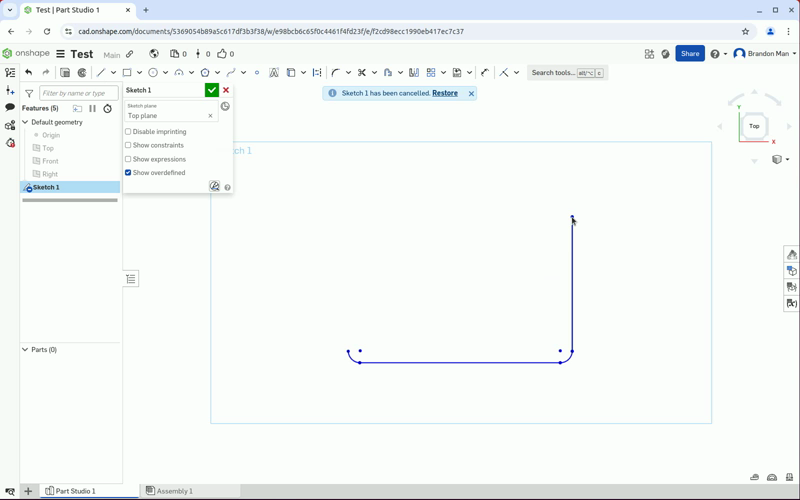
key(a)
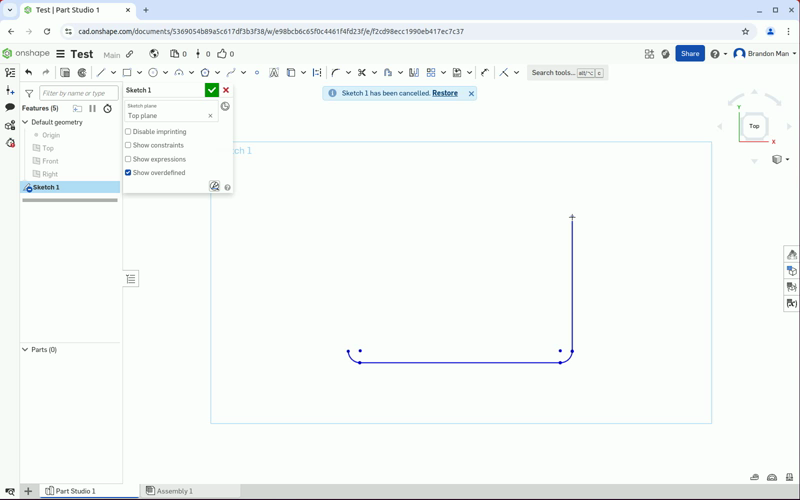
mouse_move(572, 216)
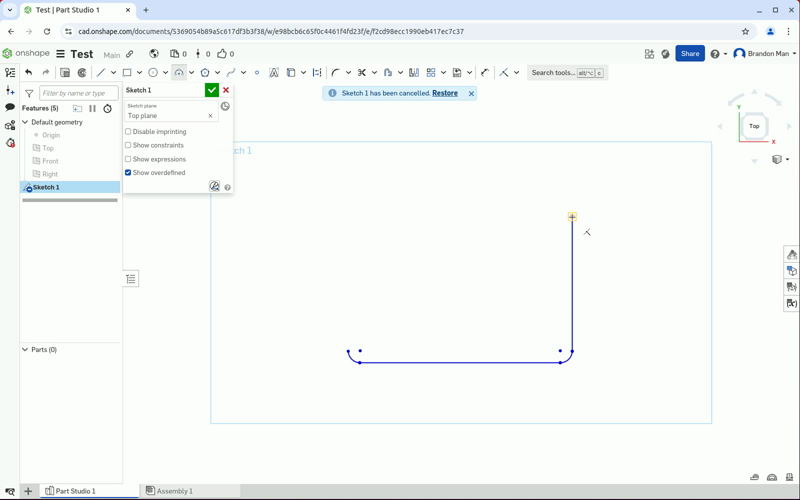
click(572, 216)
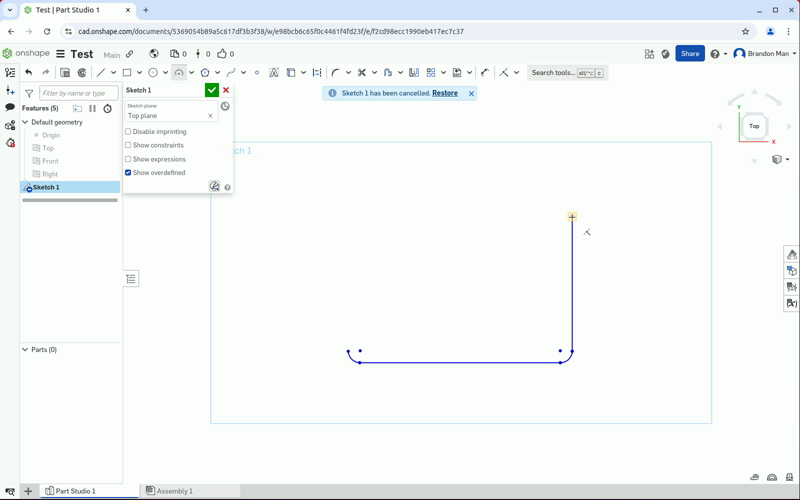
key_down(shift)
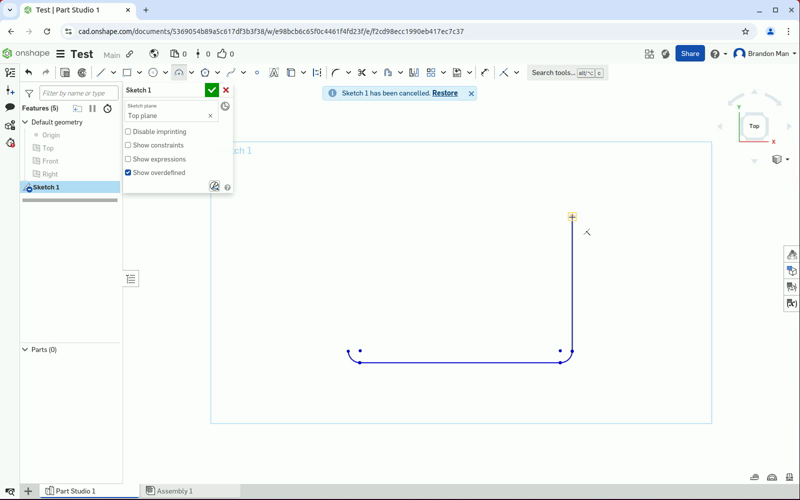
mouse_move(560, 204)
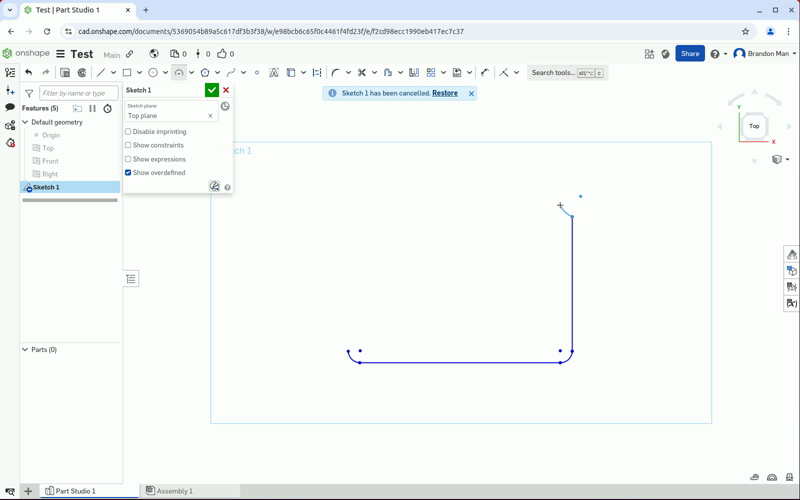
click(560, 204)
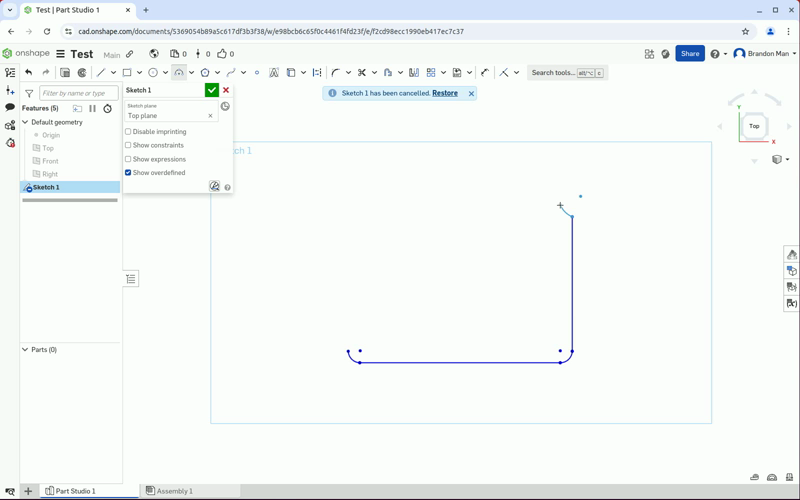
mouse_move(568, 208)
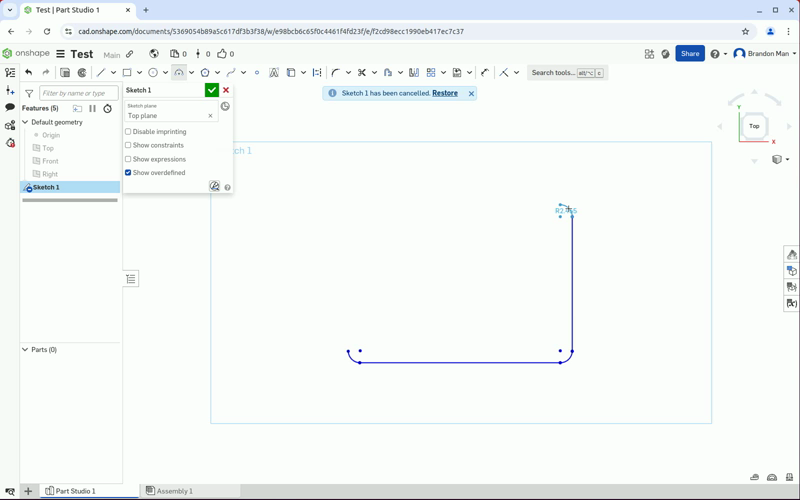
click(568, 208)
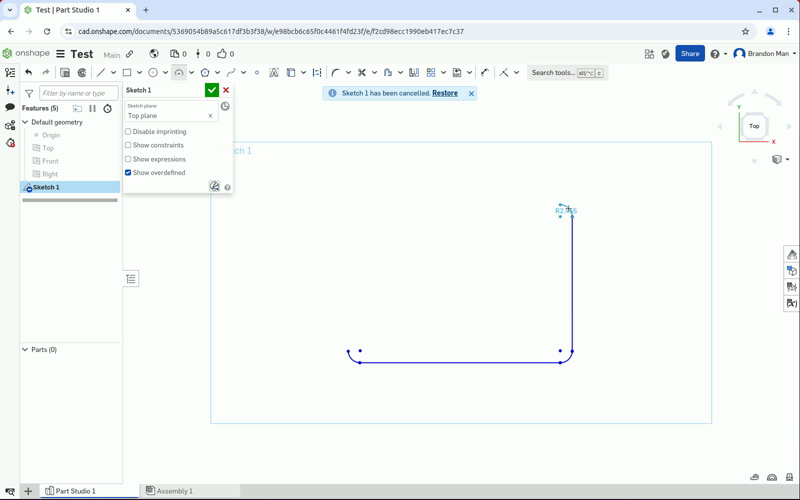
key_up(shift)
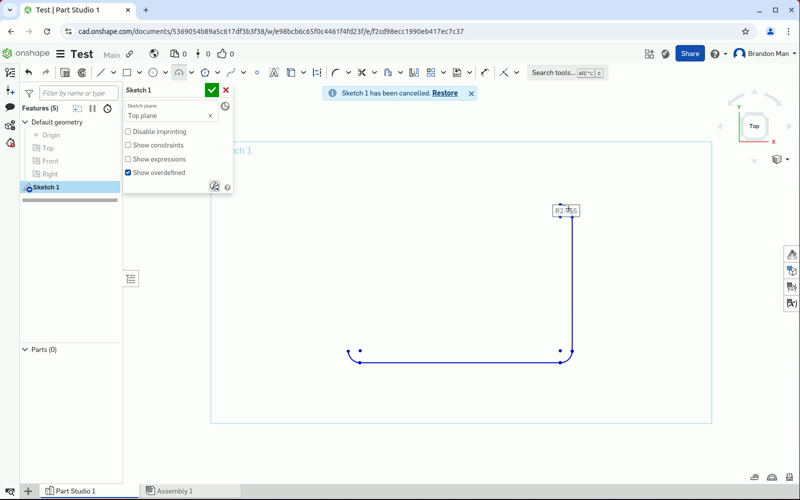
key(esc)
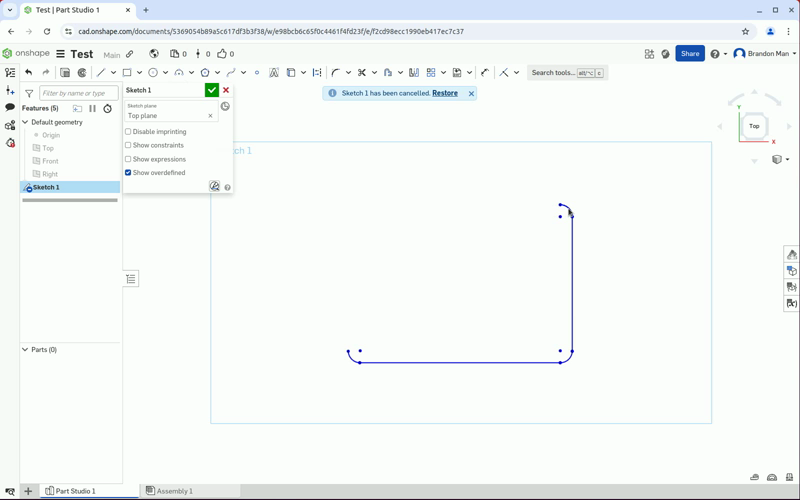
key(l)
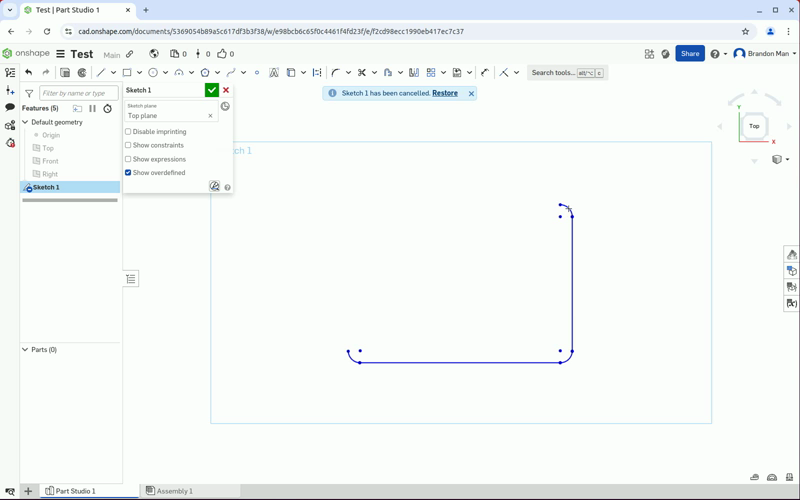
mouse_move(560, 204)
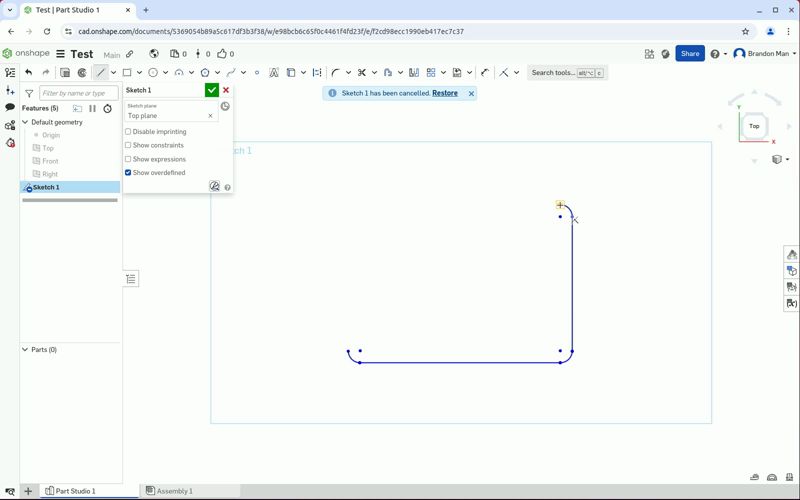
click(560, 204)
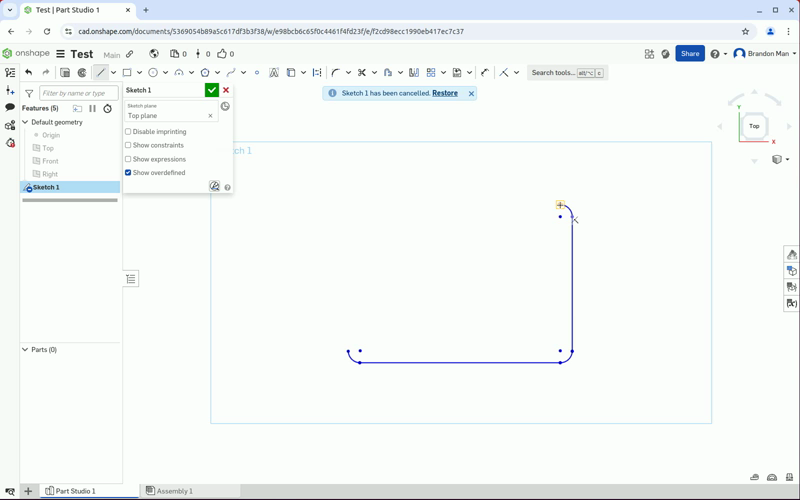
key_down(shift)
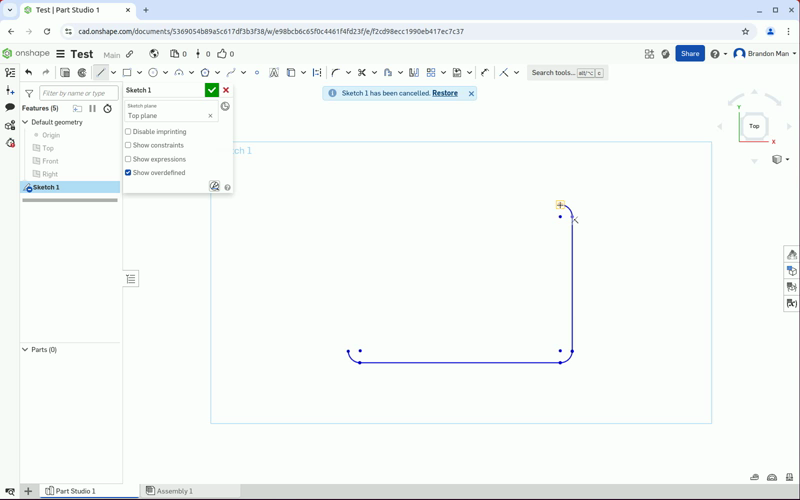
mouse_move(589, 204)
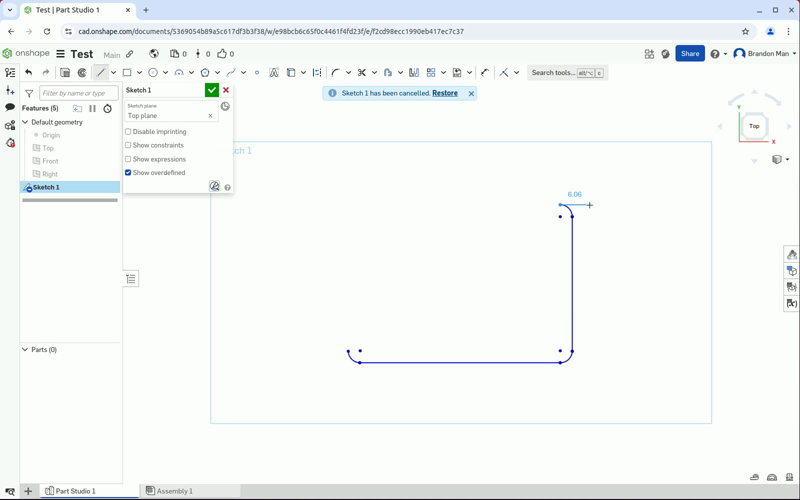
mouse_move(546, 204)
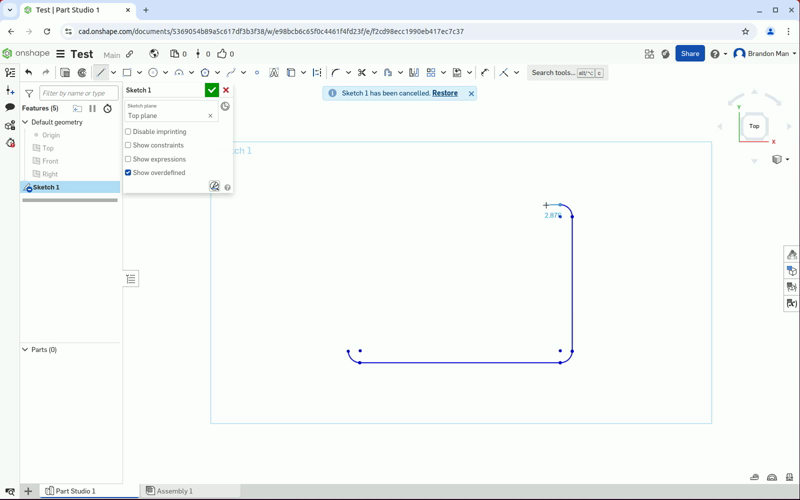
click(546, 204)
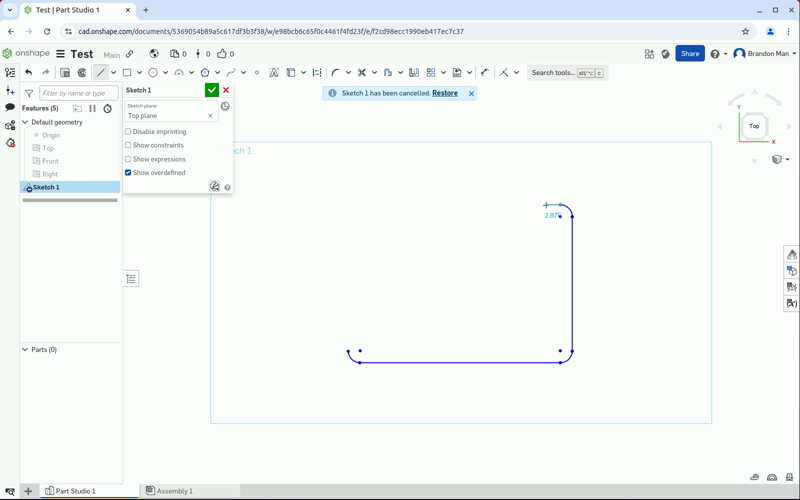
key_up(shift)
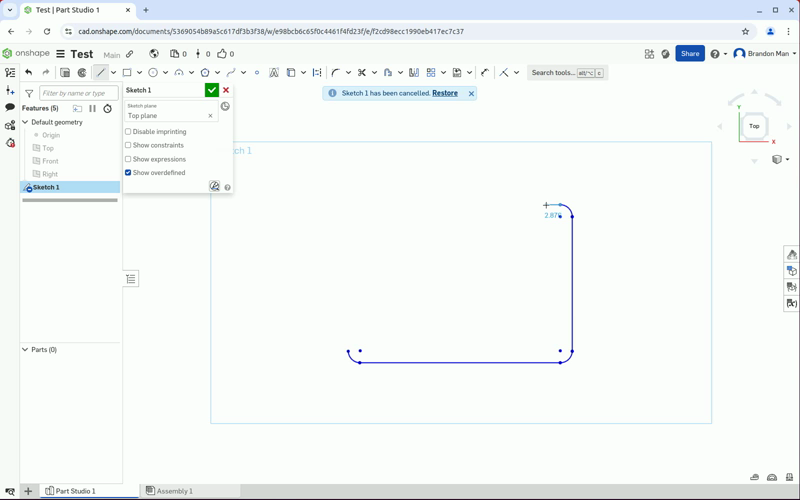
key(esc)
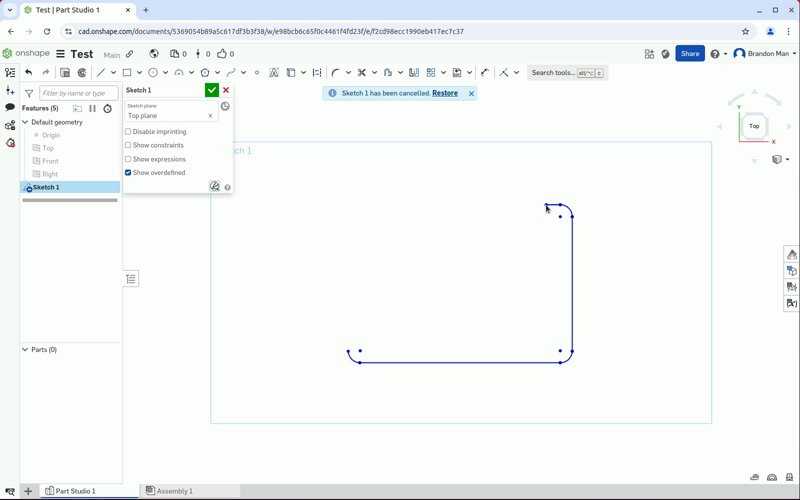
key(a)
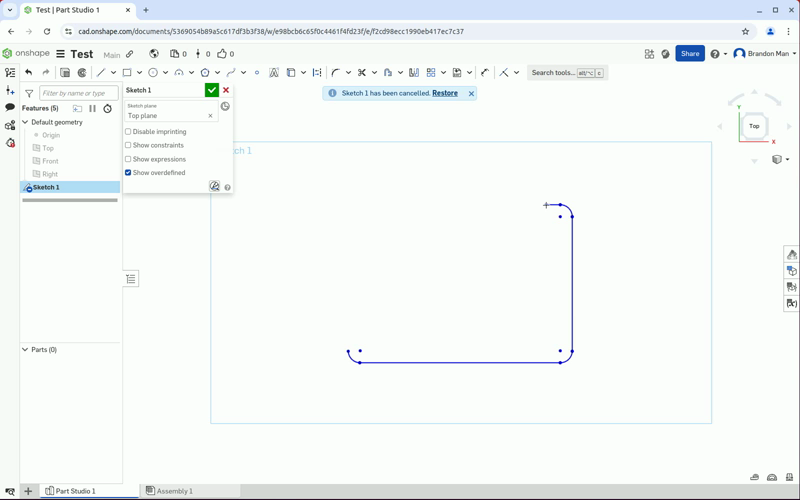
mouse_move(546, 204)
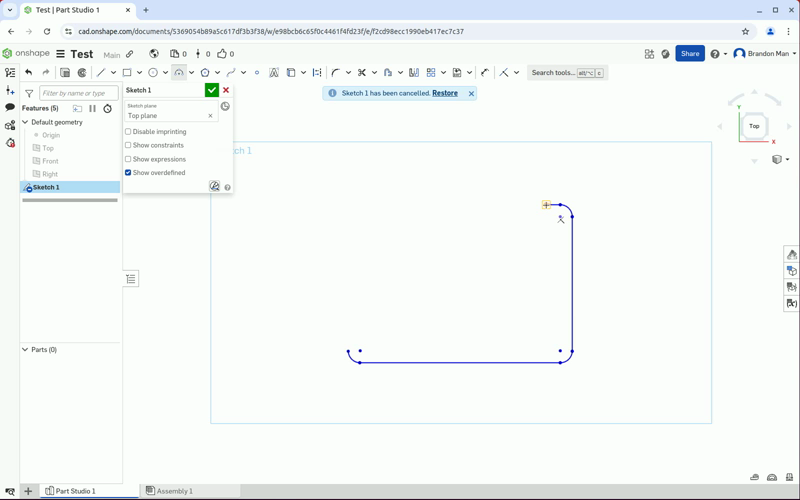
click(546, 204)
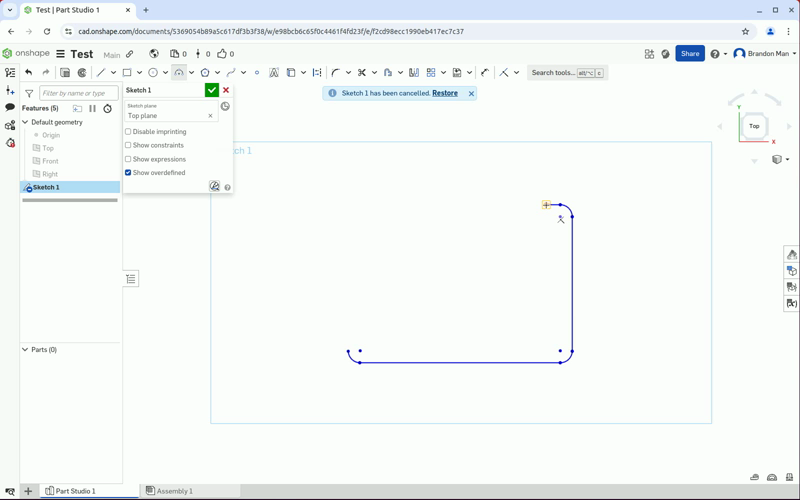
key_down(shift)
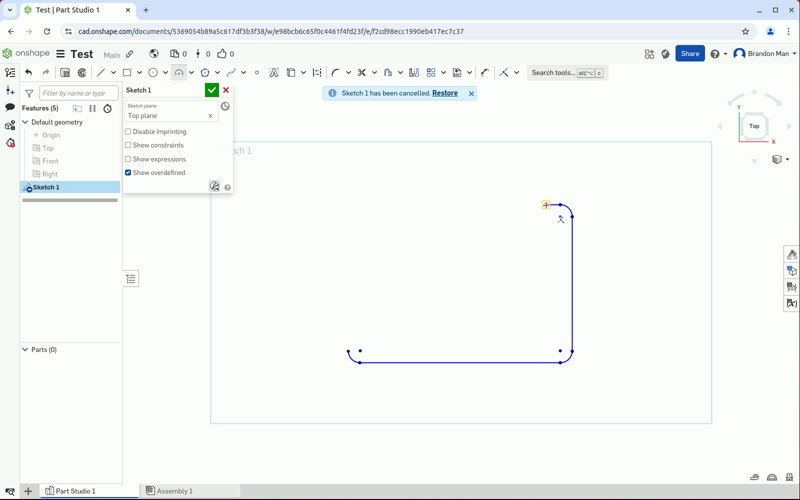
mouse_move(374, 204)
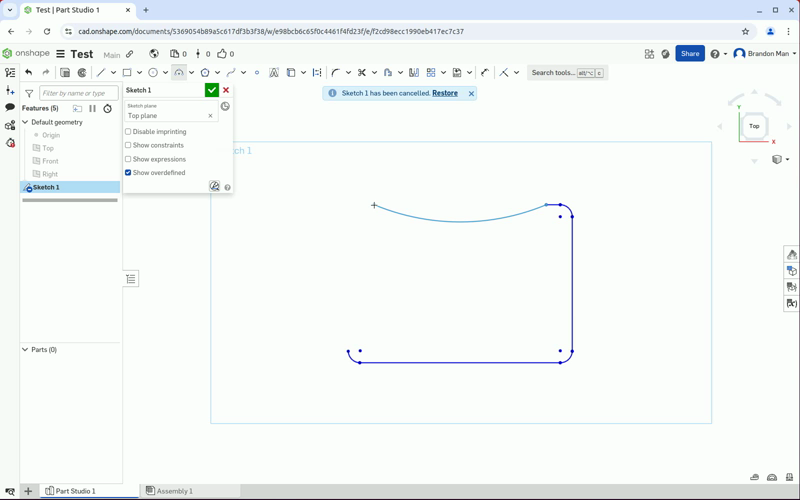
click(374, 204)
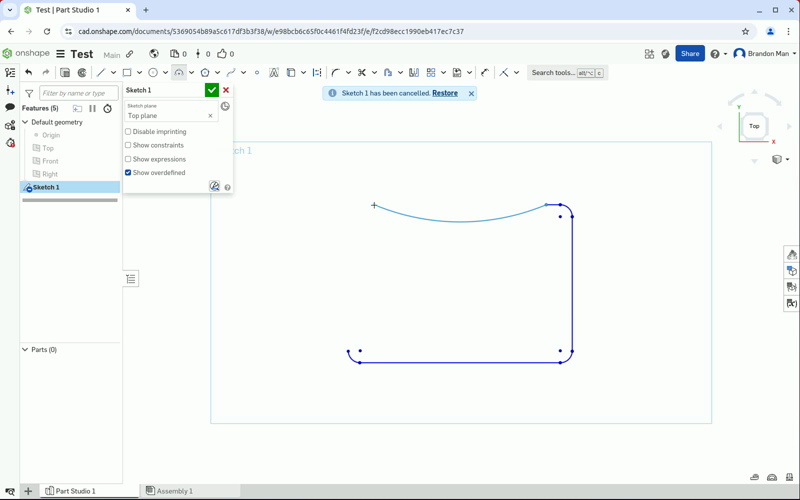
mouse_move(460, 350)
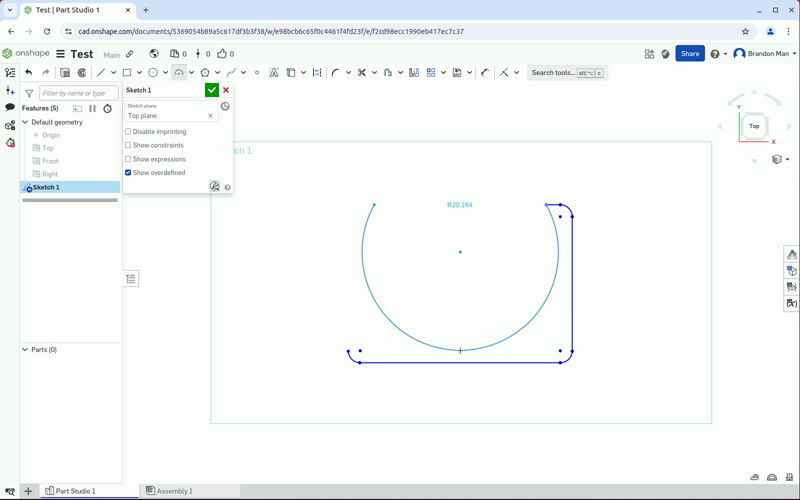
click(460, 350)
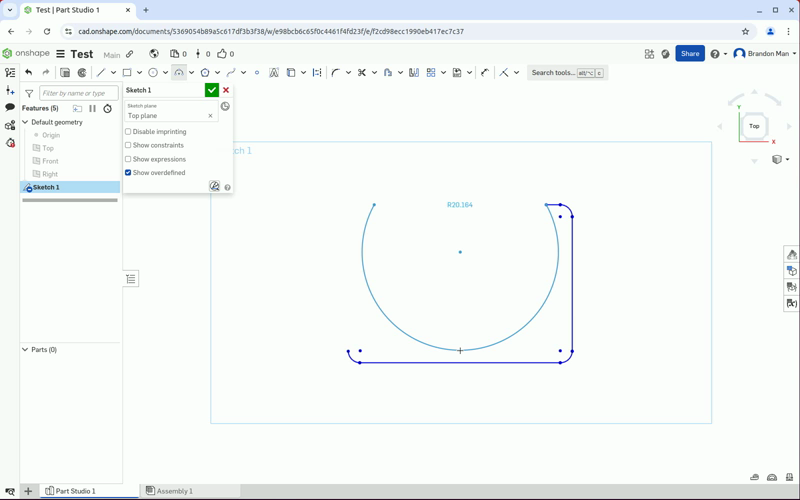
key_up(shift)
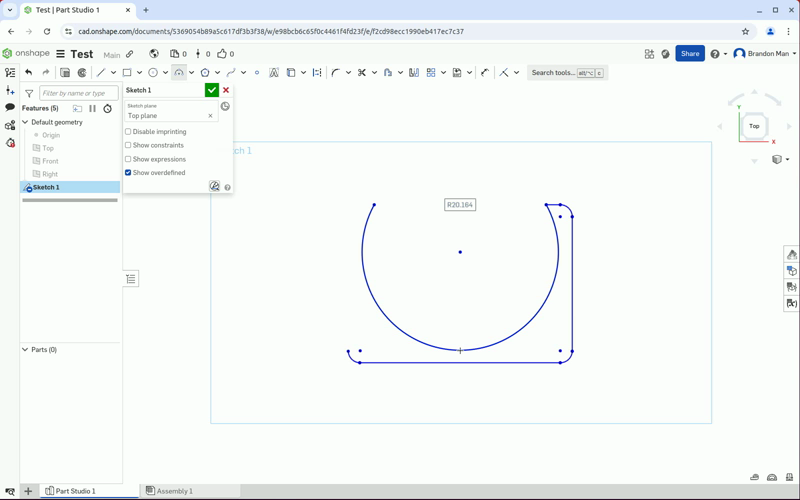
key(esc)
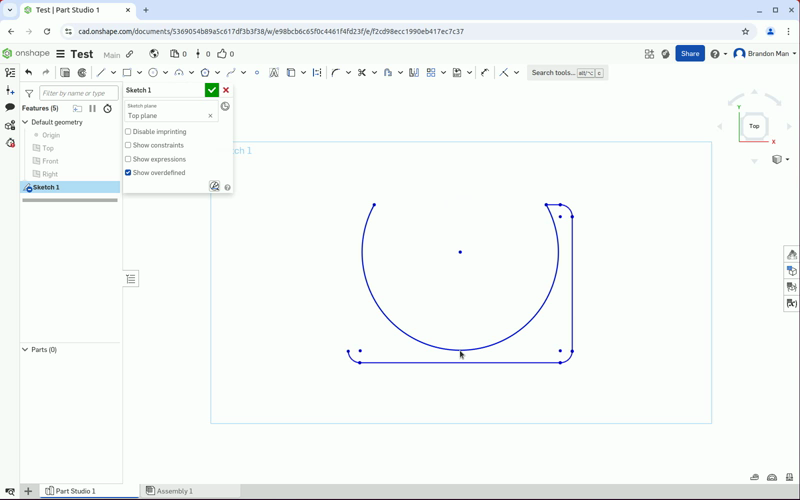
key(l)
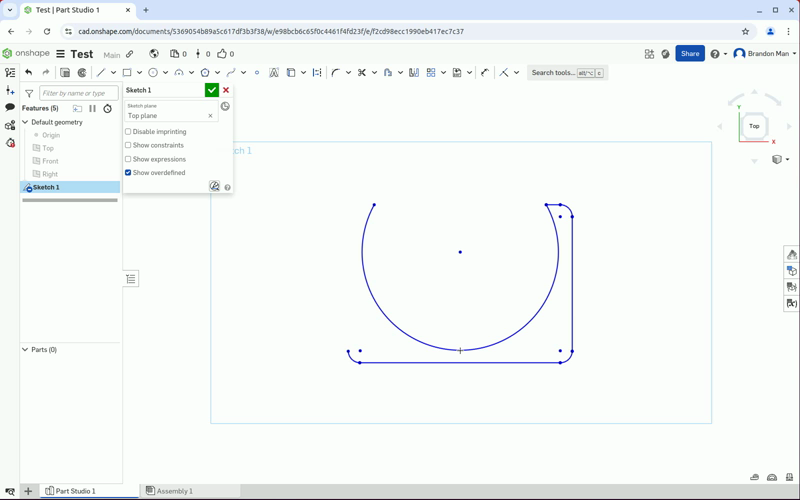
mouse_move(374, 204)
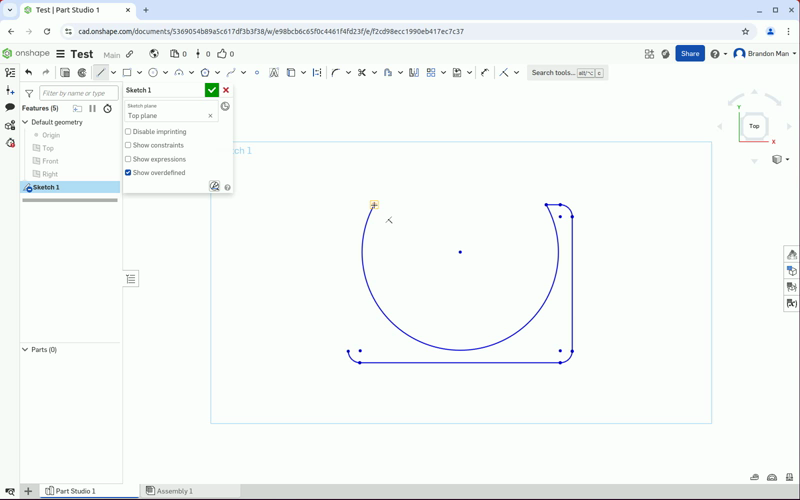
click(374, 204)
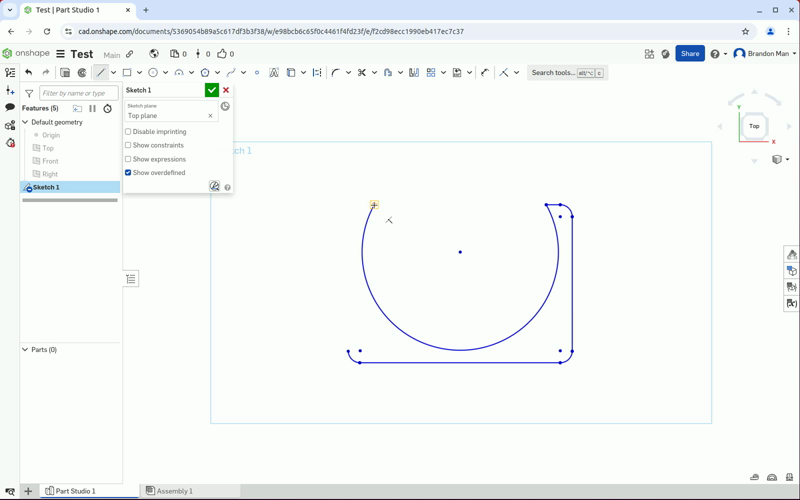
key_down(shift)
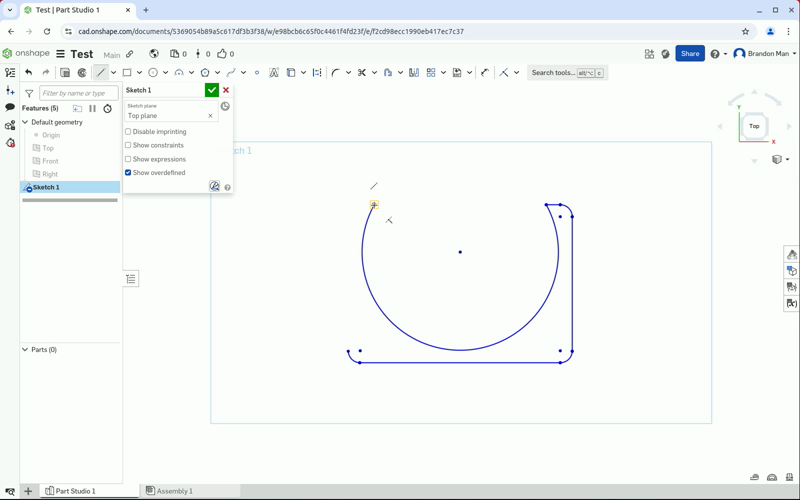
mouse_move(404, 204)
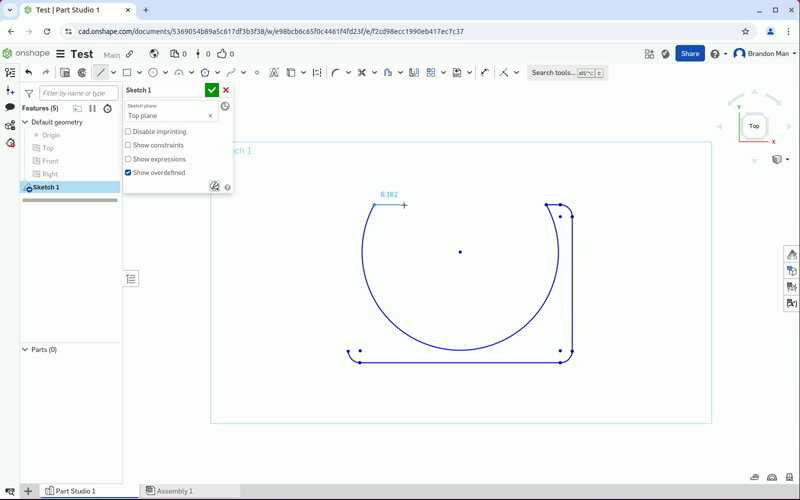
mouse_move(359, 204)
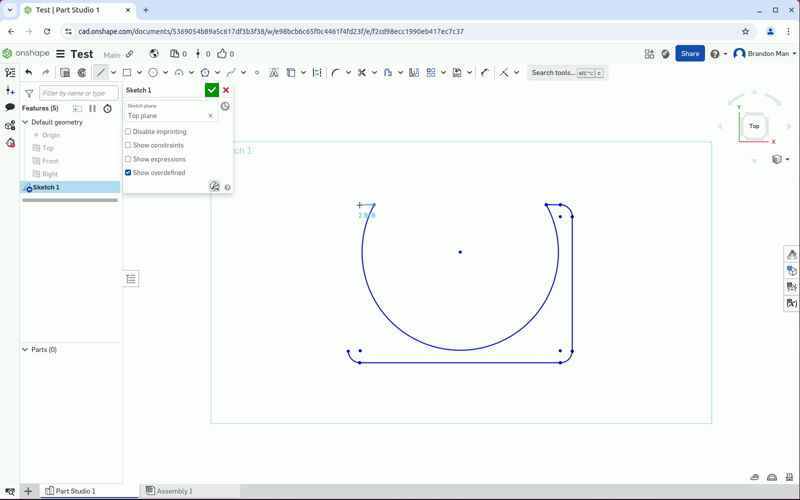
click(359, 204)
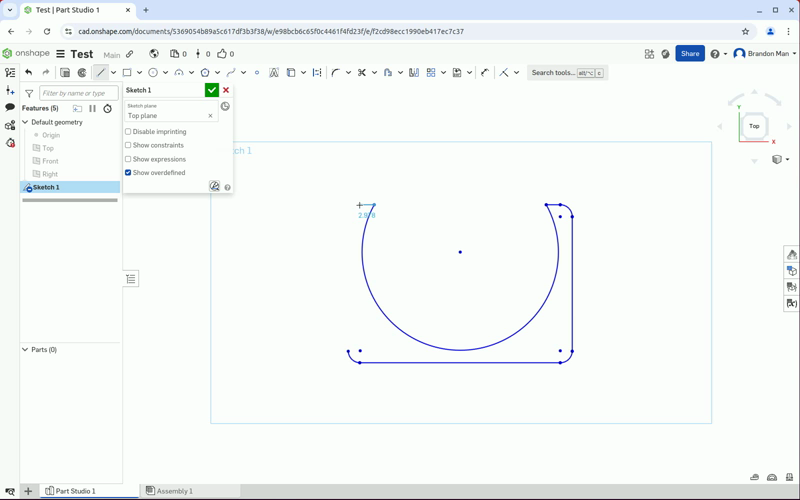
key_up(shift)
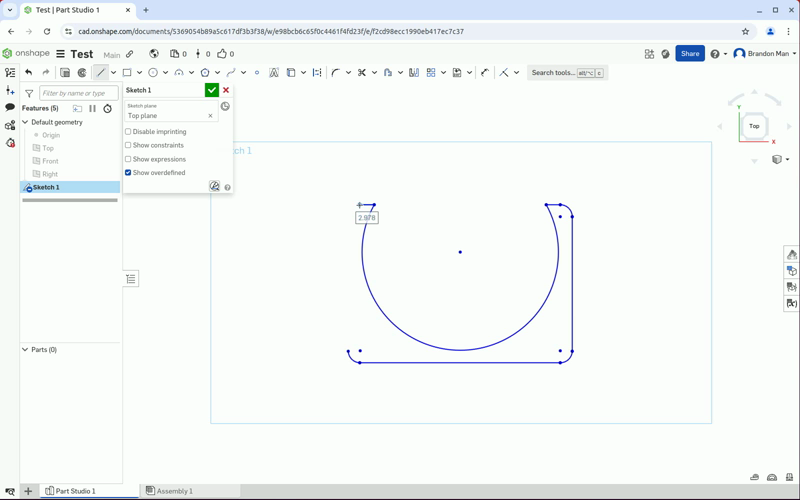
key(esc)
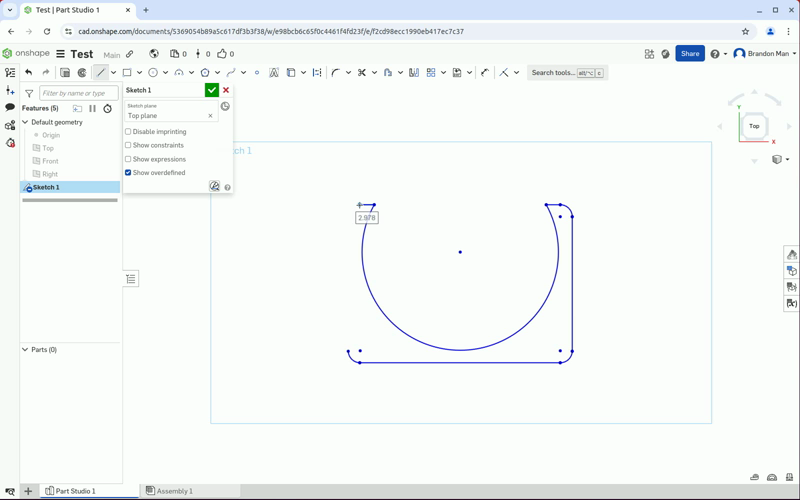
key(a)
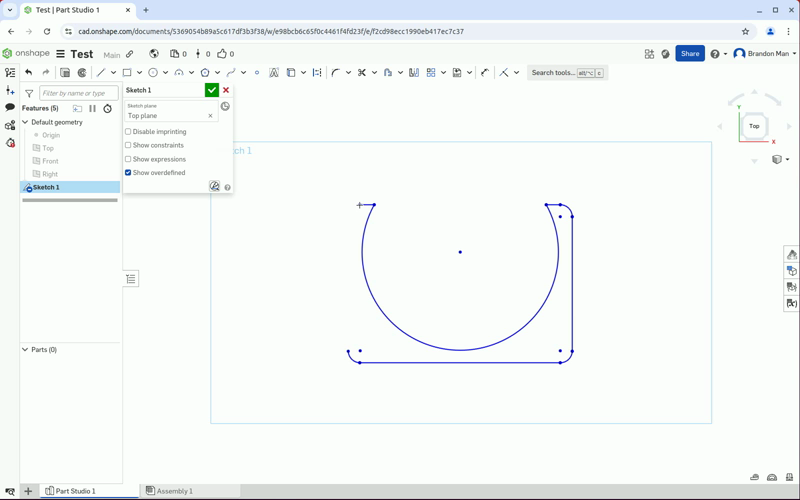
mouse_move(359, 204)
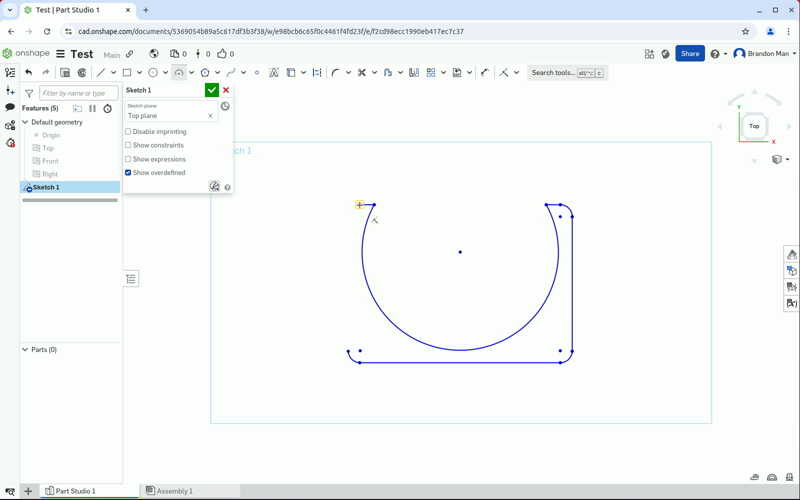
click(359, 204)
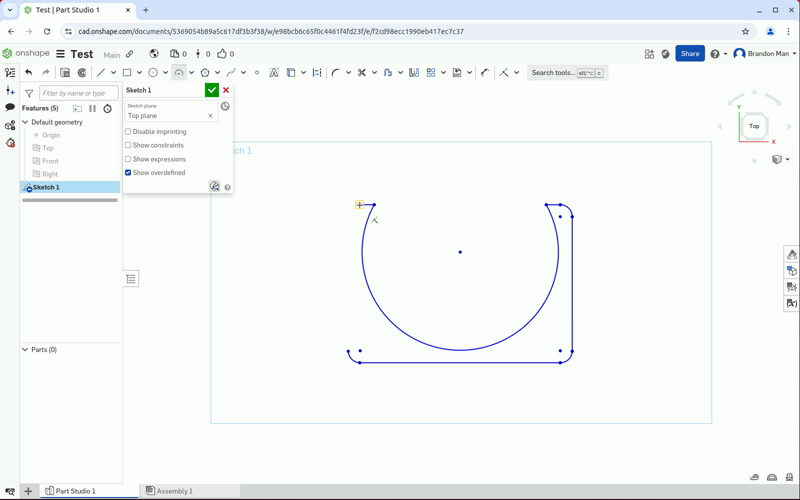
key_down(shift)
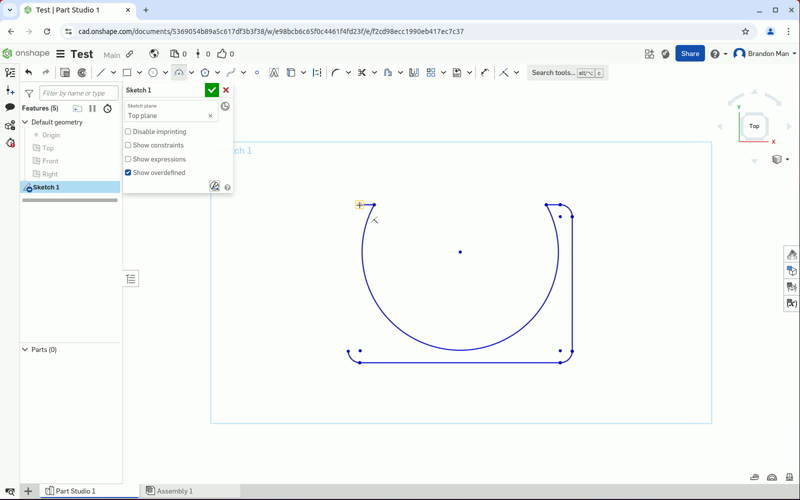
mouse_move(348, 216)
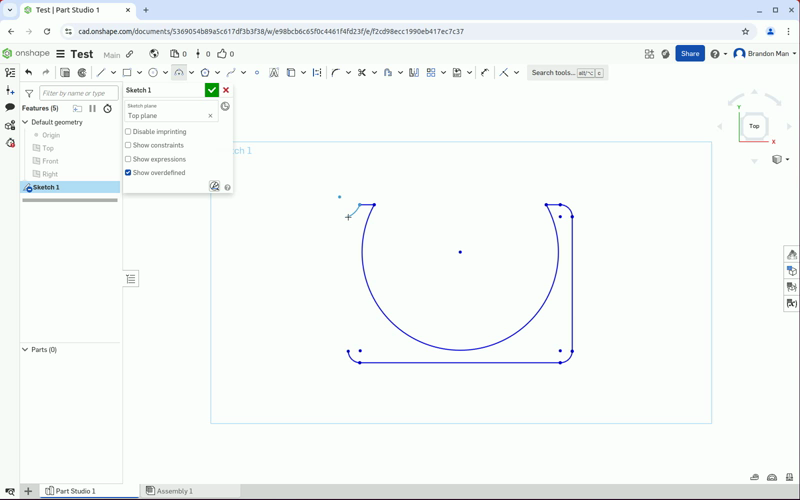
click(348, 216)
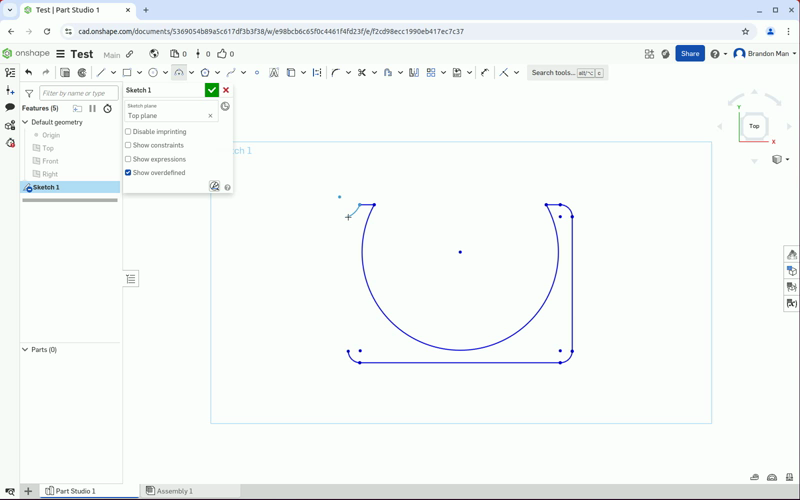
mouse_move(351, 208)
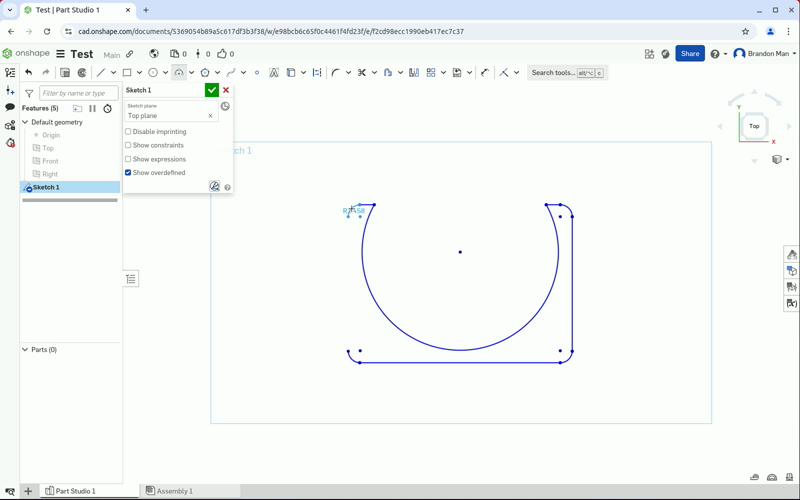
click(351, 208)
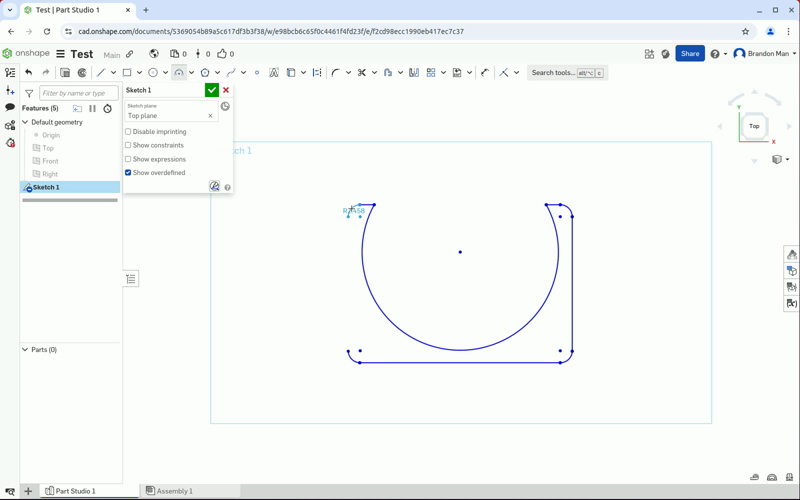
key_up(shift)
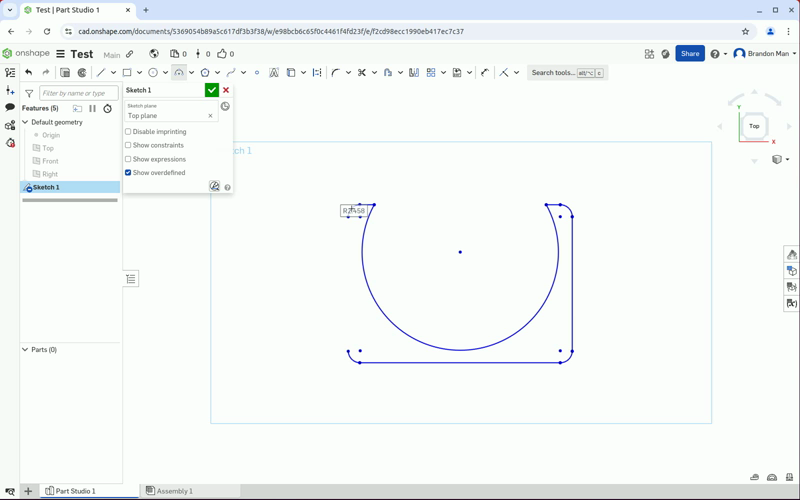
key(esc)
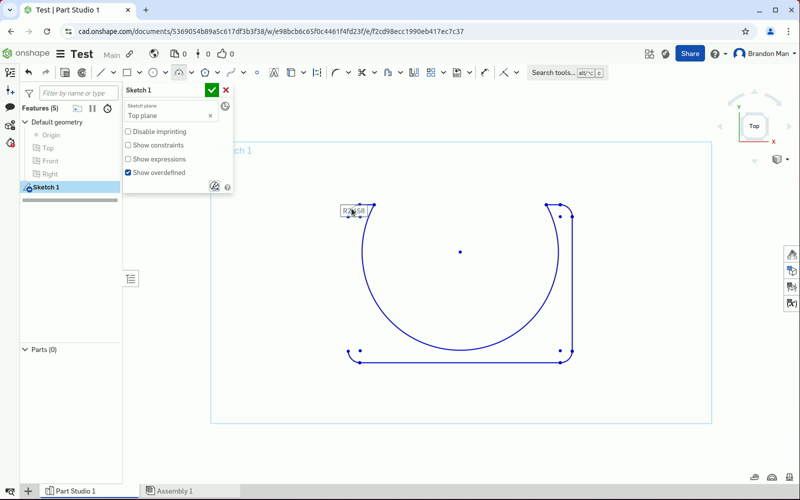
key(l)
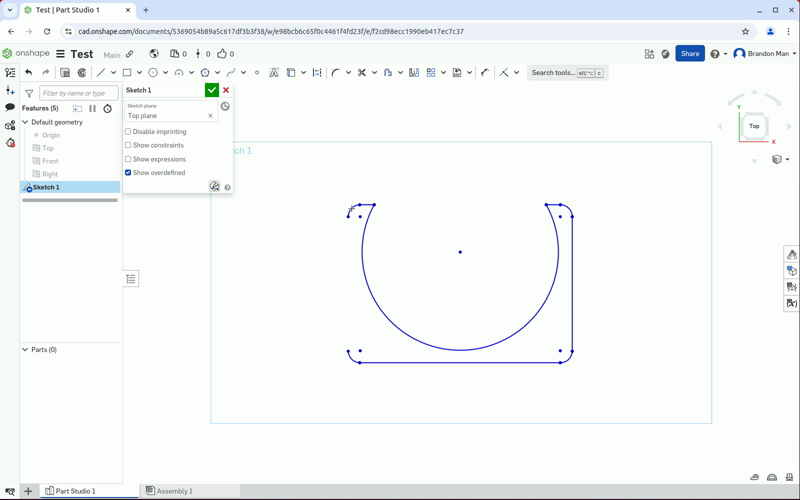
mouse_move(348, 216)
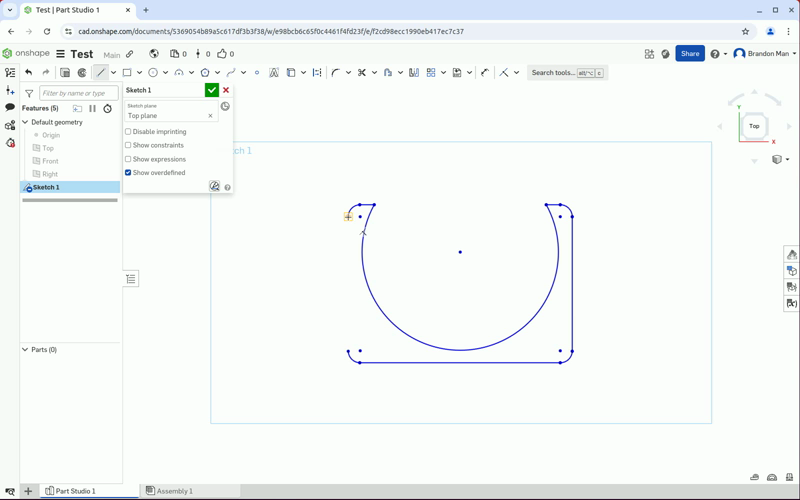
click(348, 216)
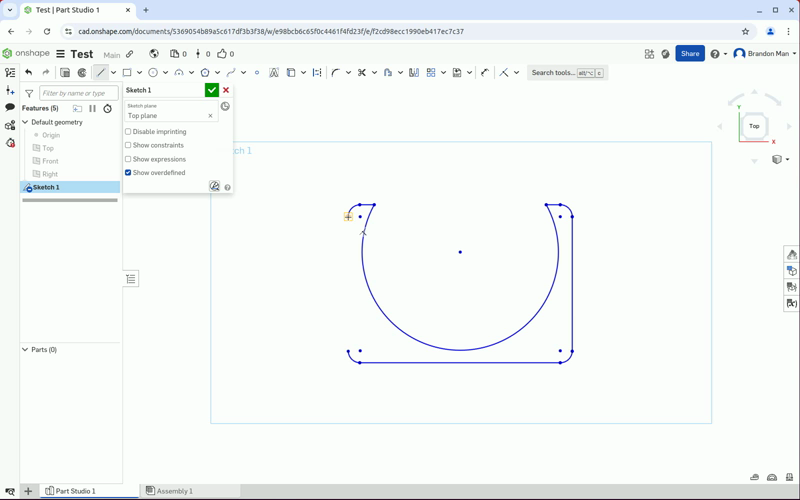
key_down(shift)
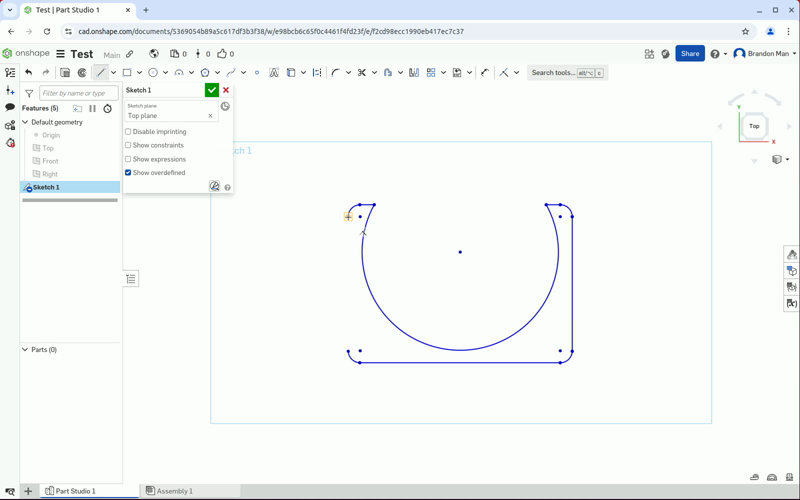
mouse_move(348, 351)
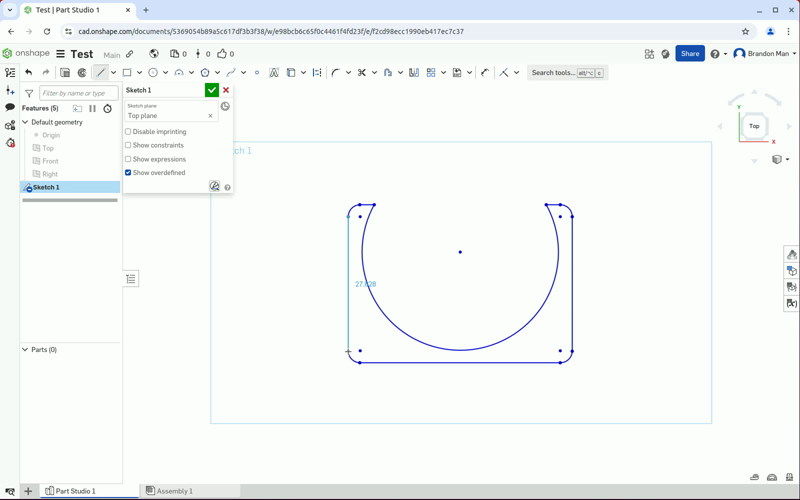
key_up(shift)
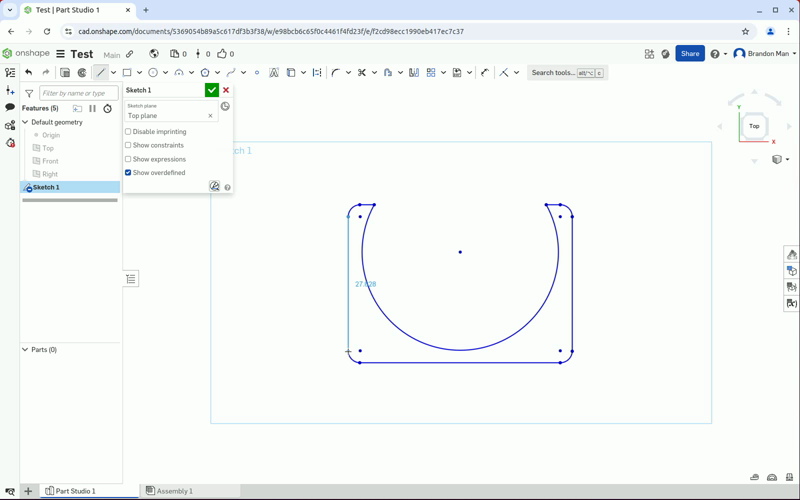
click(348, 351)
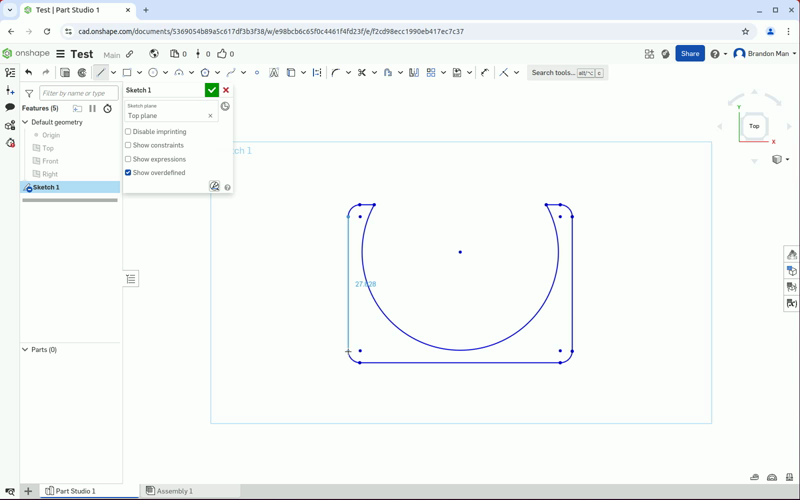
key(esc)
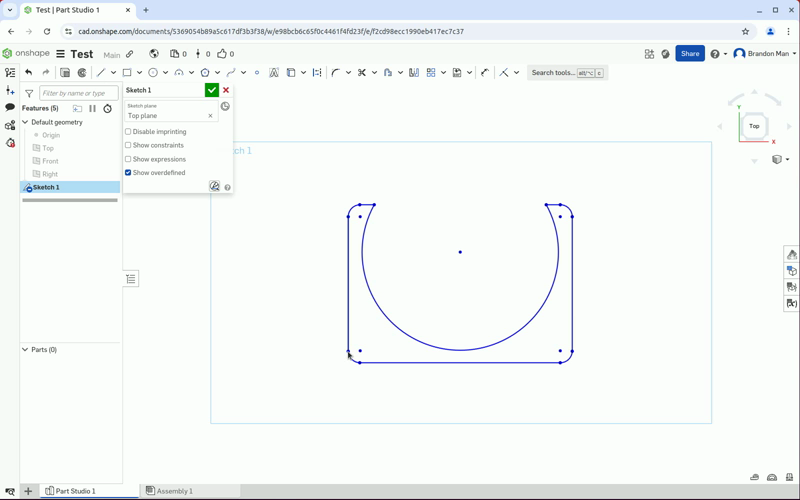
mouse_move(542, 338)
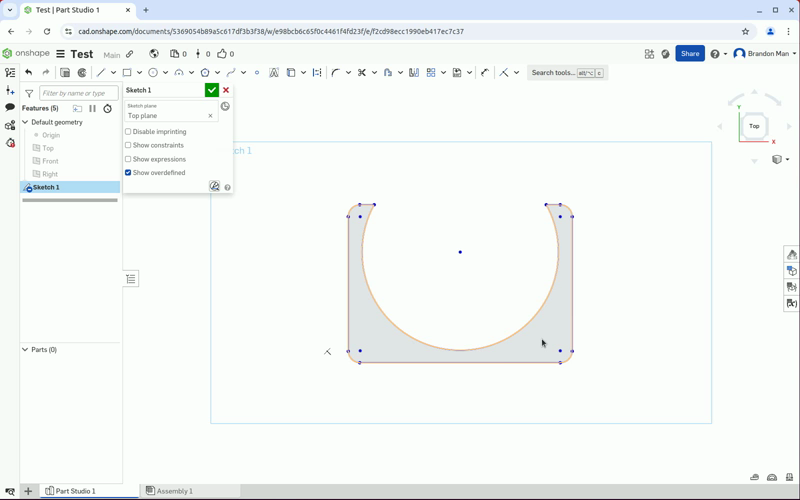
click(542, 338)
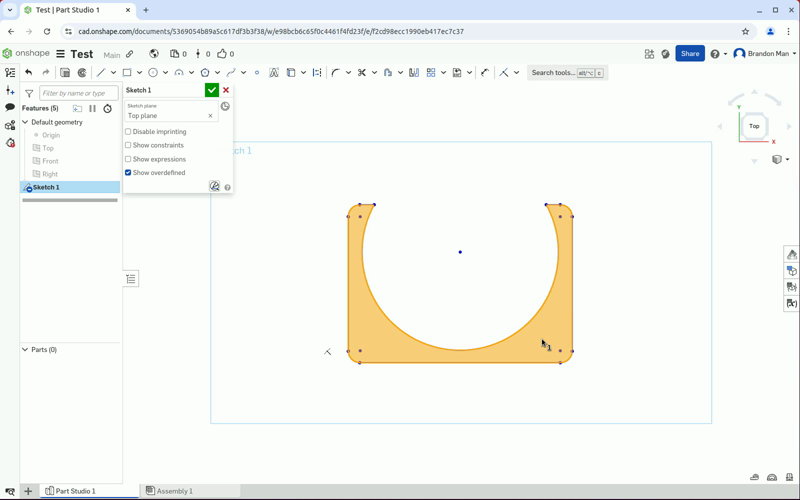
mouse_move(73, 352)
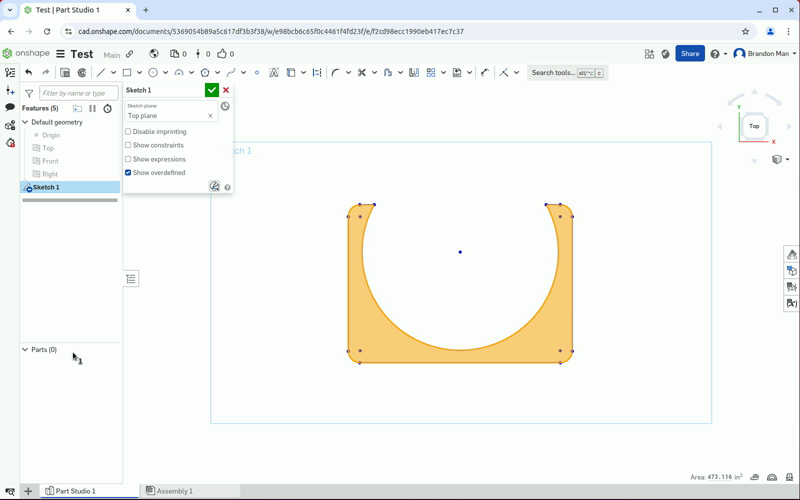
key(shift+y)
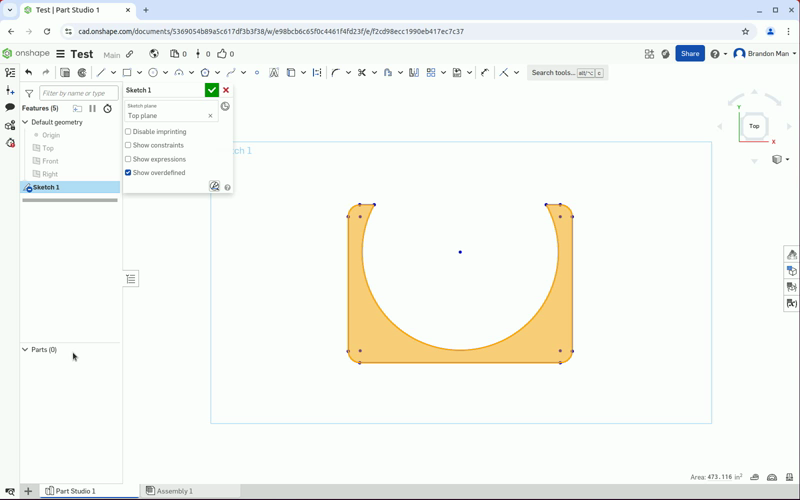
key(shift+e)
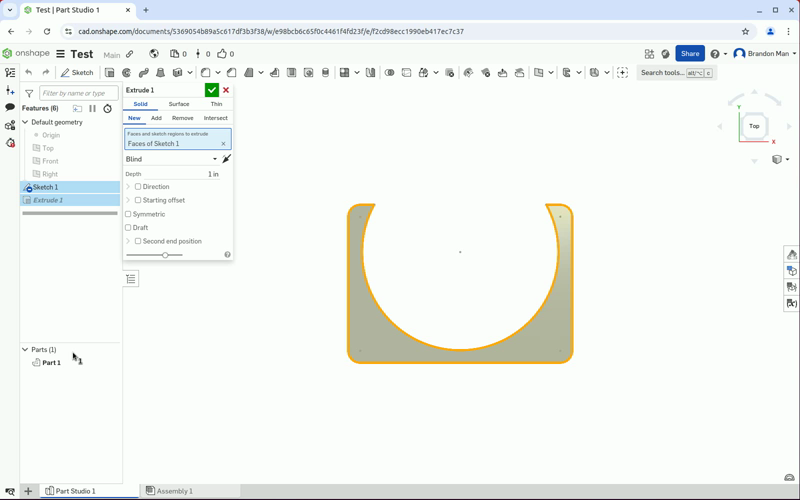
mouse_move(143, 106)
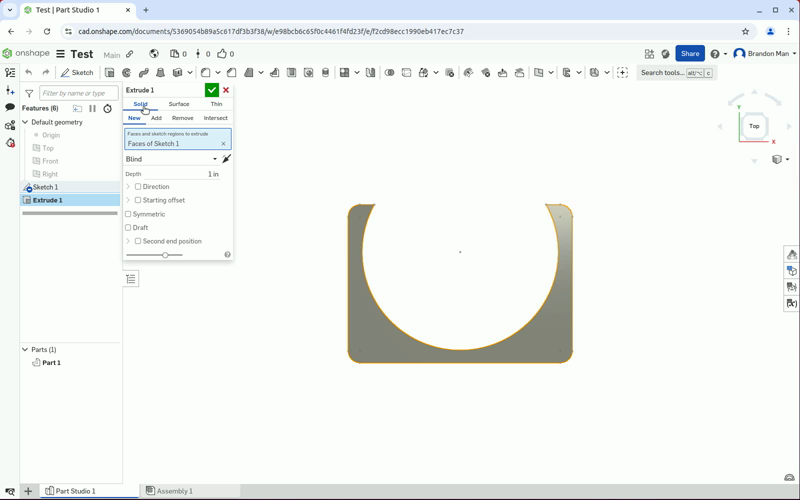
click(143, 106)
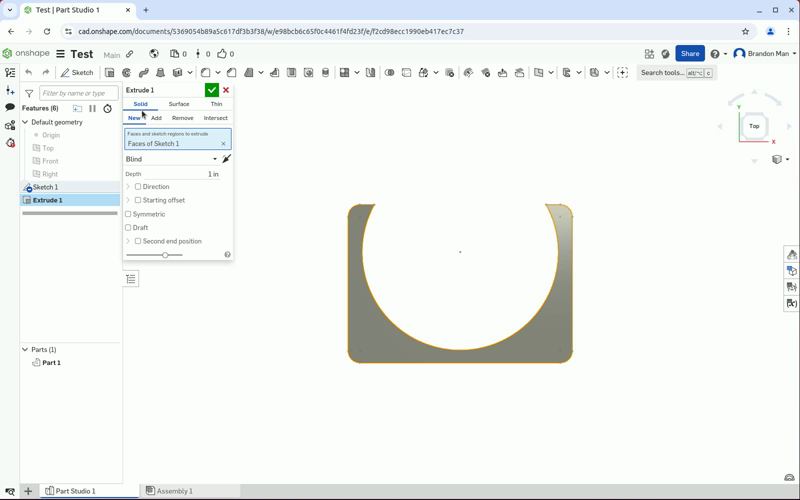
mouse_move(137, 120)
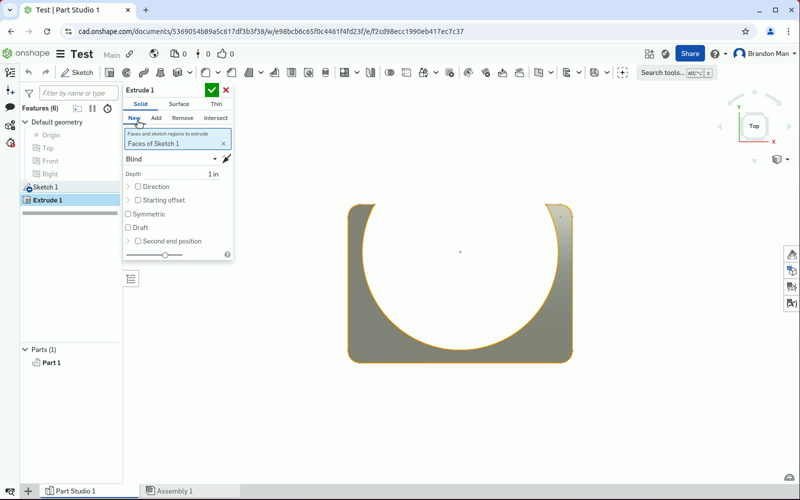
click(137, 120)
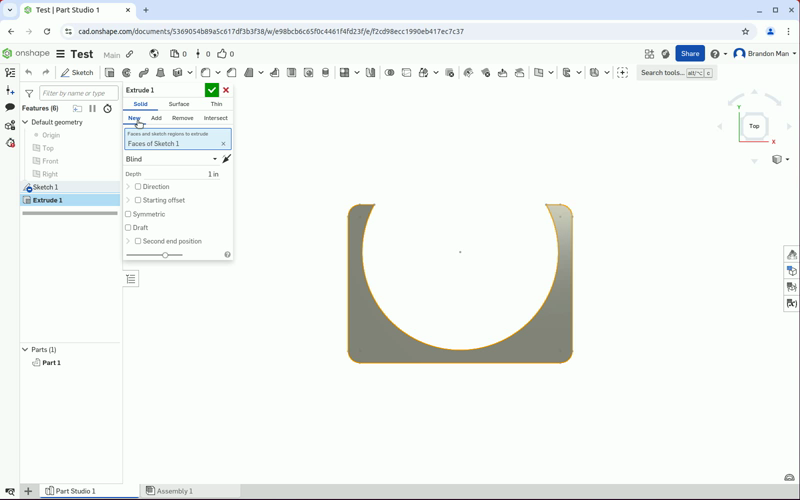
key(tab, 4)
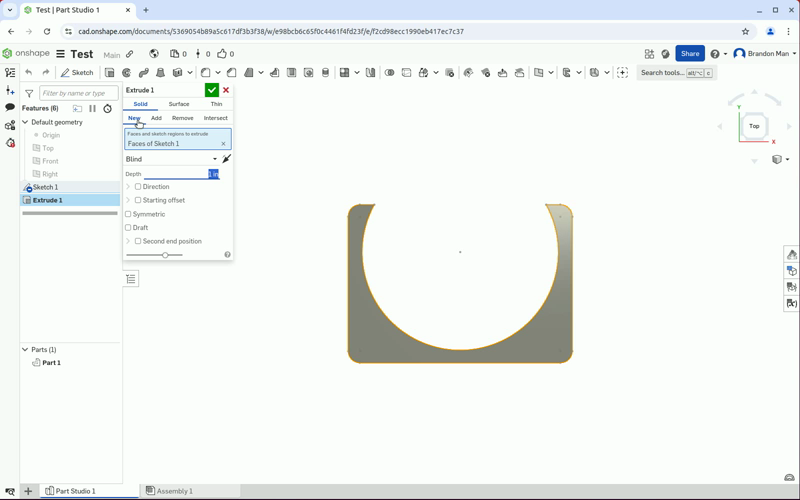
text(2.648)
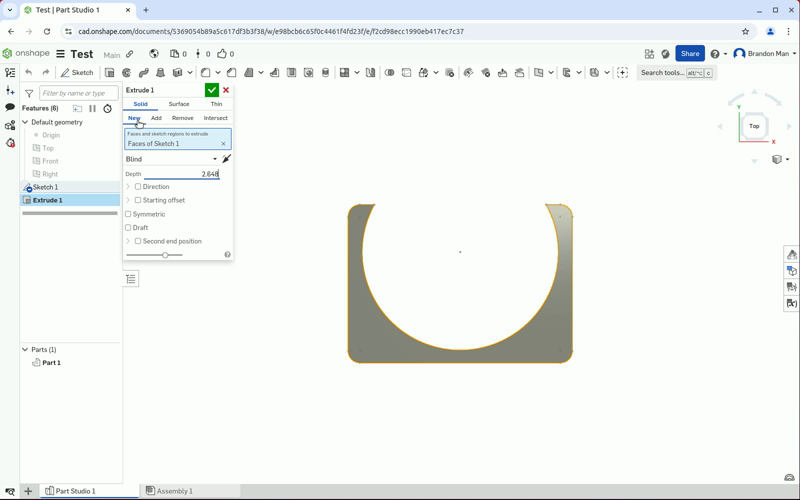
key(enter)
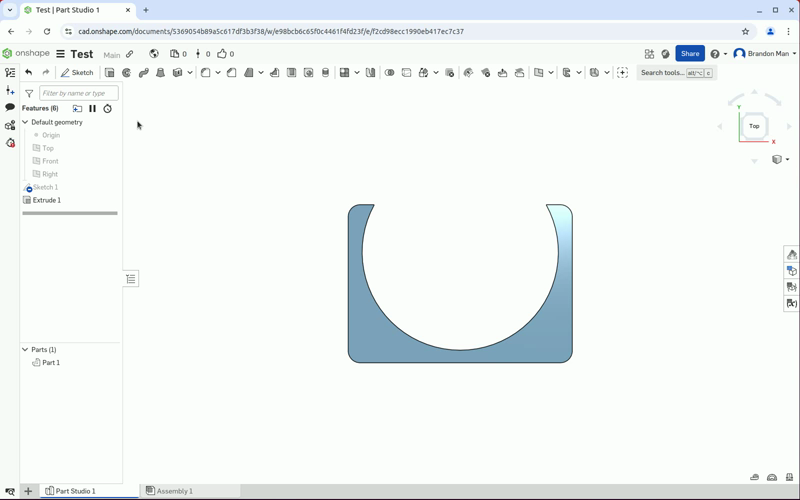
key(shift+h)
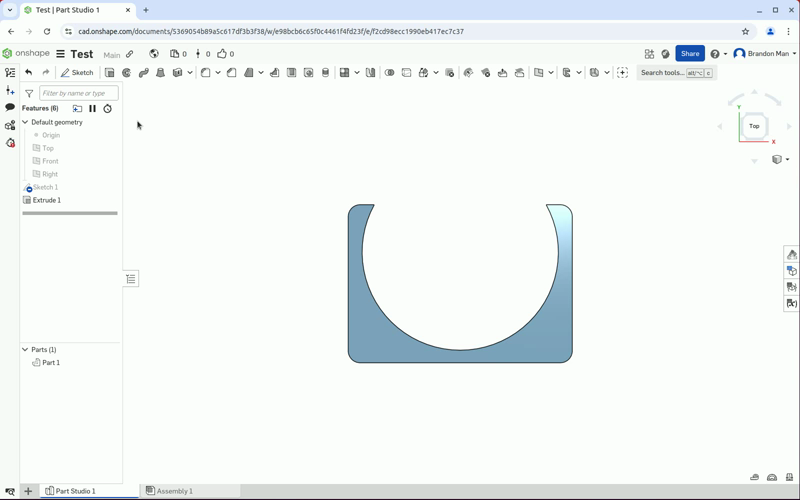
key(shift+h)
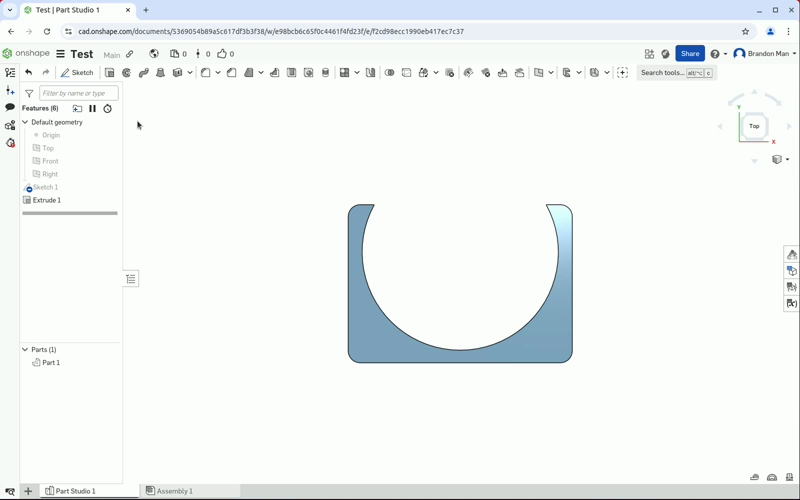
mouse_move(73, 189)
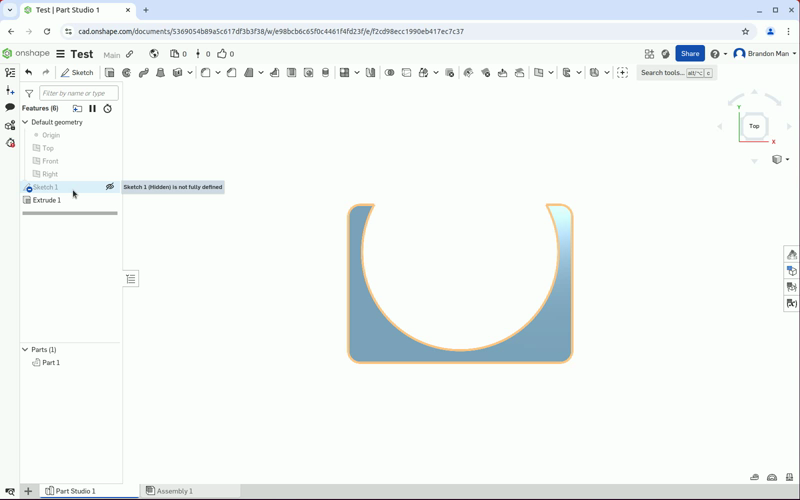
click(73, 189)
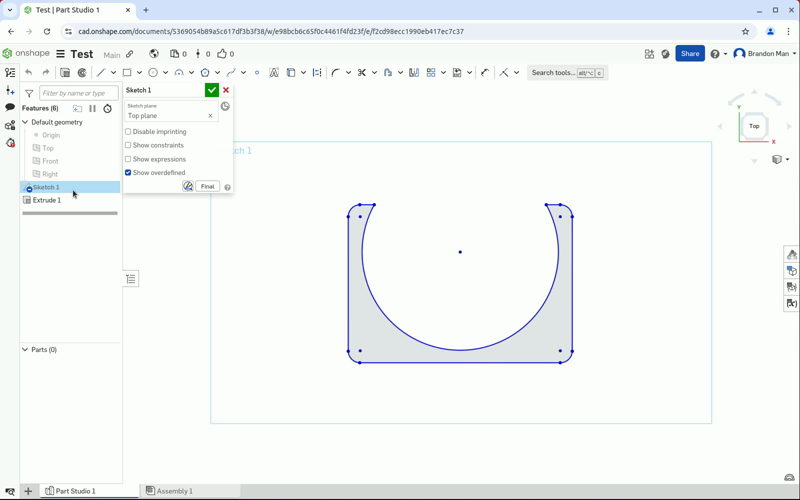
mouse_move(229, 92)
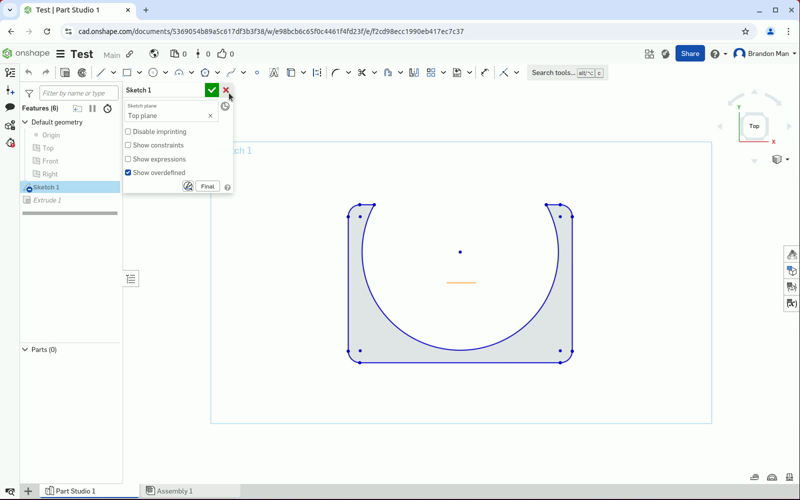
click(229, 92)
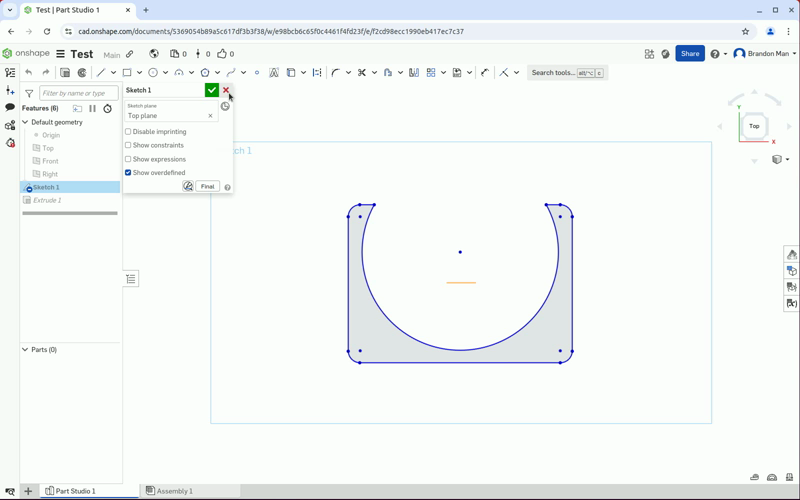
key(shift+s)
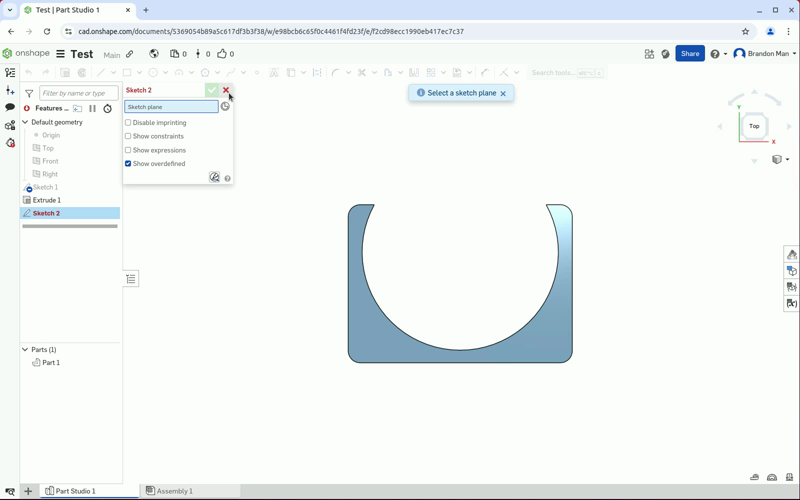
mouse_move(73, 150)
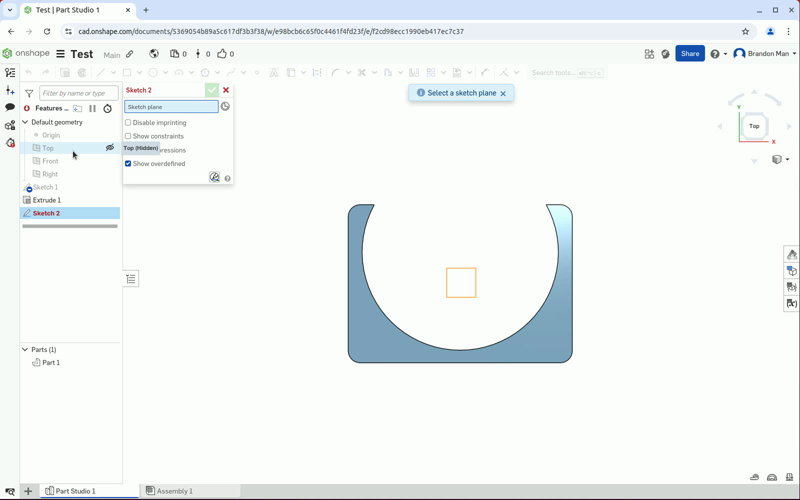
click(73, 150)
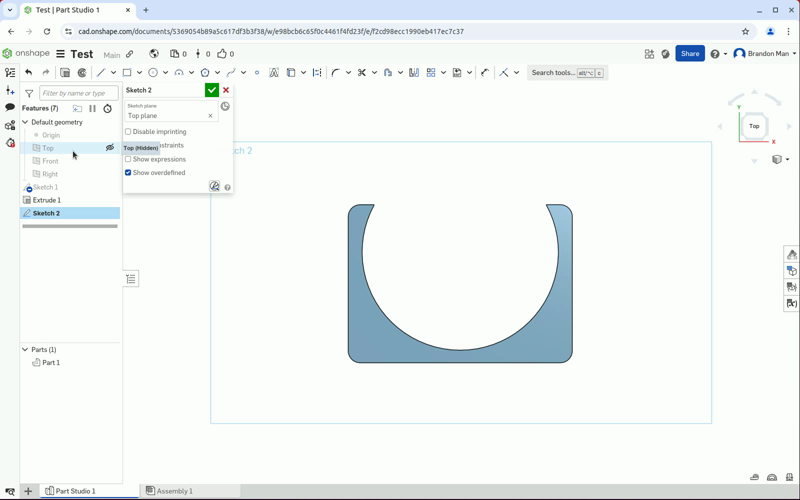
mouse_move(73, 352)
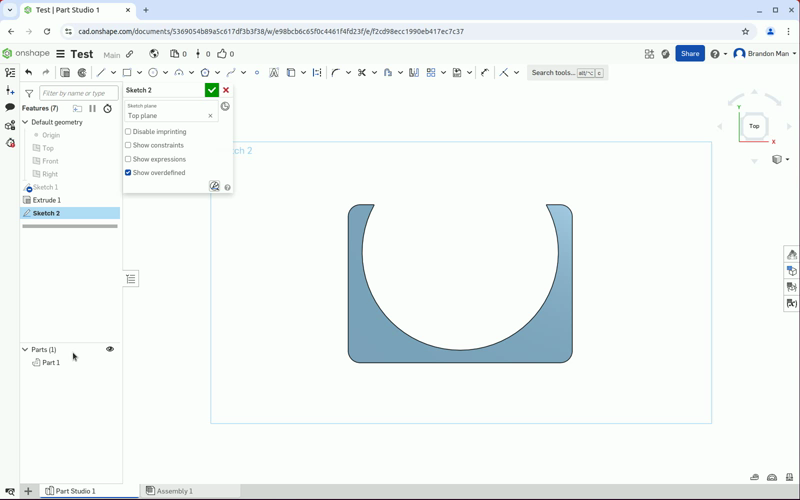
key(y)
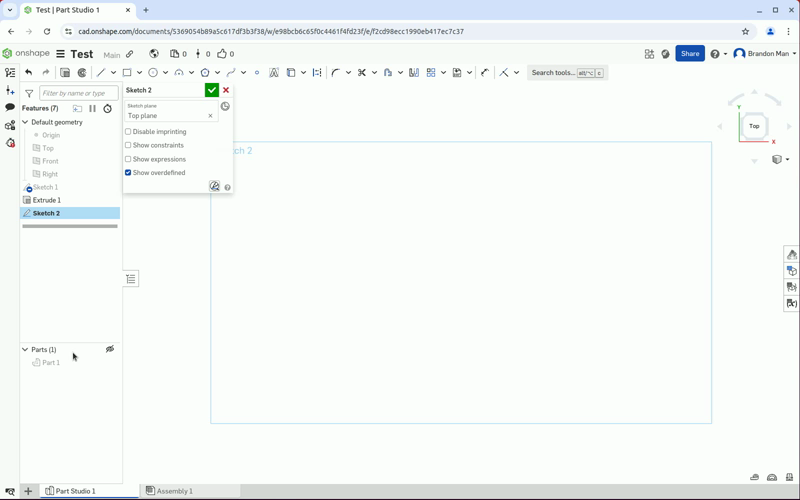
key(a)
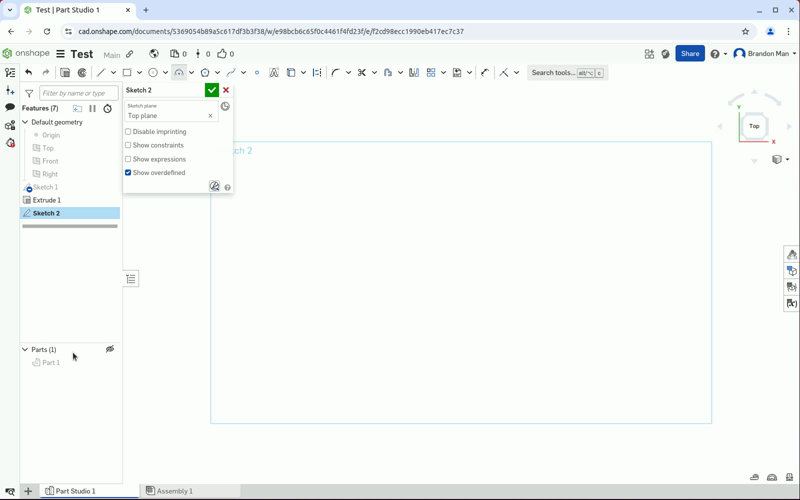
key_down(shift)
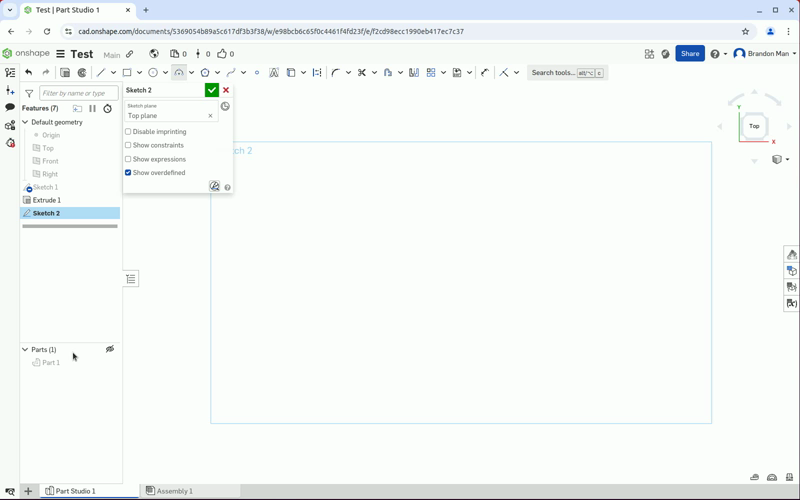
mouse_move(374, 201)
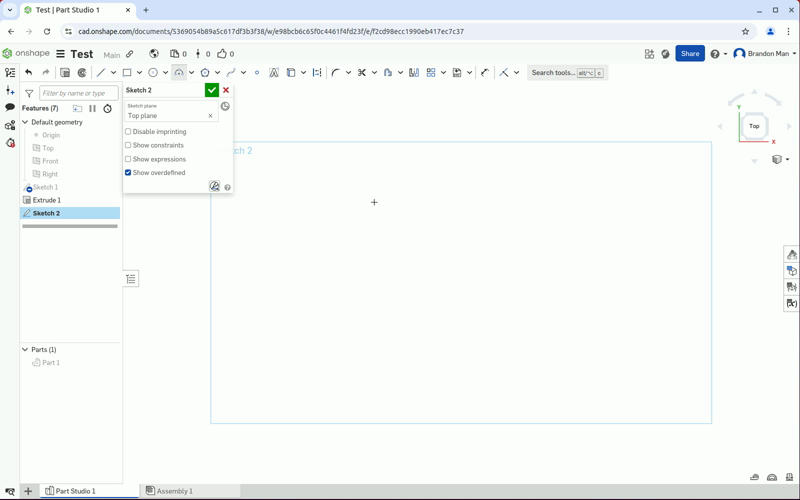
click(374, 201)
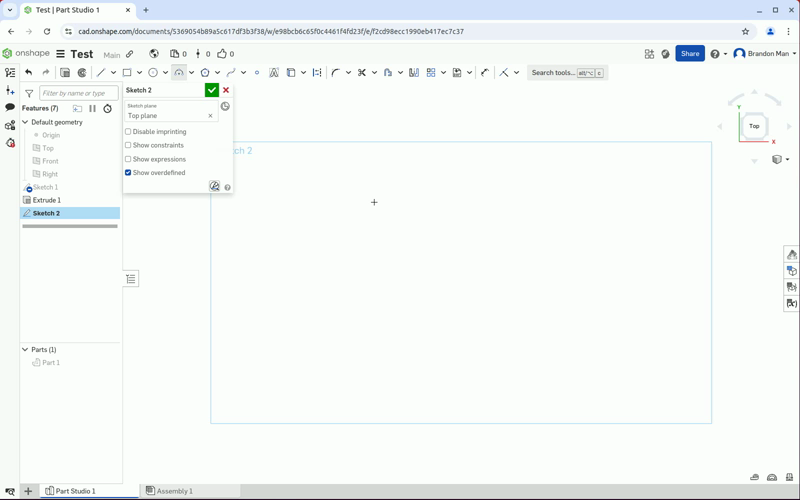
key_up(shift)
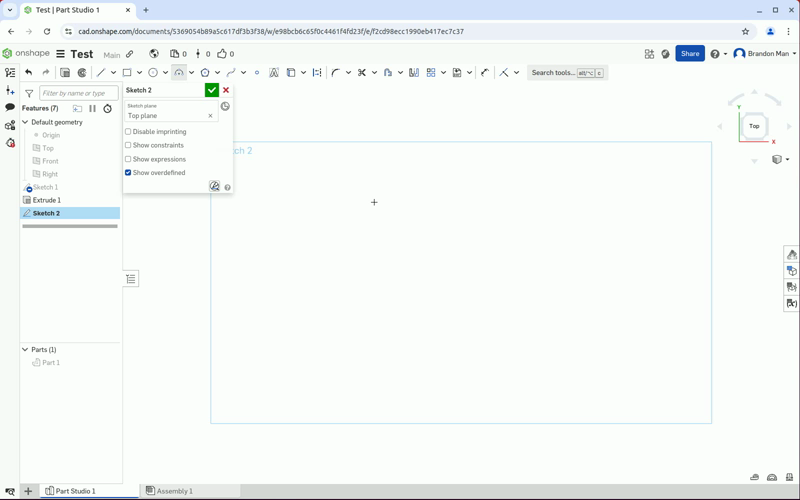
key_down(shift)
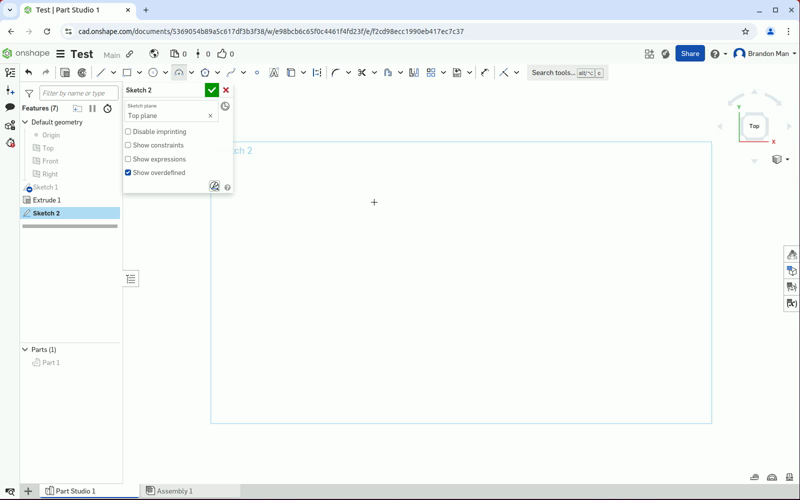
mouse_move(546, 201)
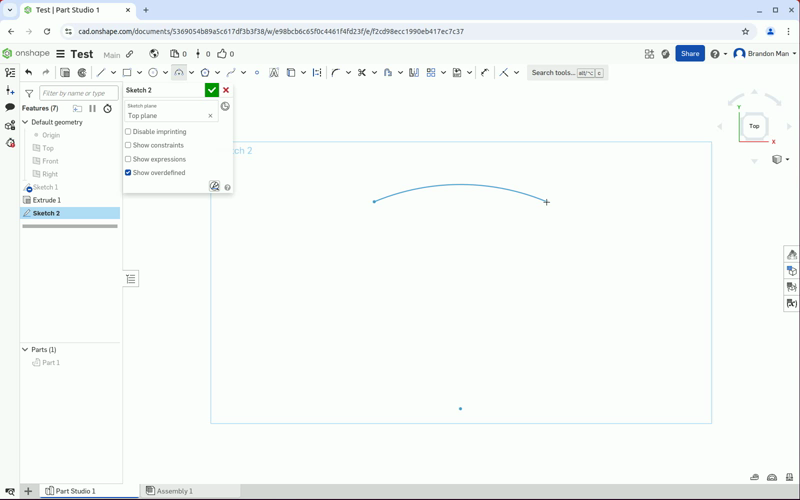
click(546, 201)
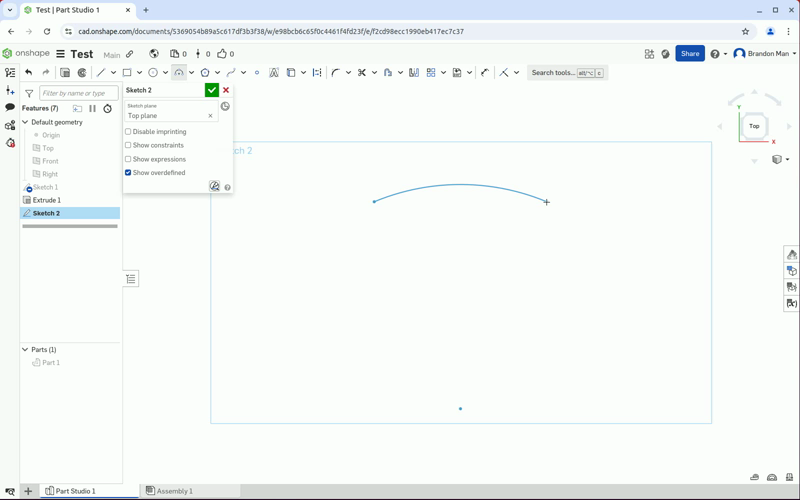
mouse_move(460, 348)
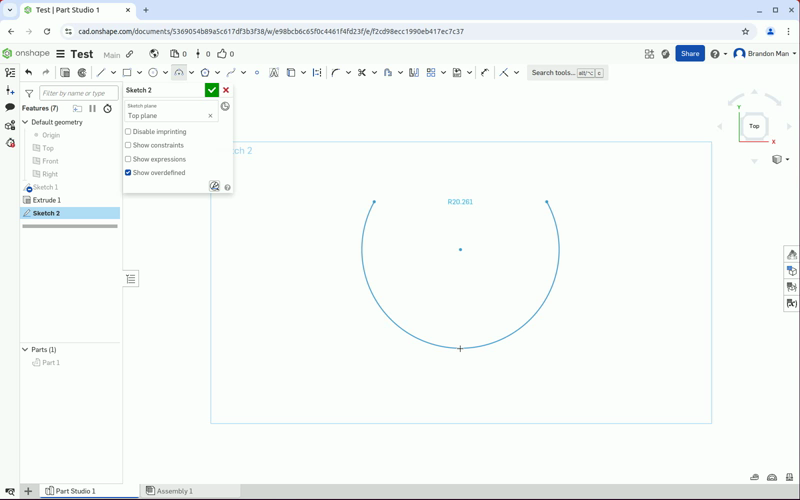
click(460, 348)
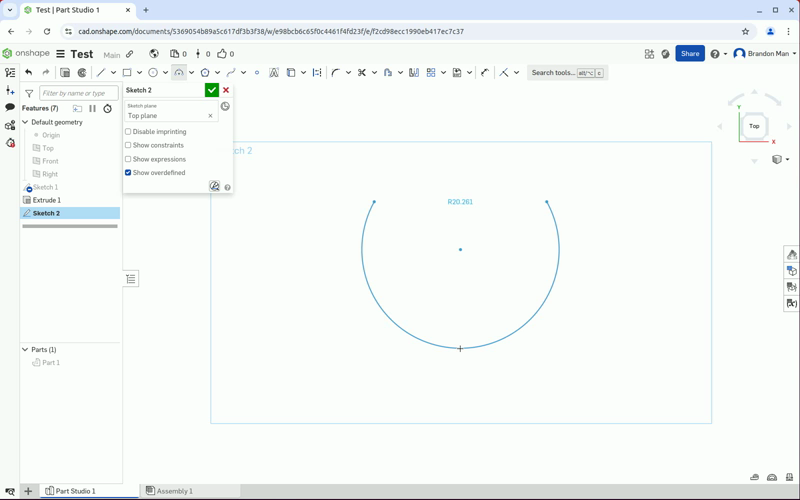
key_up(shift)
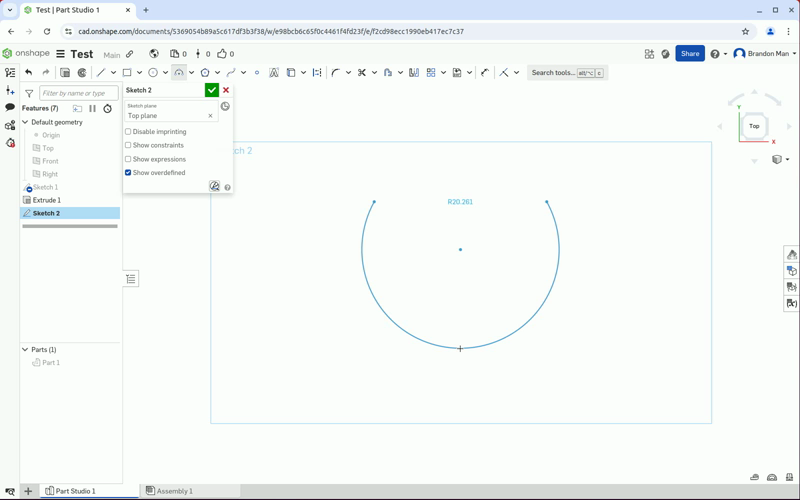
mouse_move(546, 201)
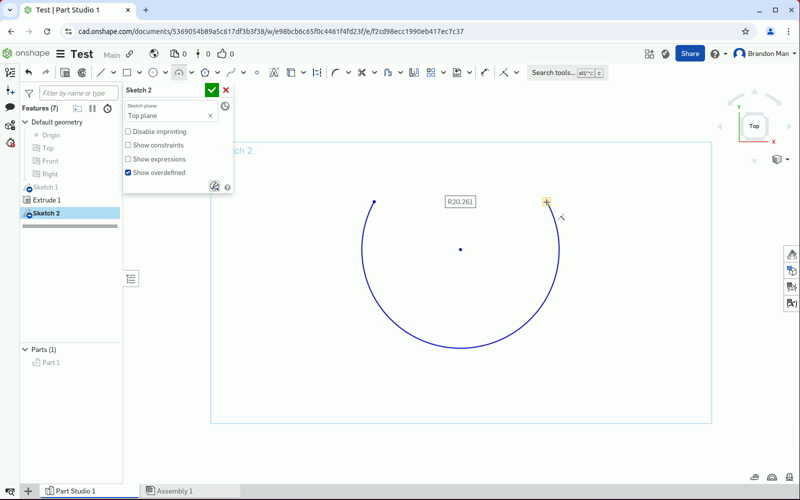
click(546, 201)
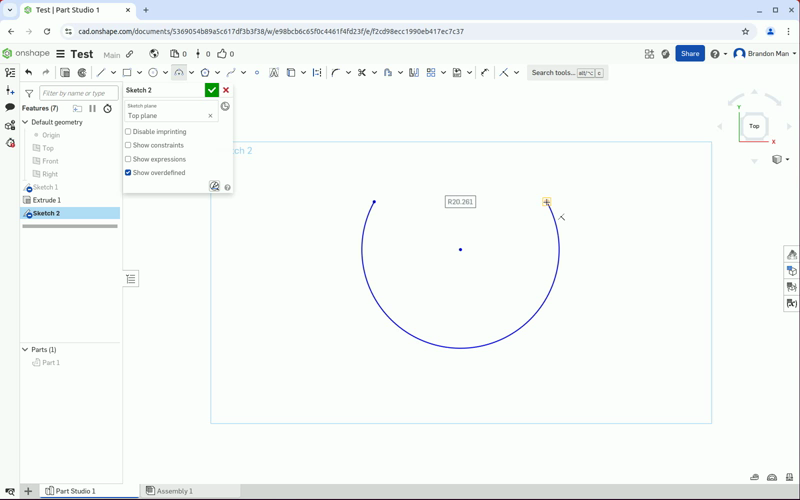
mouse_move(374, 201)
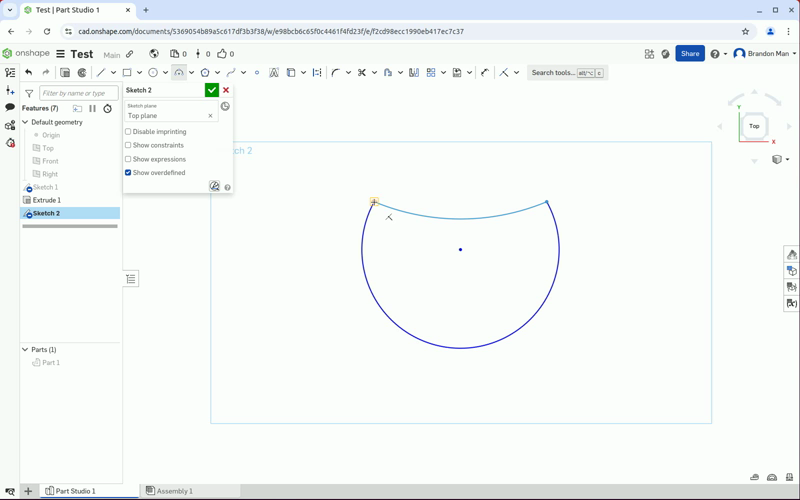
click(374, 201)
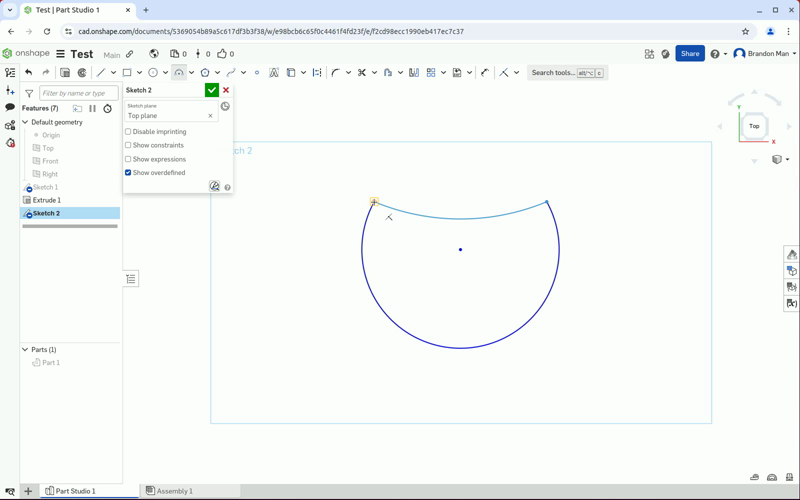
key_down(shift)
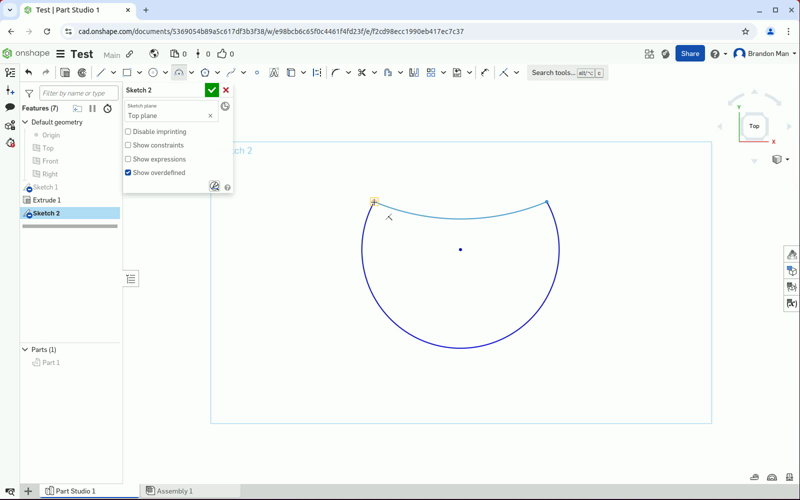
mouse_move(460, 311)
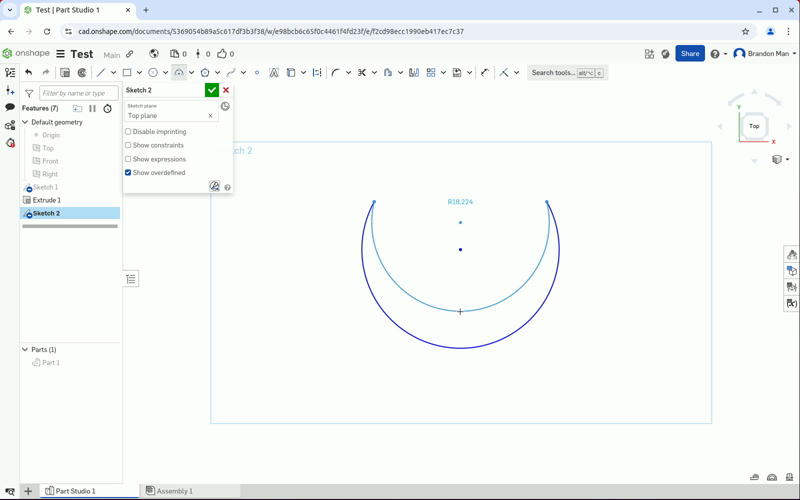
click(460, 311)
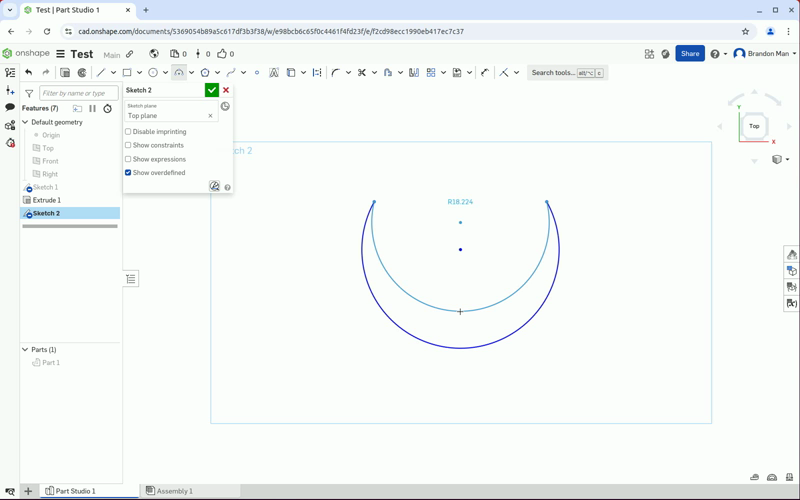
key_up(shift)
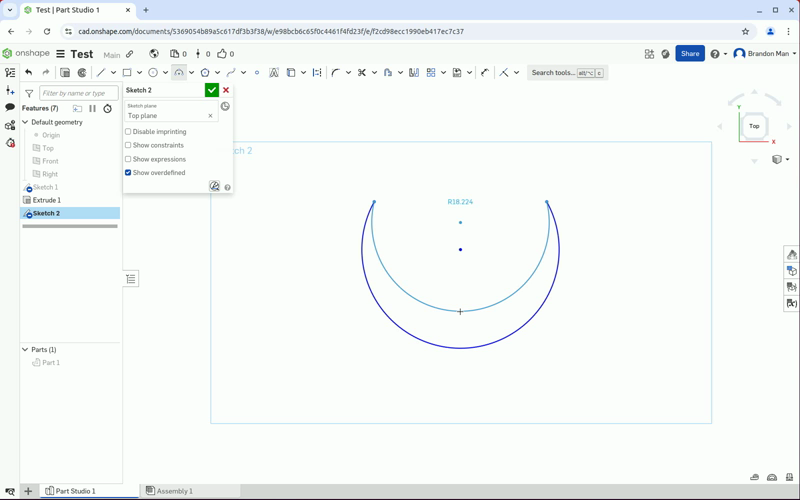
key(esc)
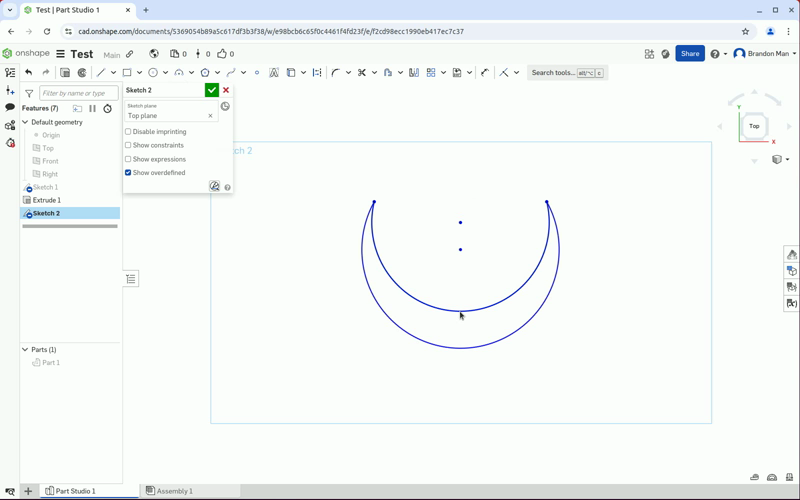
mouse_move(545, 282)
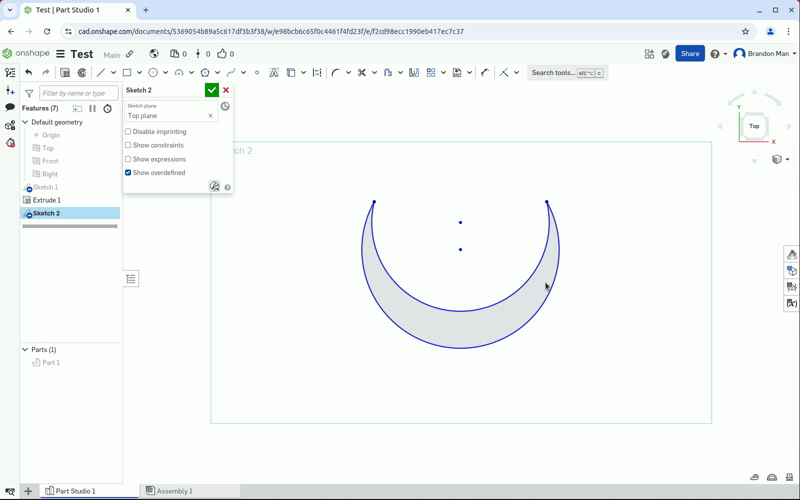
click(545, 282)
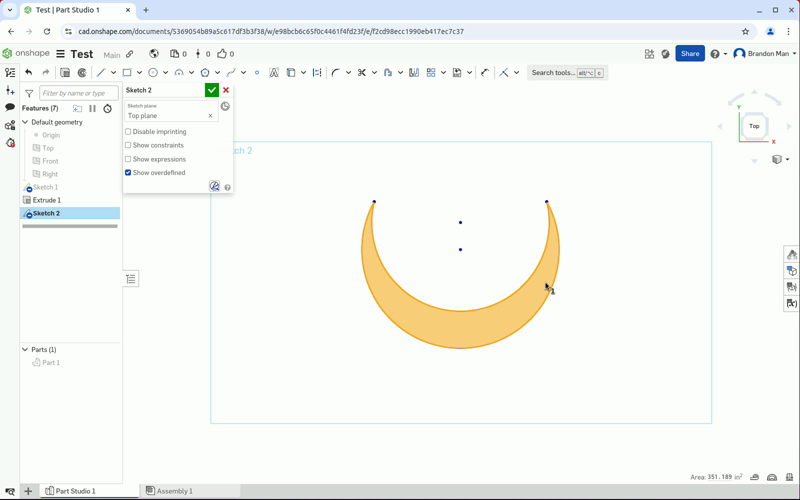
mouse_move(73, 352)
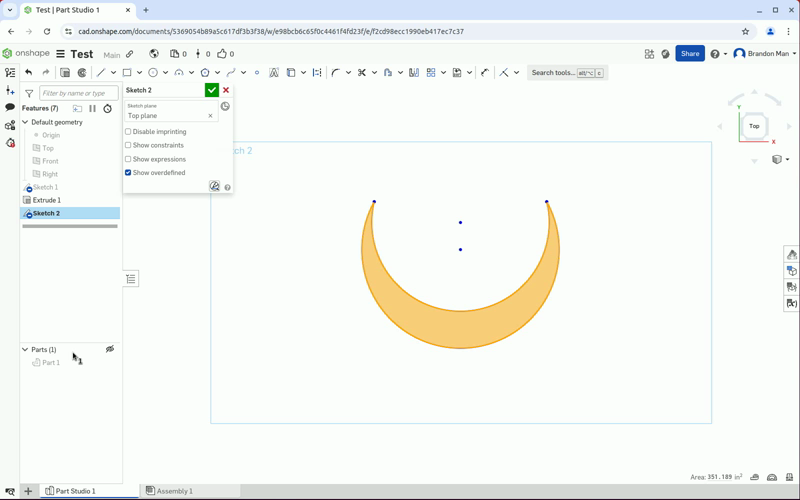
key(shift+y)
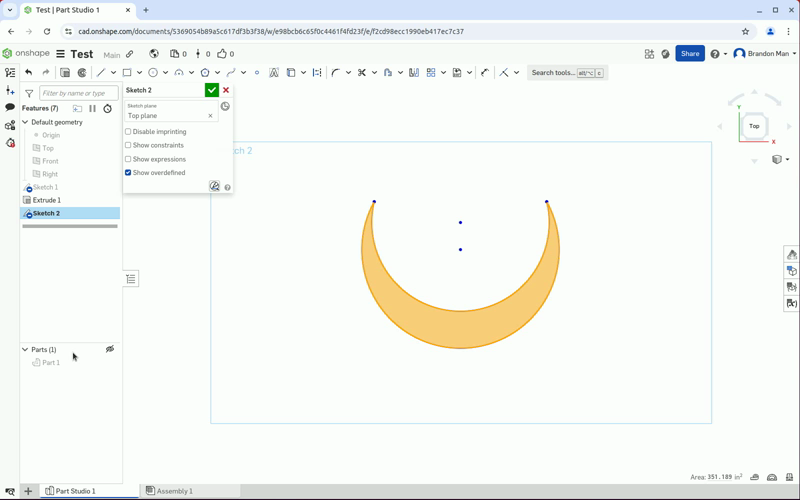
key(shift+e)
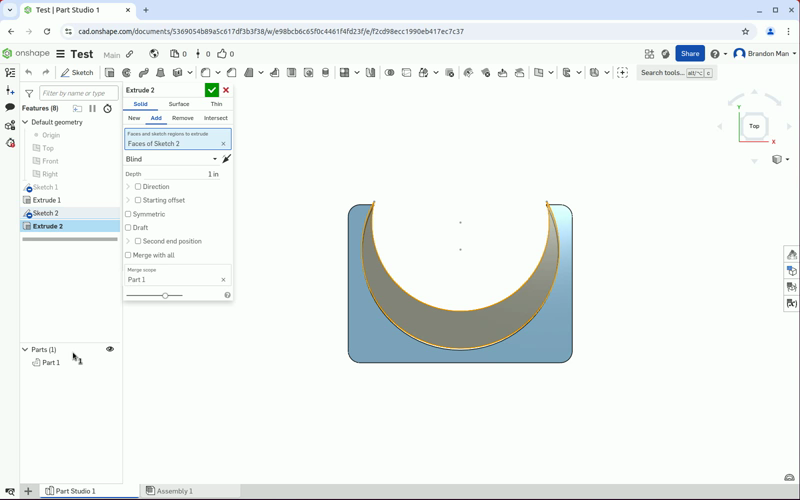
mouse_move(143, 106)
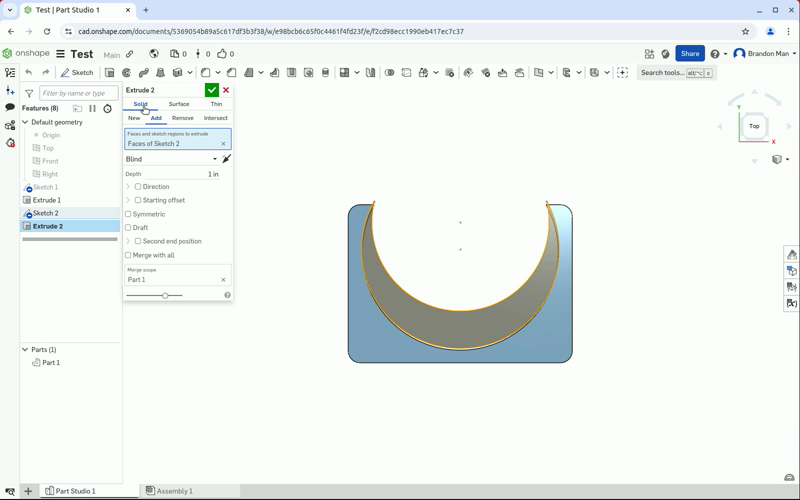
click(143, 106)
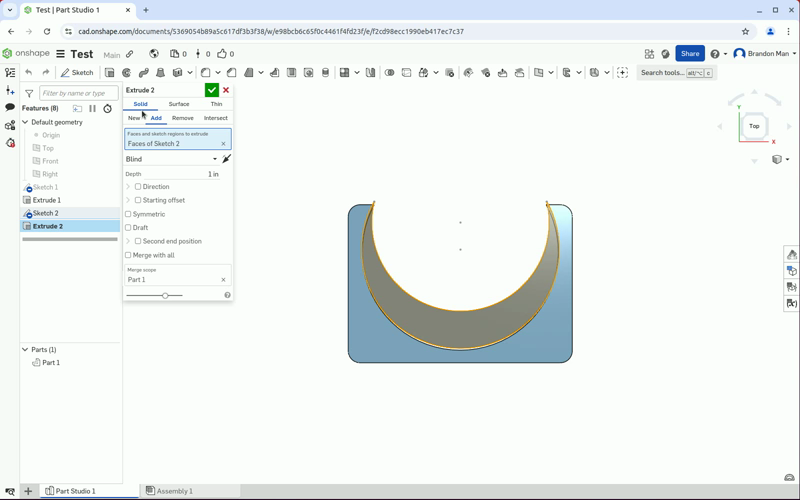
mouse_move(137, 120)
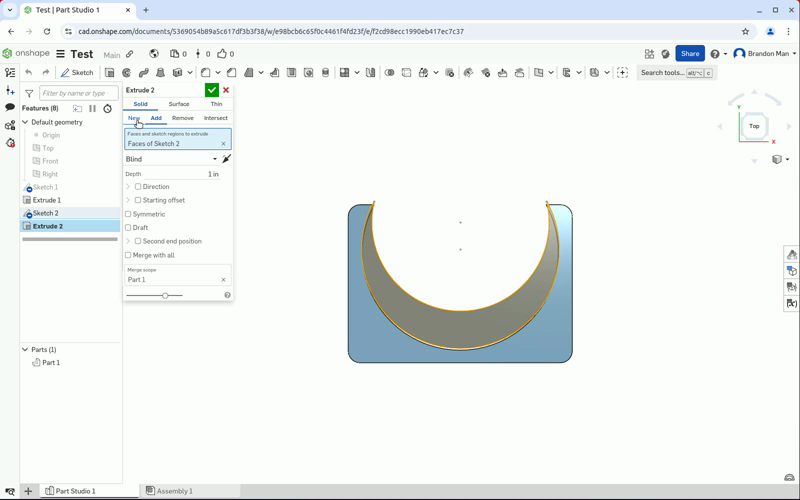
click(137, 120)
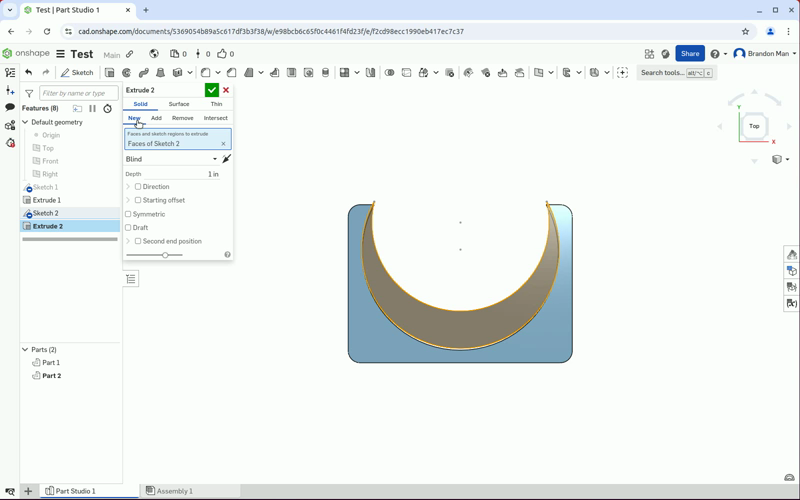
key(tab, 4)
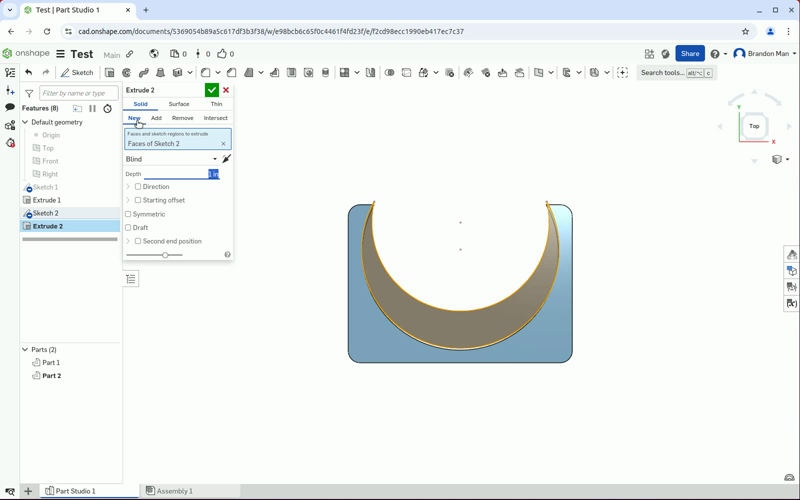
text(2.648)
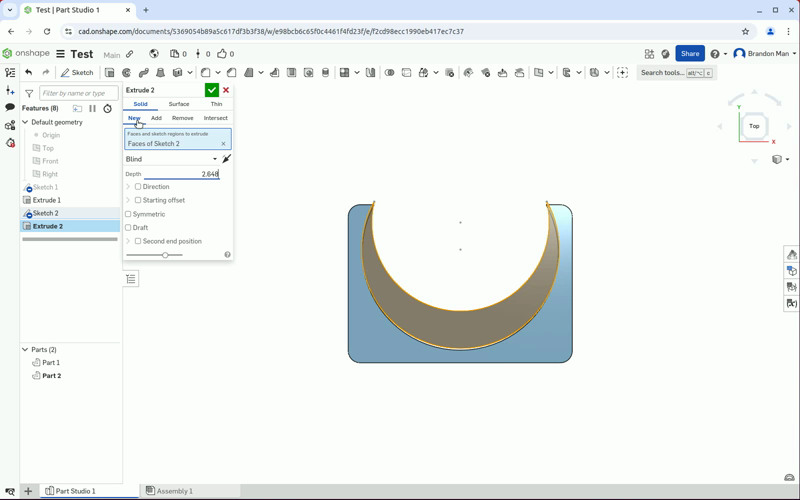
key(enter)
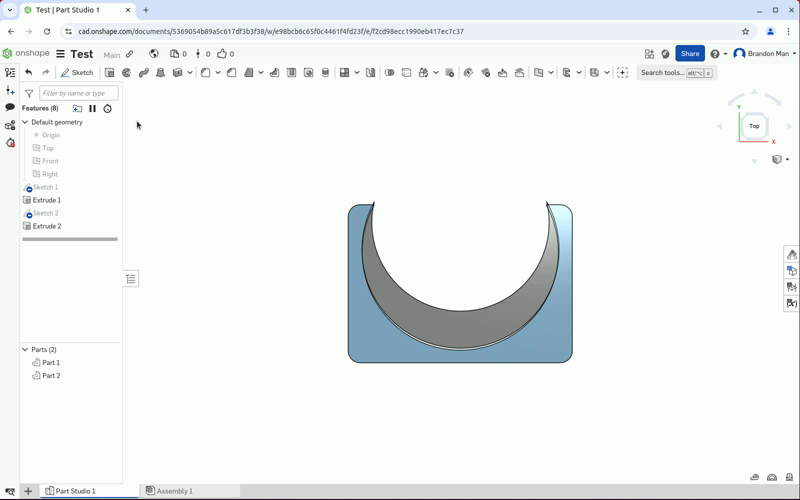
key(shift+h)
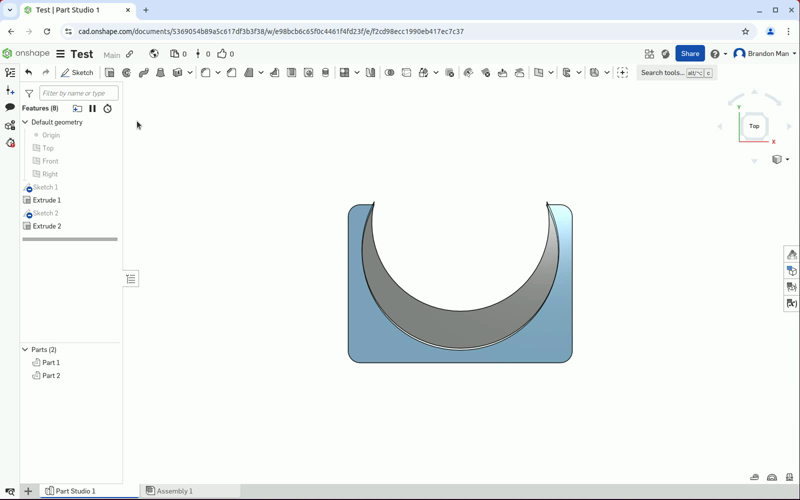
key(shift+h)
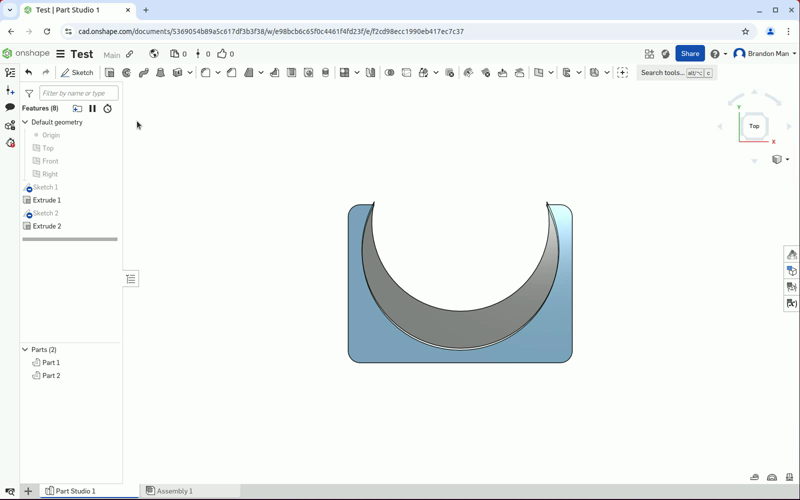
mouse_move(73, 189)
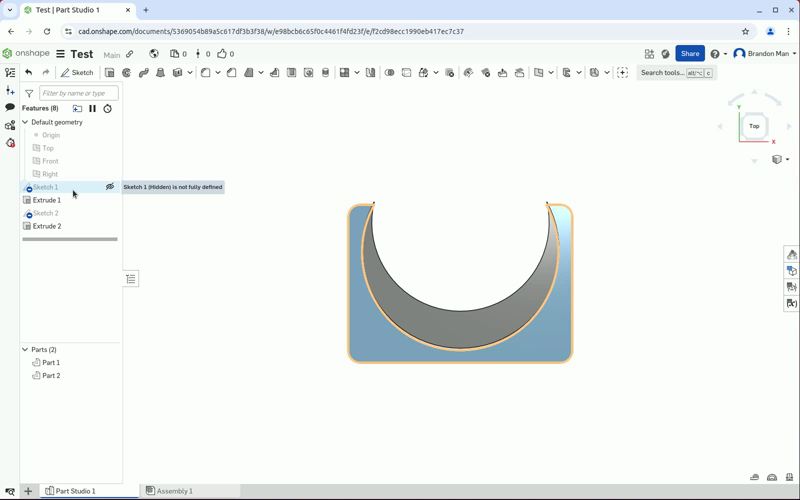
click(73, 189)
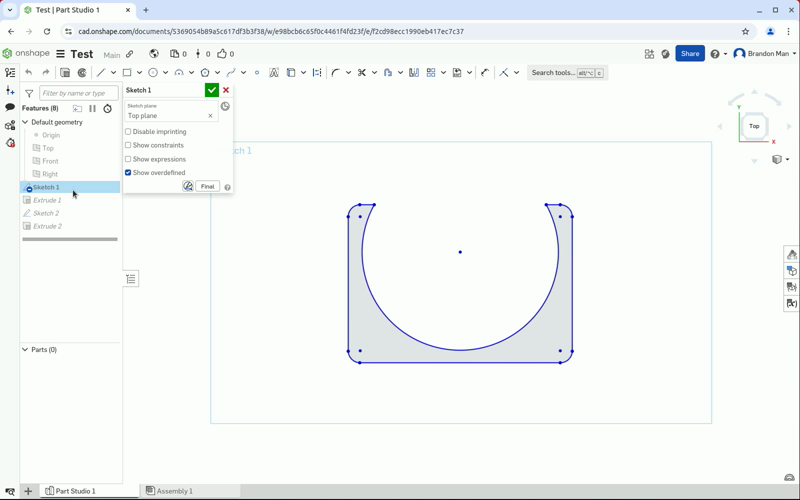
mouse_move(229, 92)
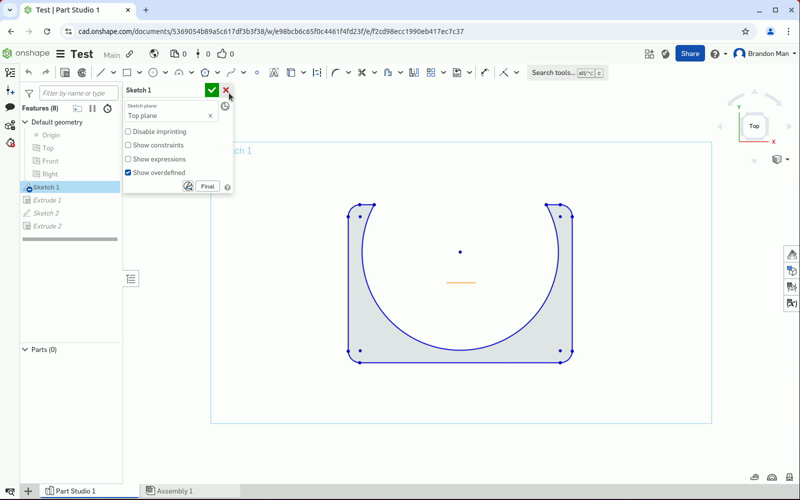
click(229, 92)
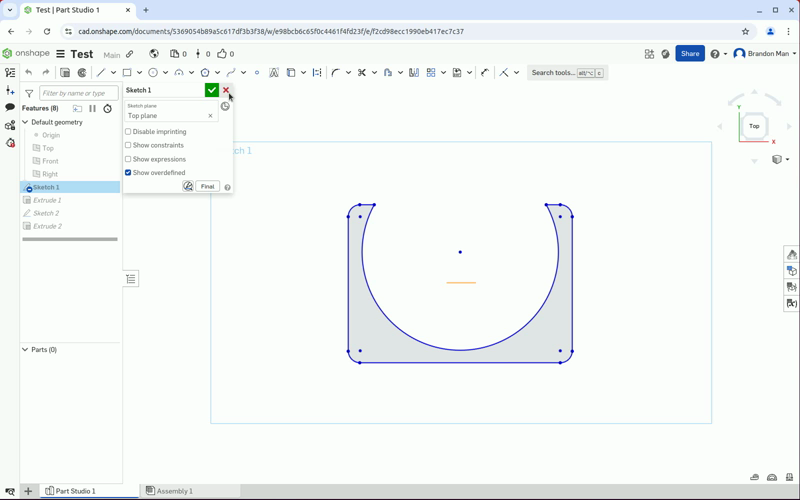
key(shift+s)
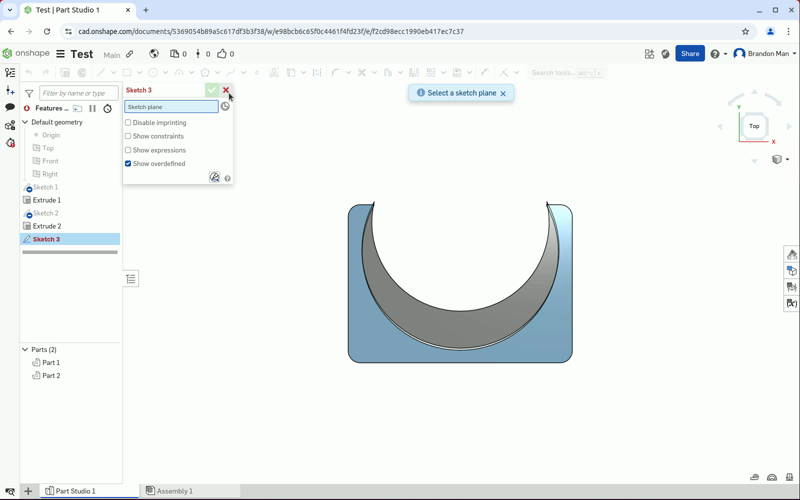
mouse_move(73, 150)
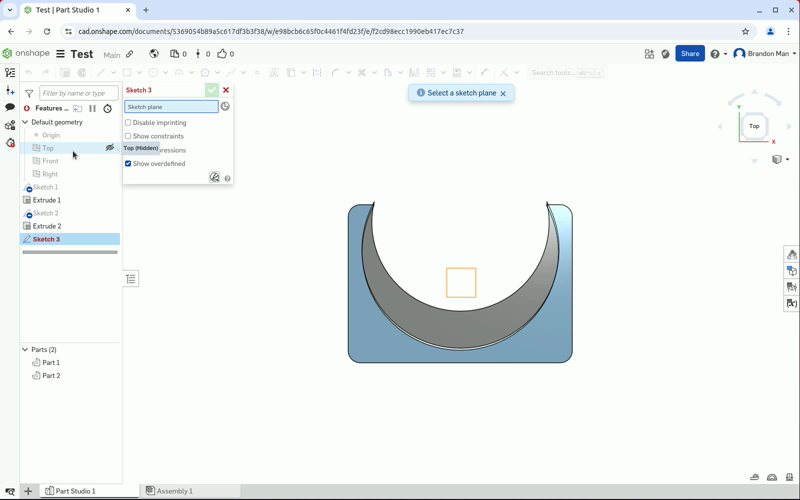
click(73, 150)
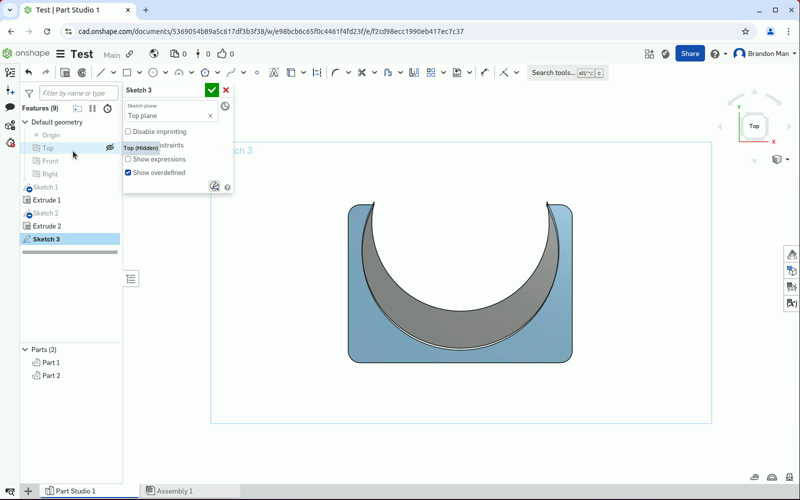
mouse_move(73, 352)
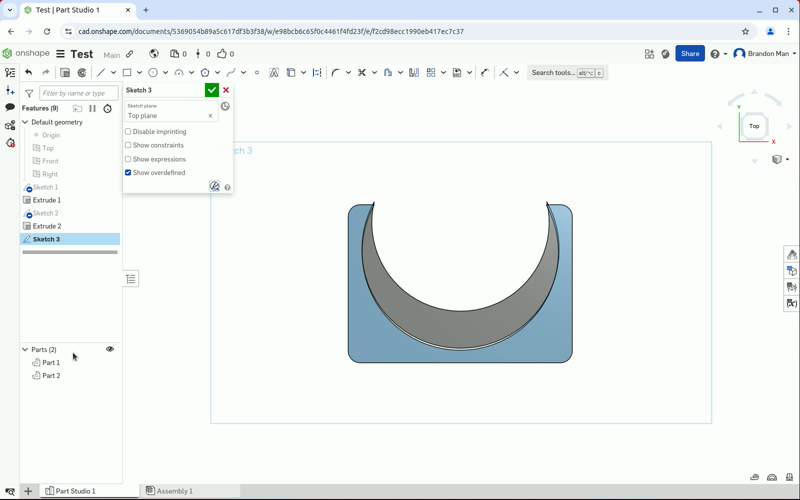
key(y)
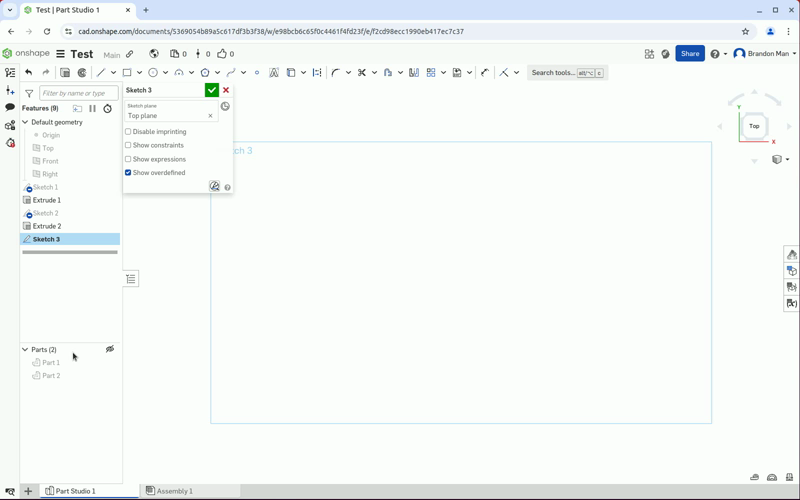
key(a)
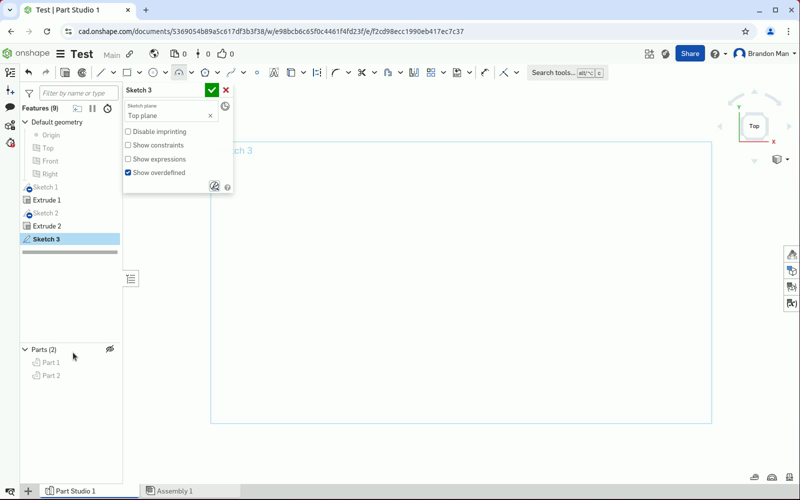
key_down(shift)
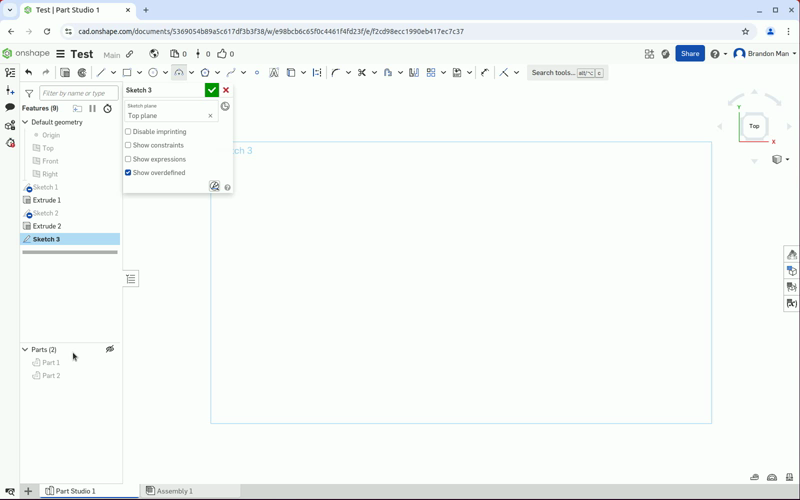
mouse_move(374, 201)
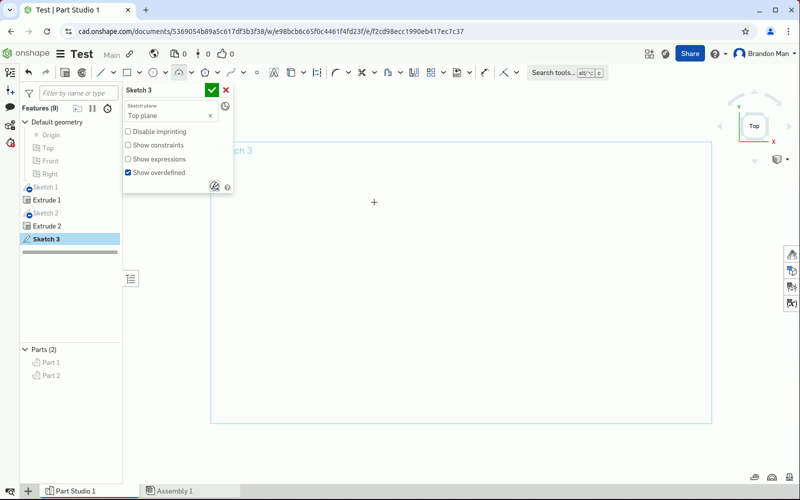
click(374, 201)
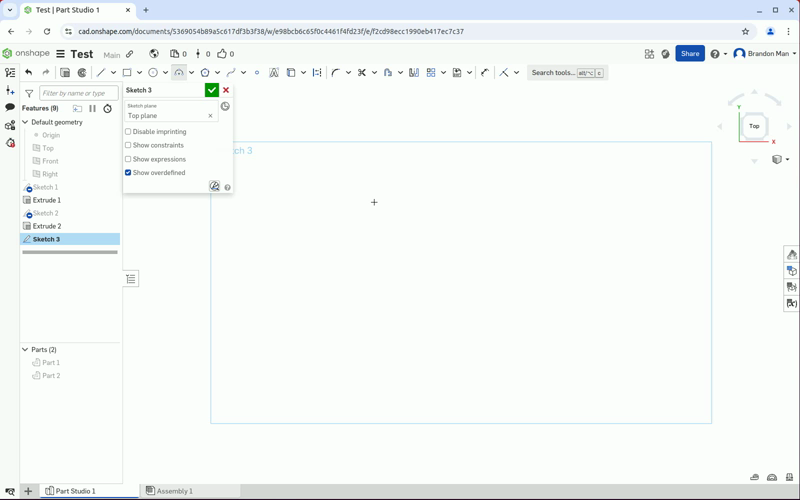
key_up(shift)
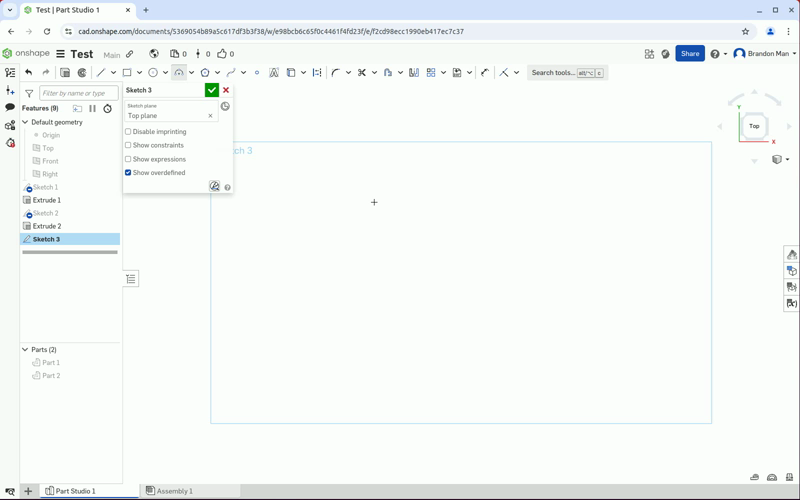
key_down(shift)
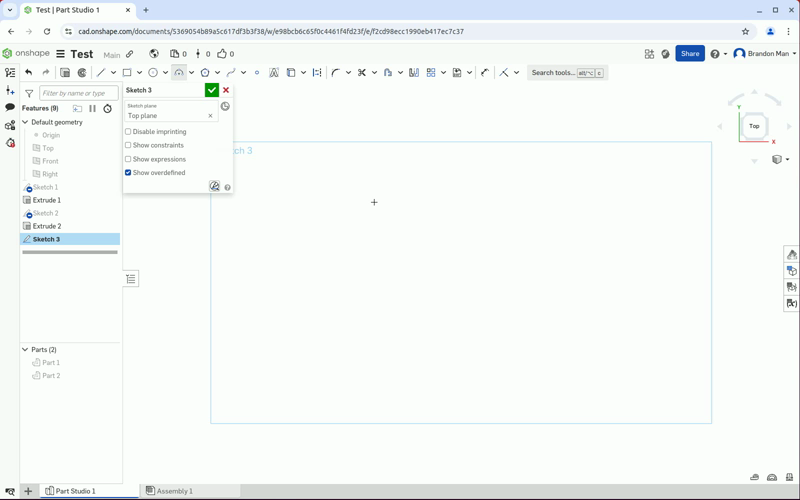
mouse_move(547, 201)
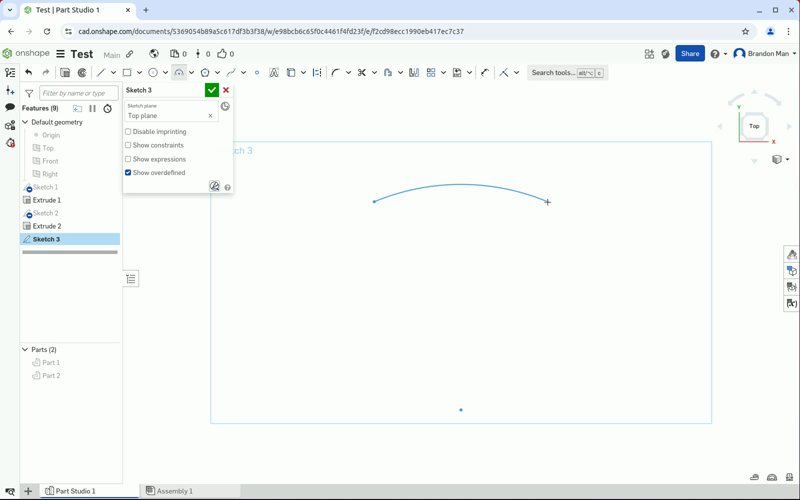
click(547, 201)
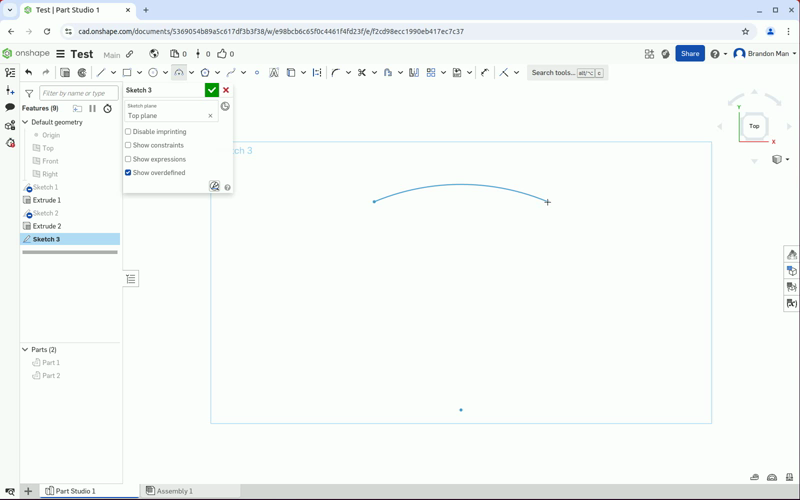
mouse_move(460, 311)
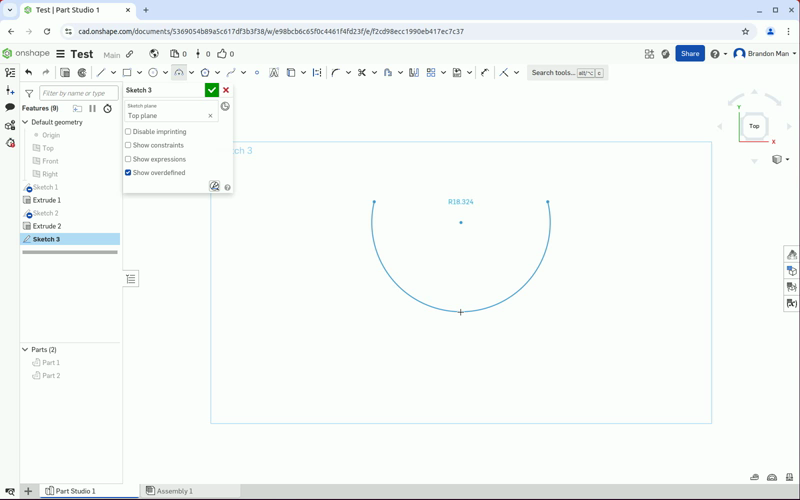
click(460, 311)
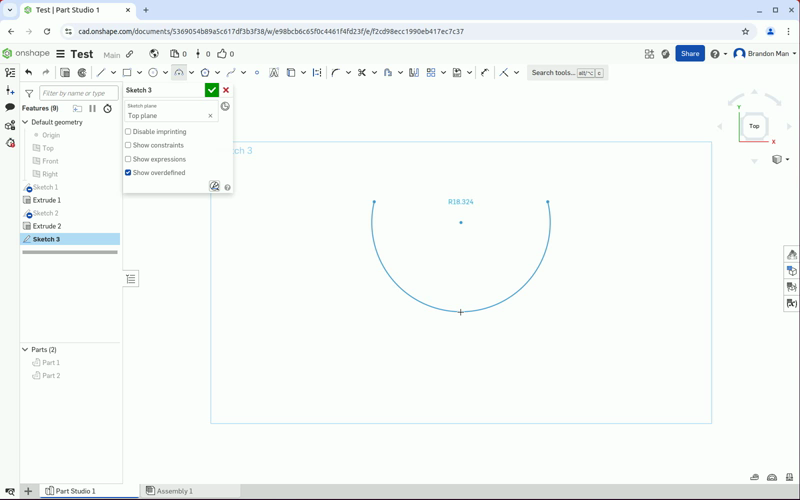
key_up(shift)
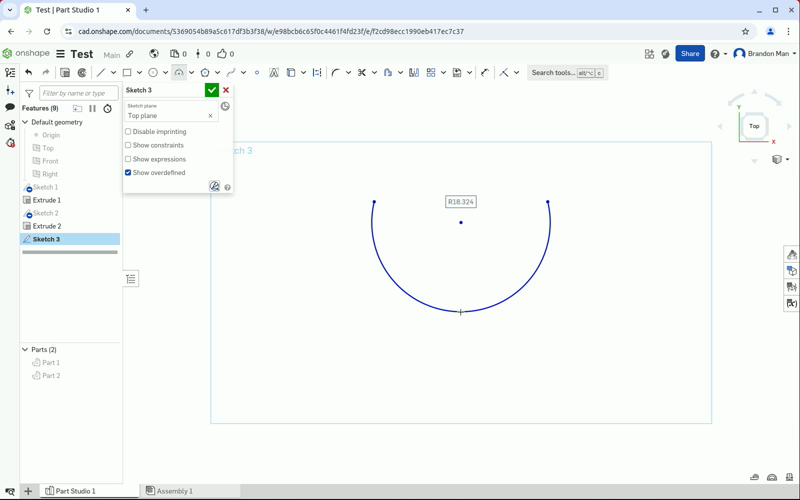
mouse_move(547, 201)
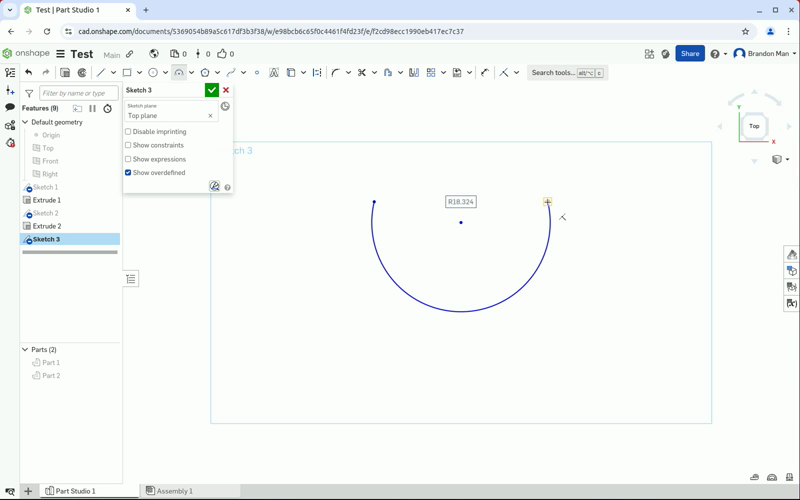
click(547, 201)
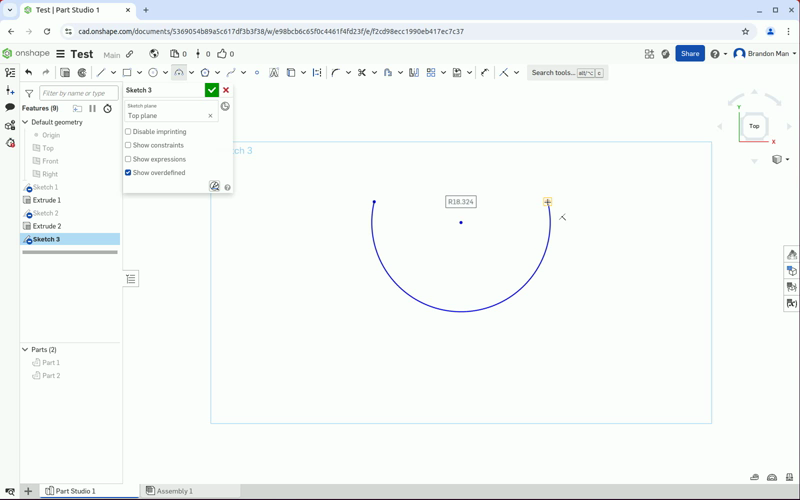
mouse_move(374, 201)
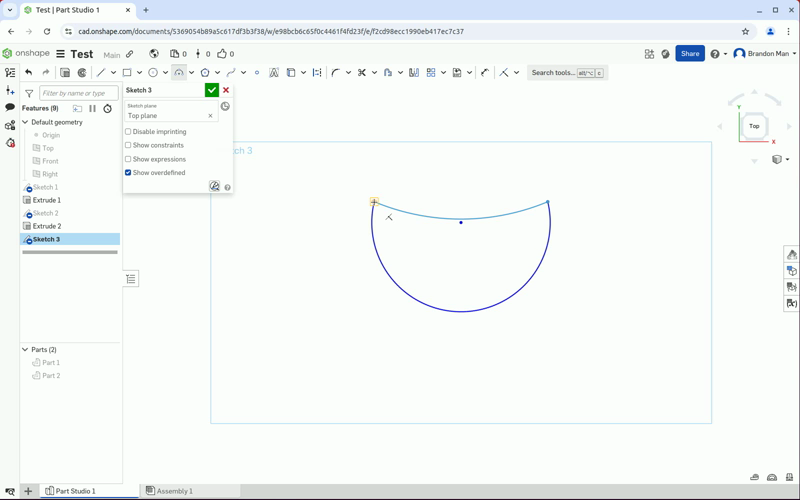
click(374, 201)
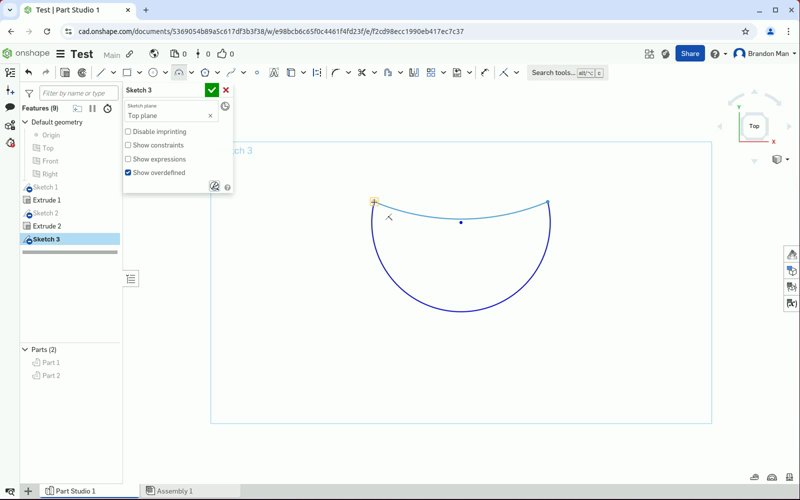
key_down(shift)
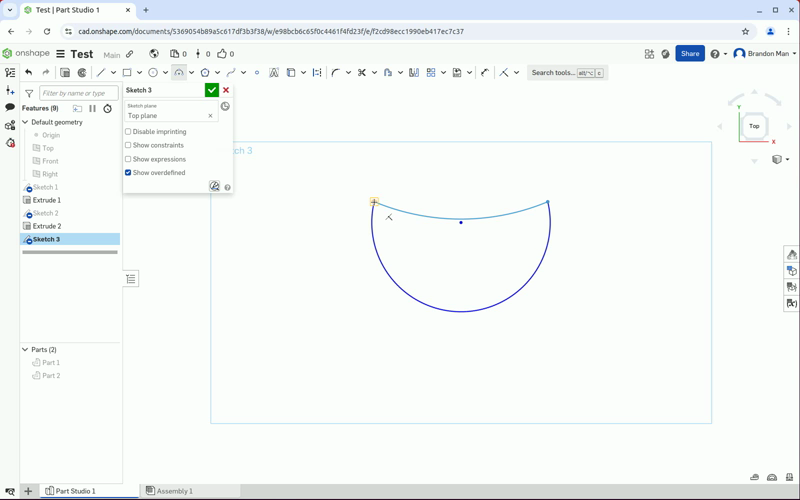
mouse_move(460, 282)
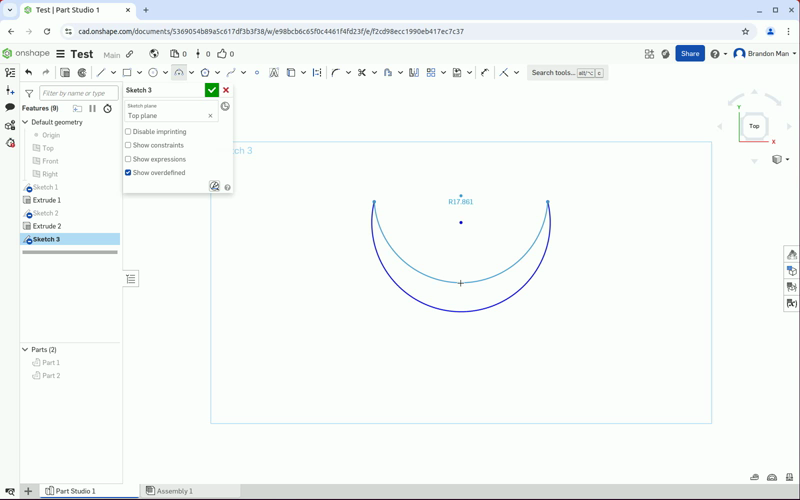
click(460, 282)
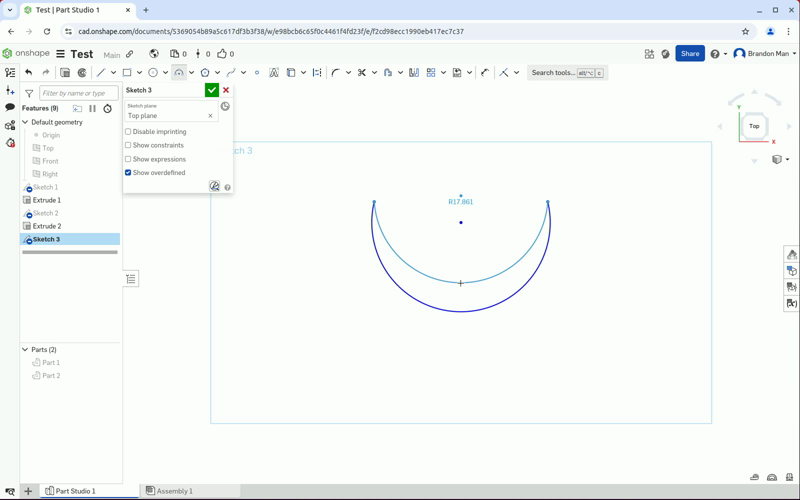
key_up(shift)
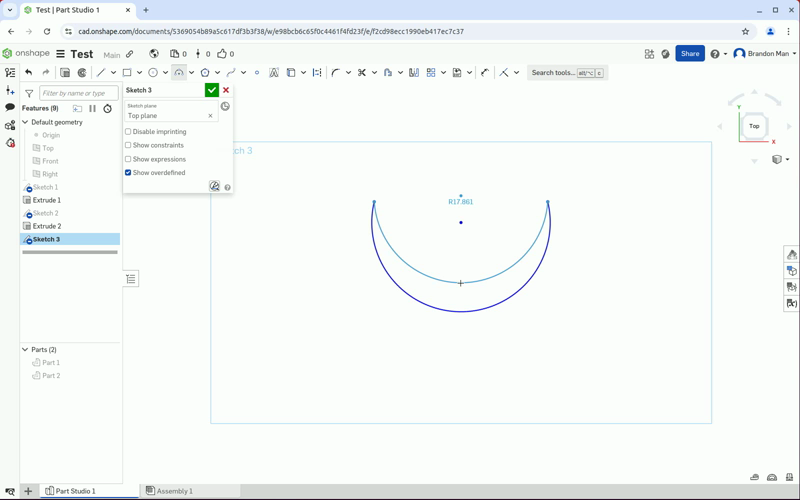
key(esc)
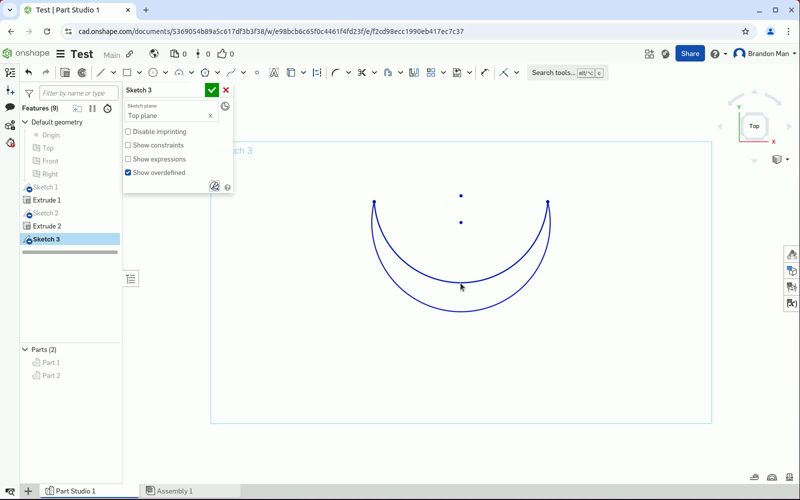
mouse_move(446, 301)
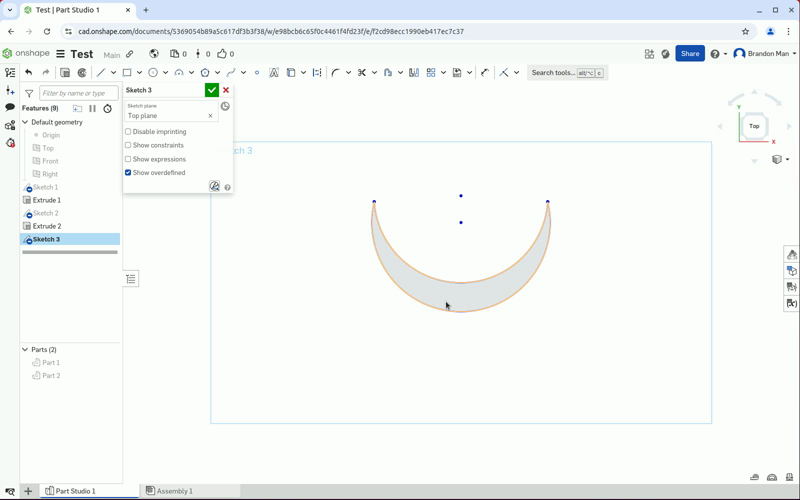
click(446, 301)
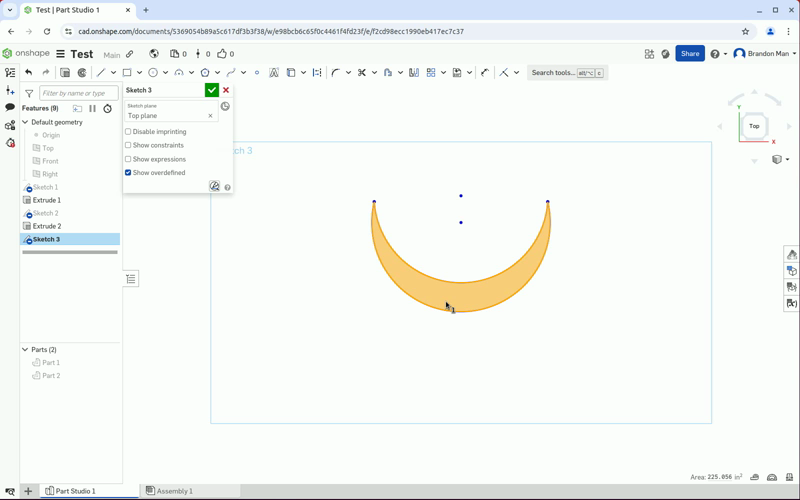
mouse_move(73, 352)
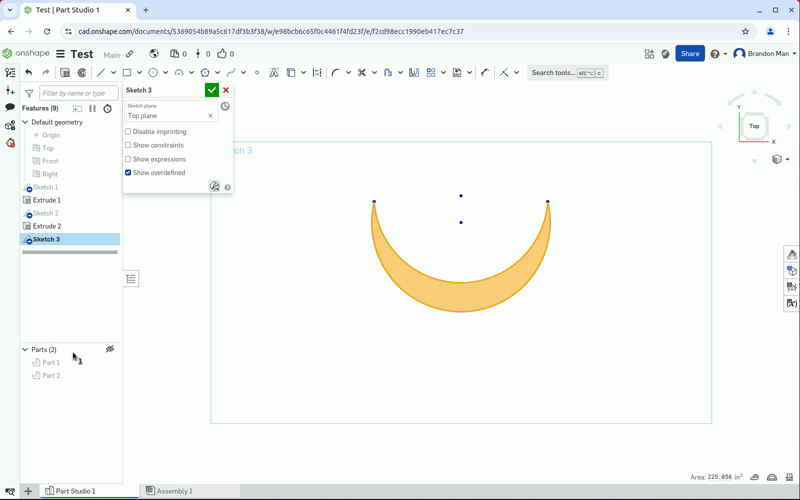
key(shift+y)
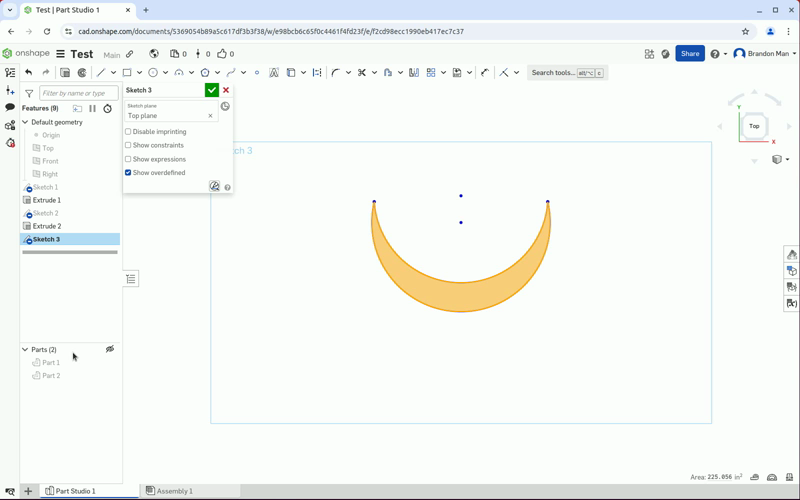
key(shift+e)
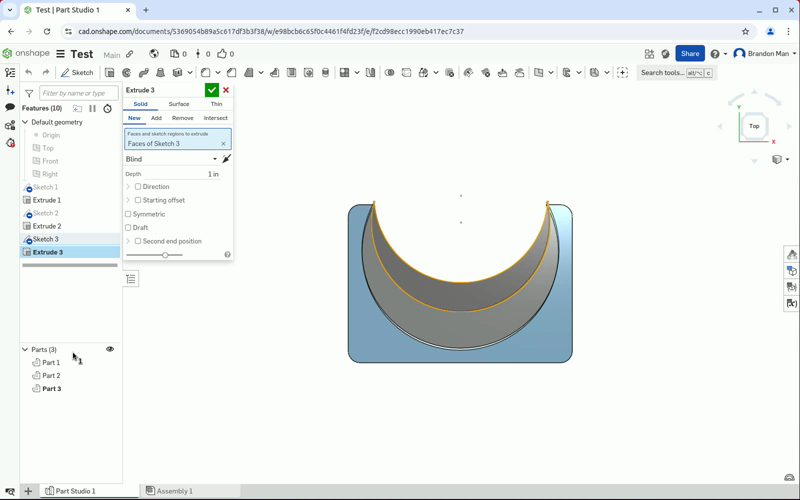
mouse_move(143, 106)
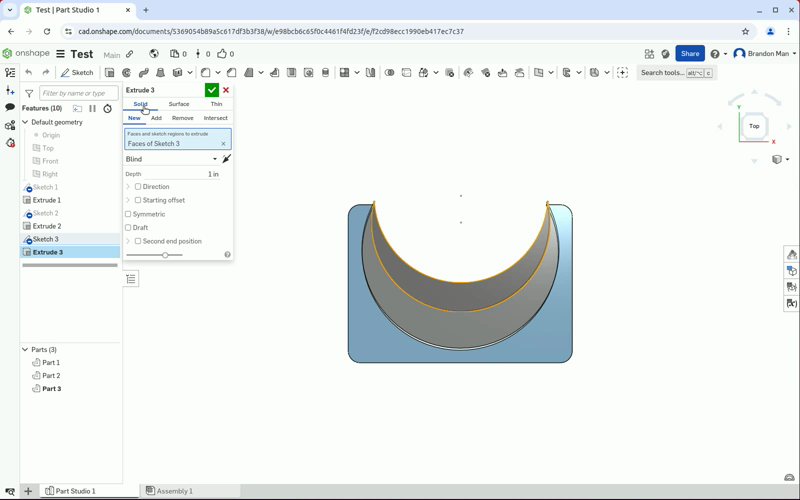
click(143, 106)
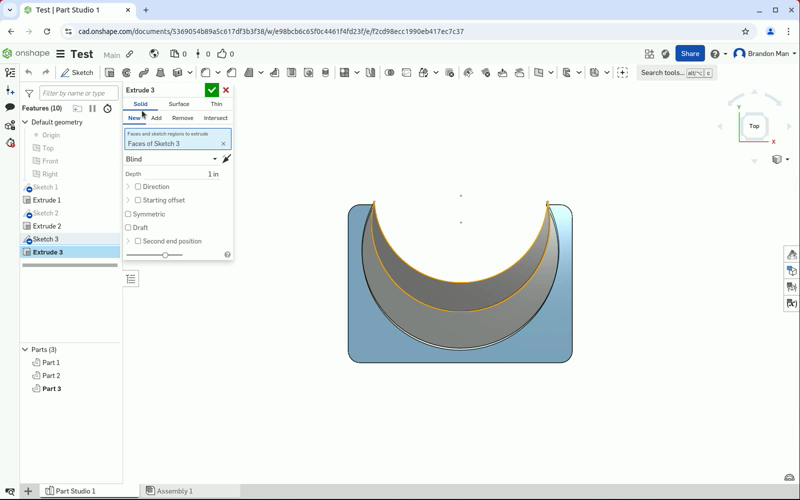
mouse_move(137, 120)
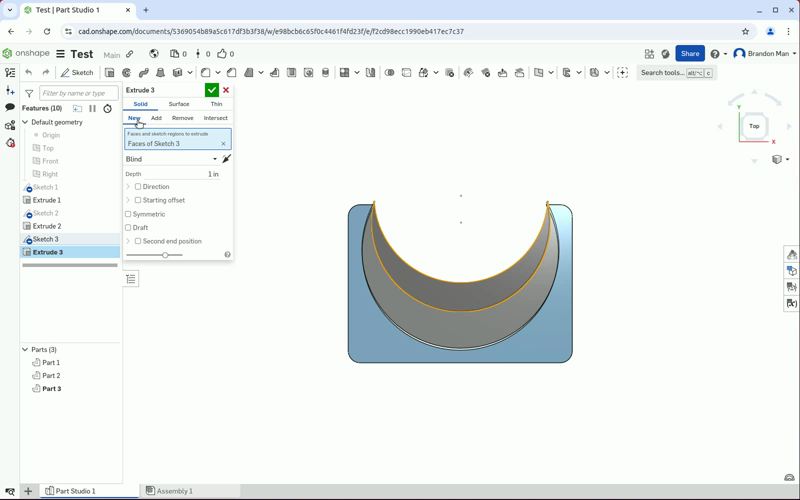
click(137, 120)
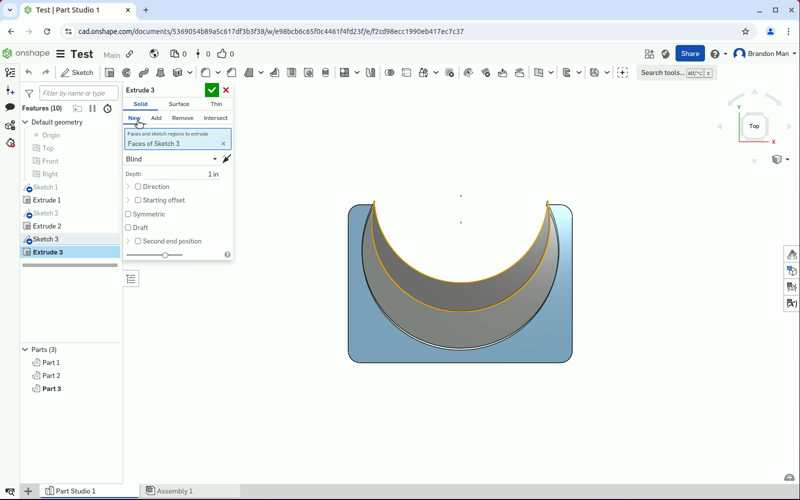
key(tab, 4)
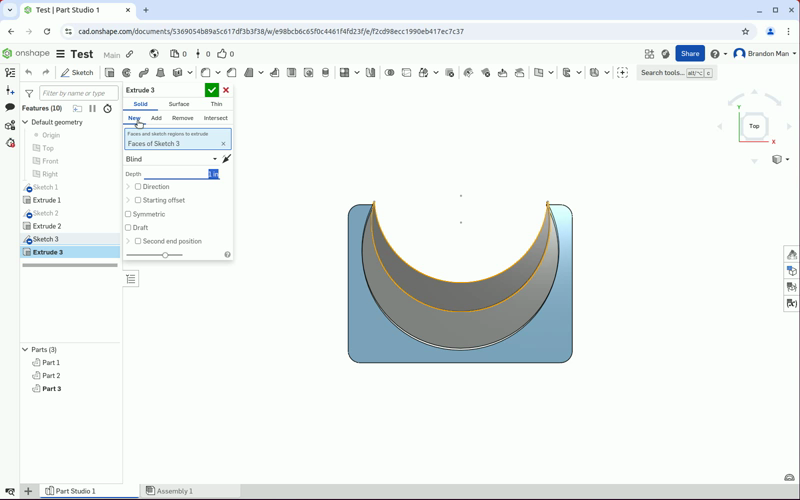
text(2.648)
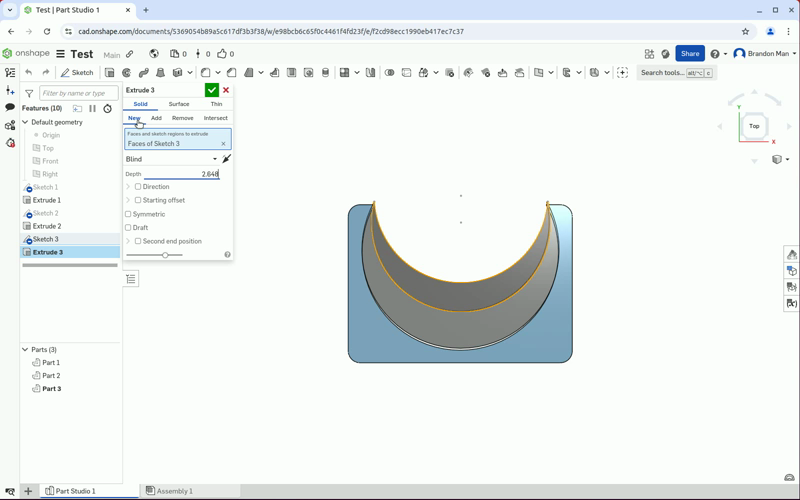
key(enter)
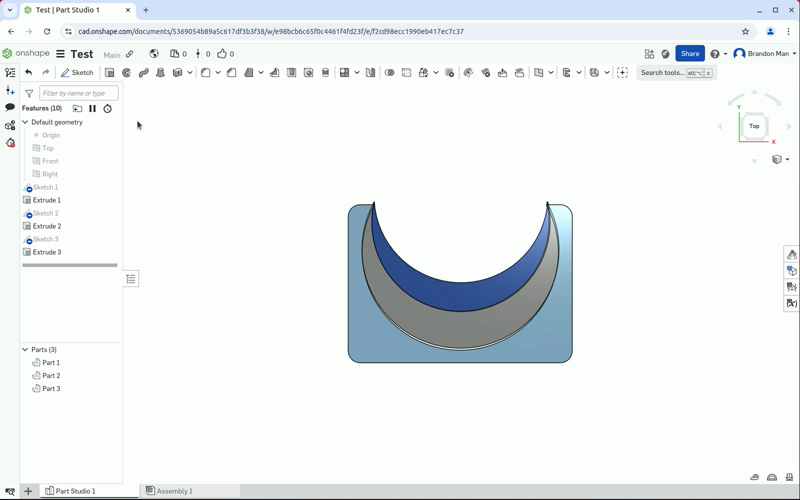
key(shift+h)
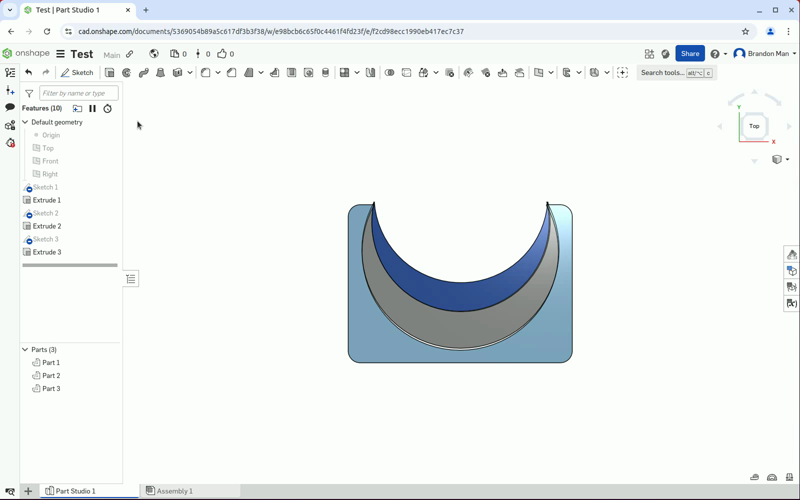
key(shift+h)
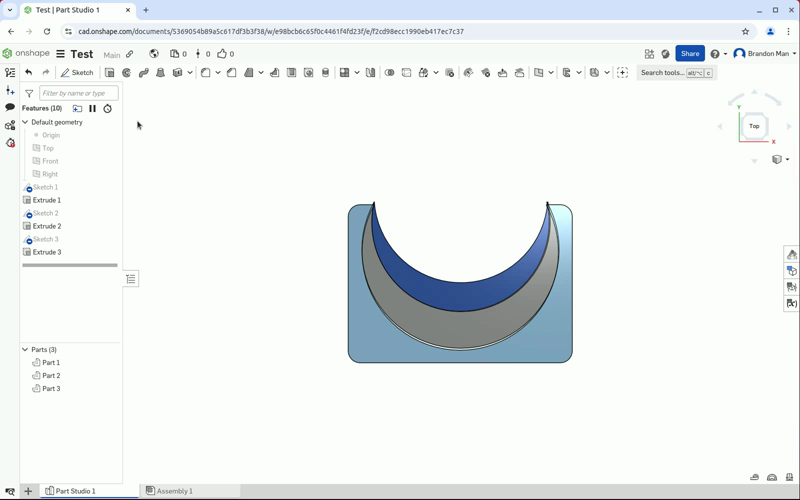
mouse_move(73, 189)
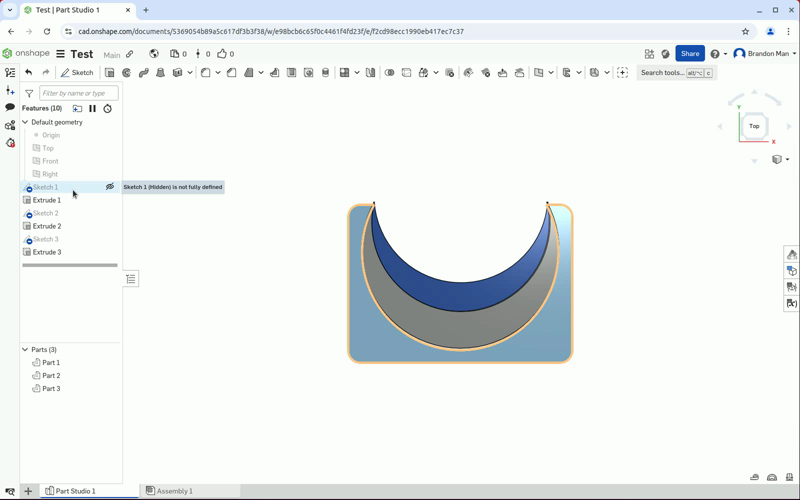
click(73, 189)
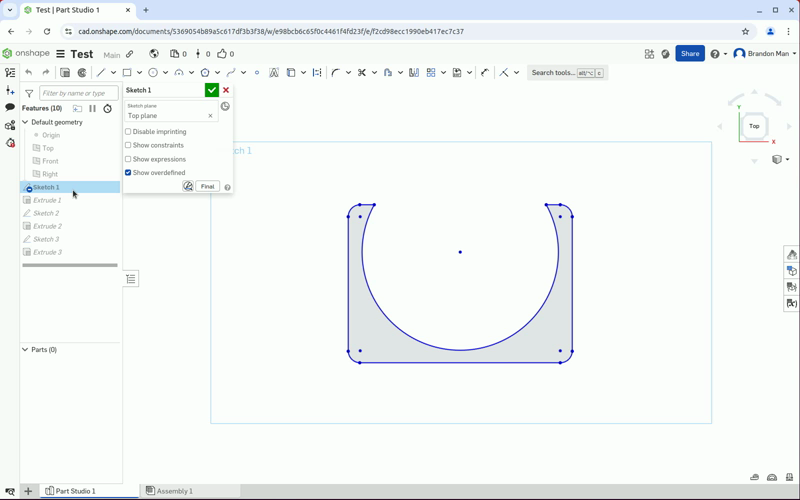
mouse_move(229, 92)
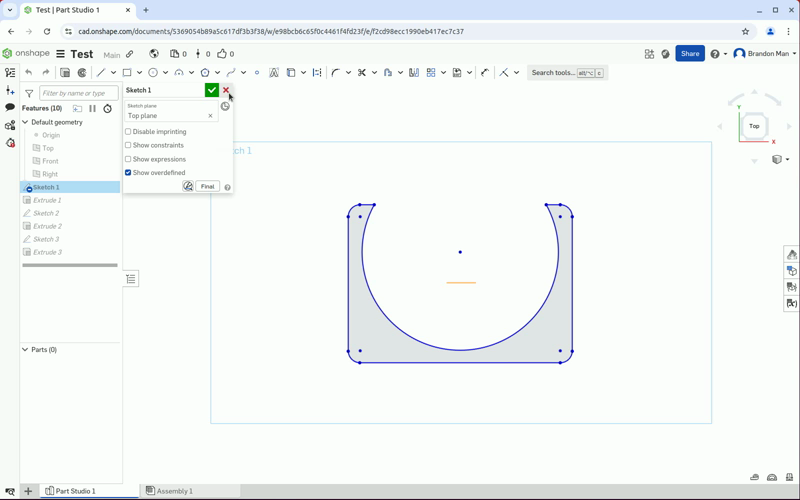
click(229, 92)
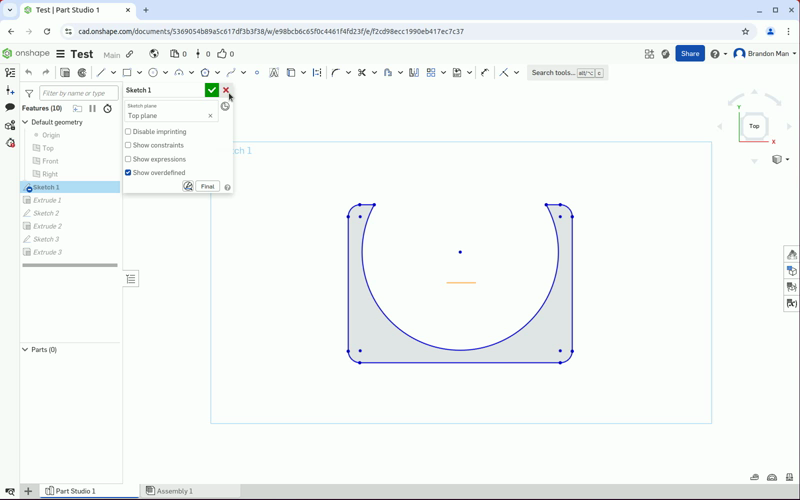
key(shift+s)
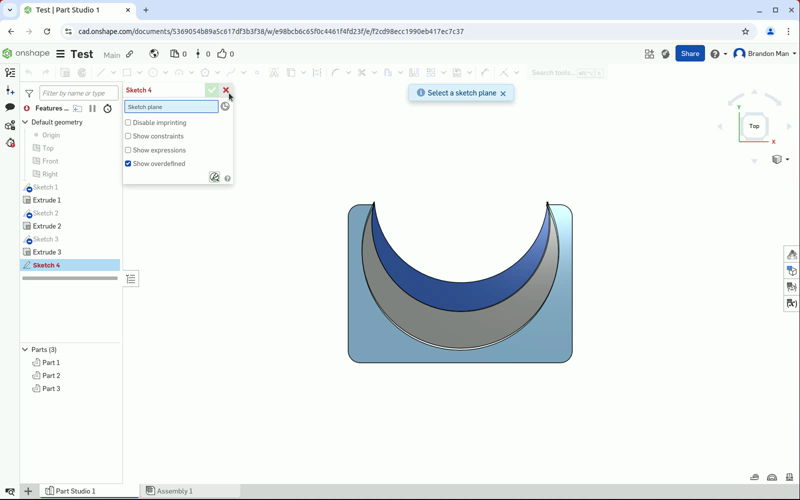
mouse_move(73, 150)
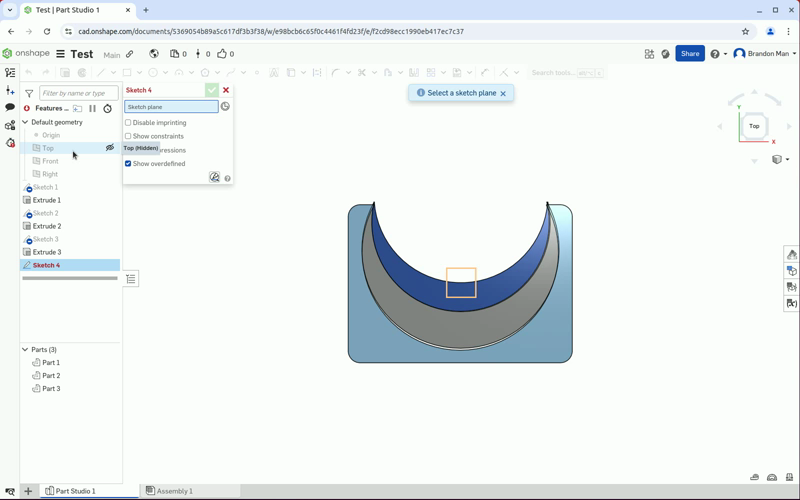
click(73, 150)
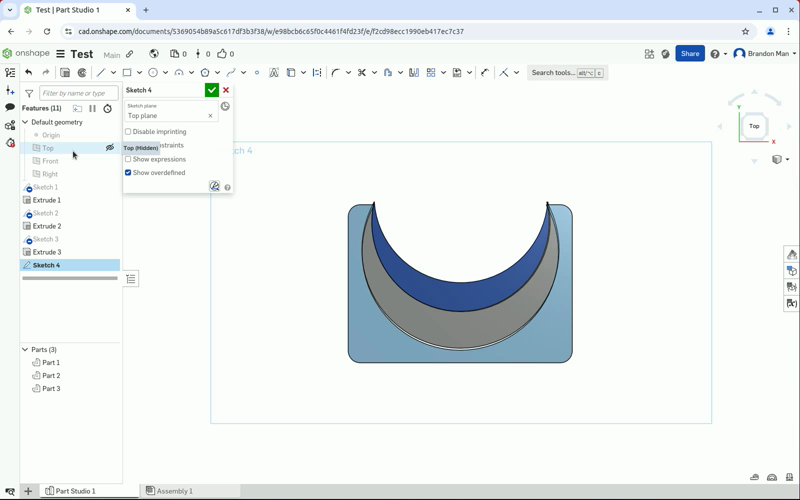
mouse_move(73, 352)
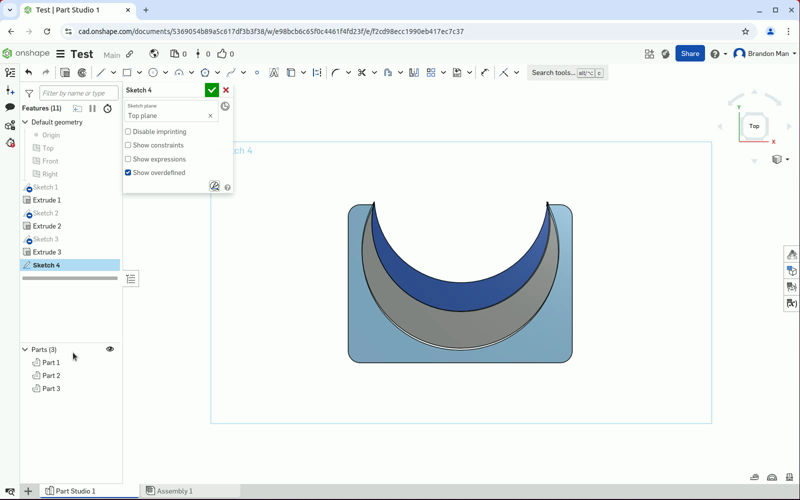
key(y)
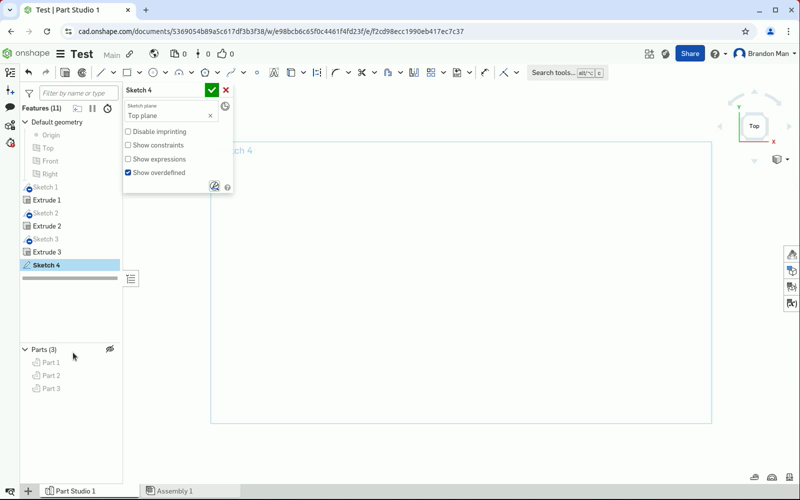
key(a)
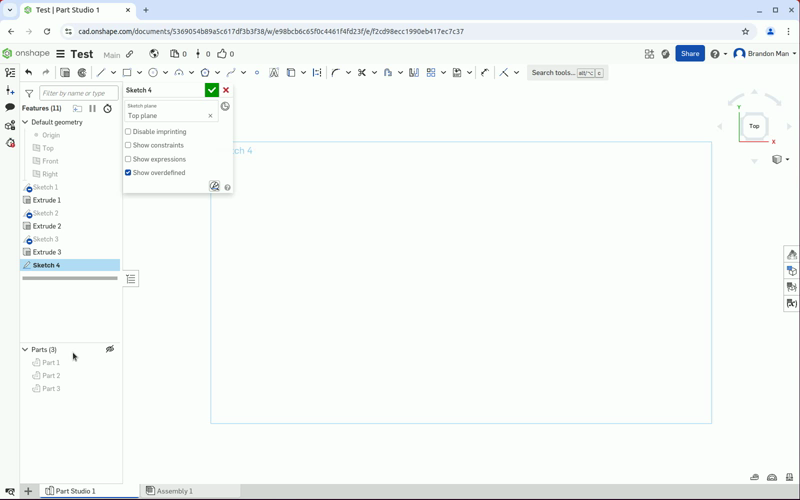
key_down(shift)
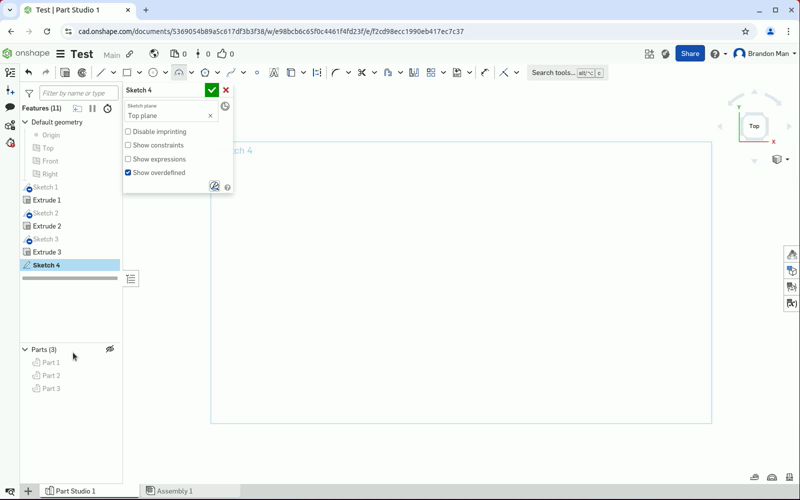
mouse_move(374, 201)
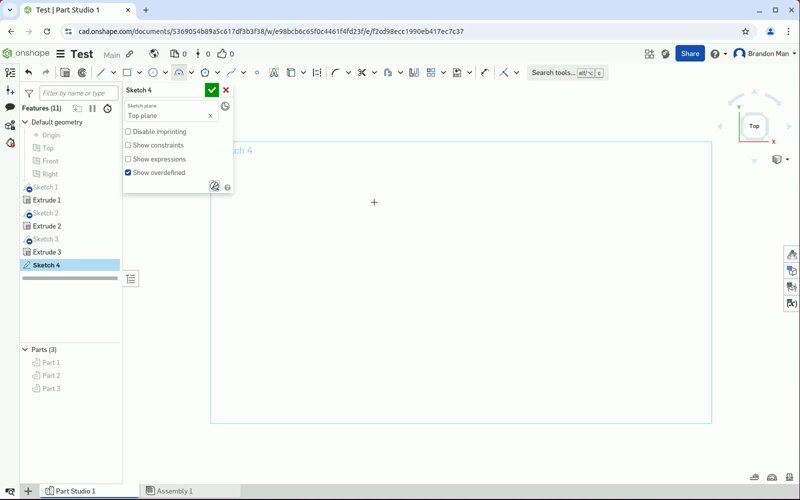
click(374, 201)
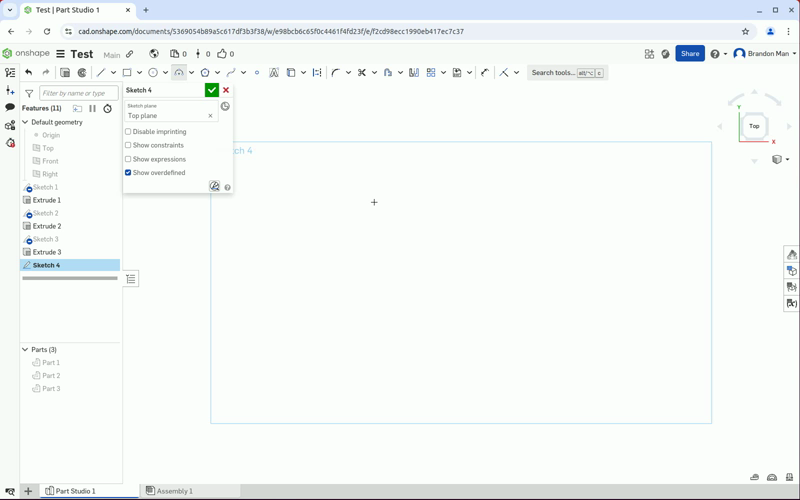
key_up(shift)
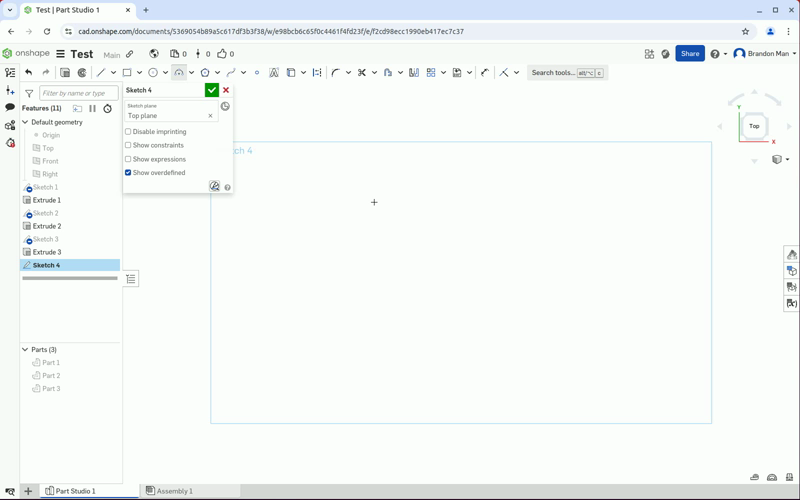
key_down(shift)
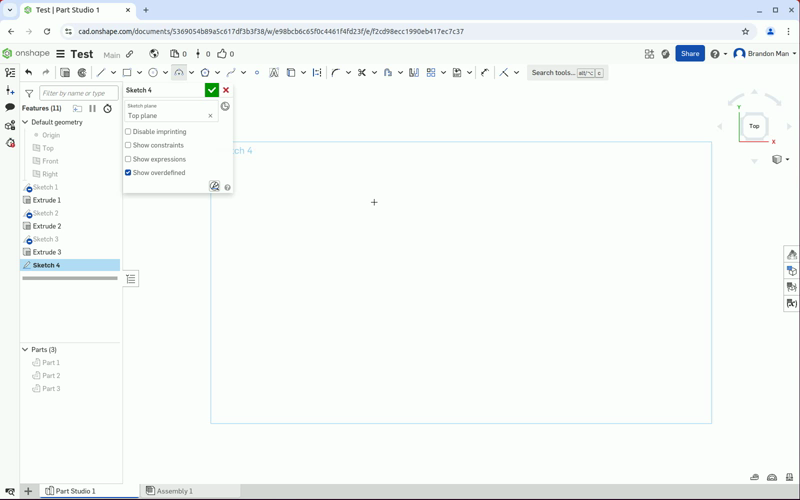
mouse_move(546, 201)
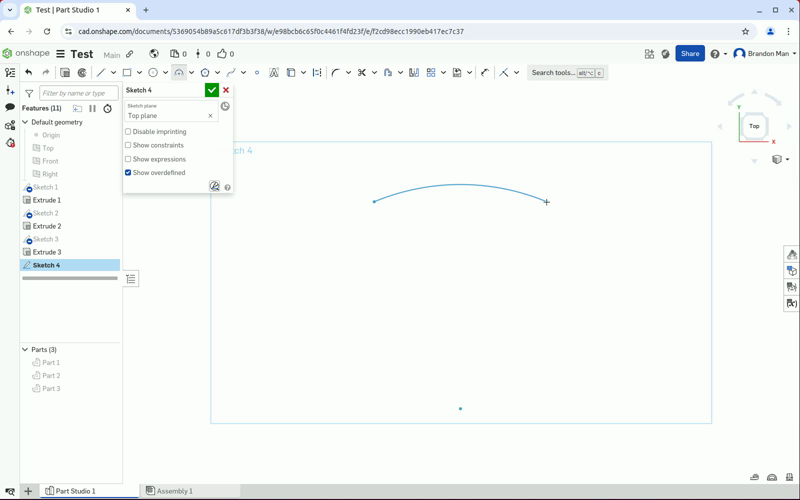
click(546, 201)
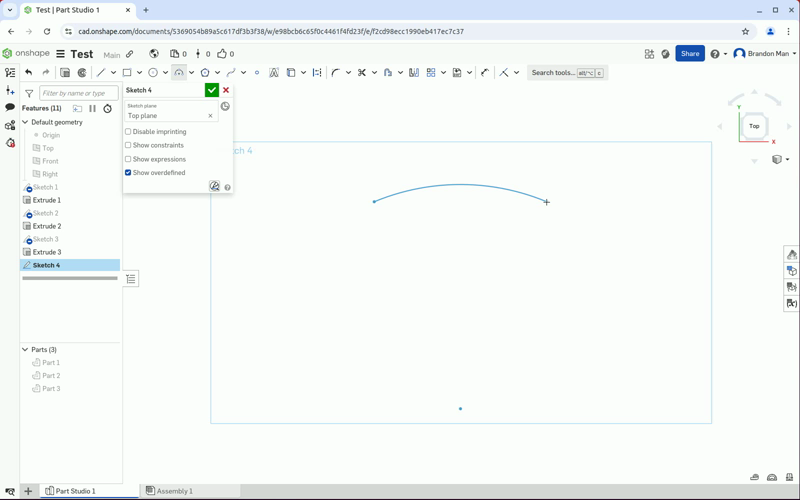
mouse_move(460, 282)
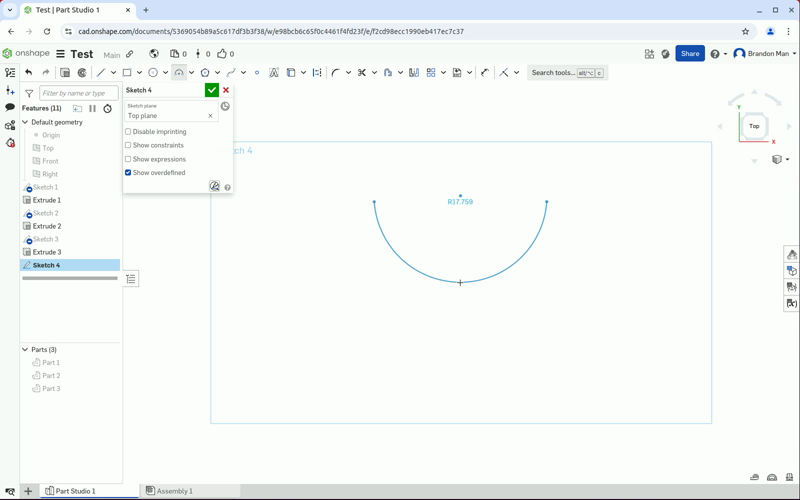
click(460, 282)
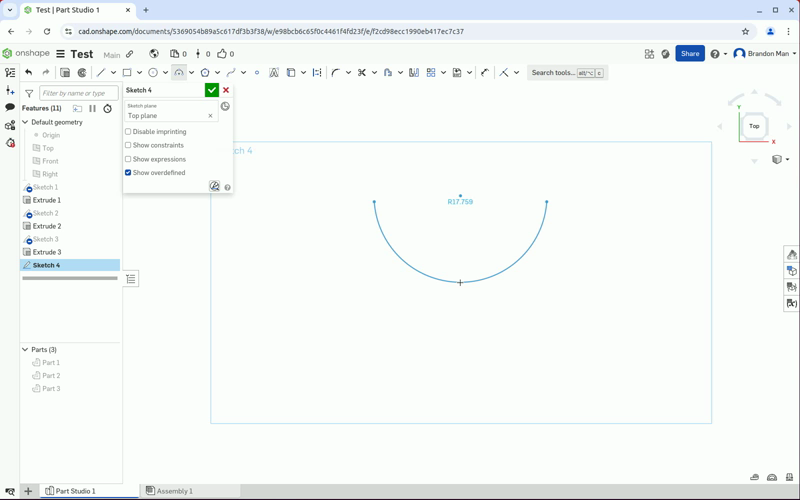
key_up(shift)
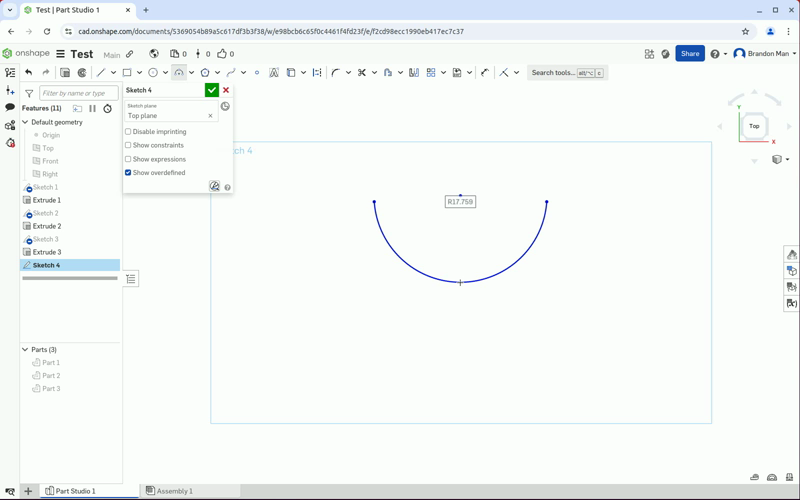
mouse_move(546, 201)
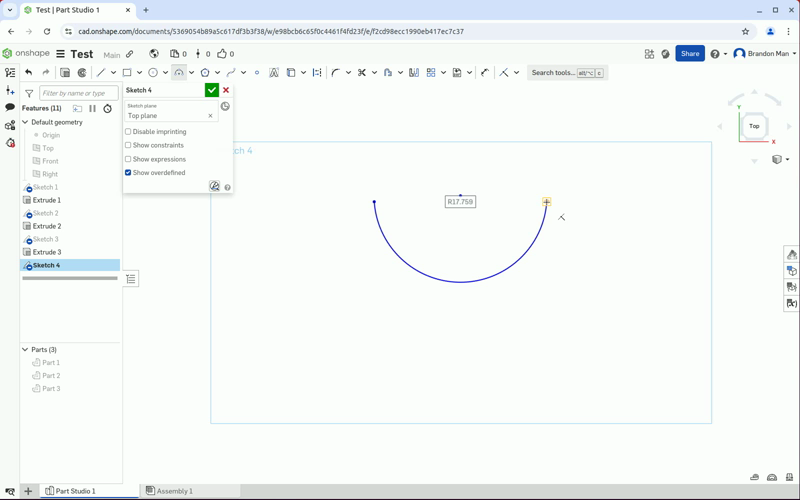
click(546, 201)
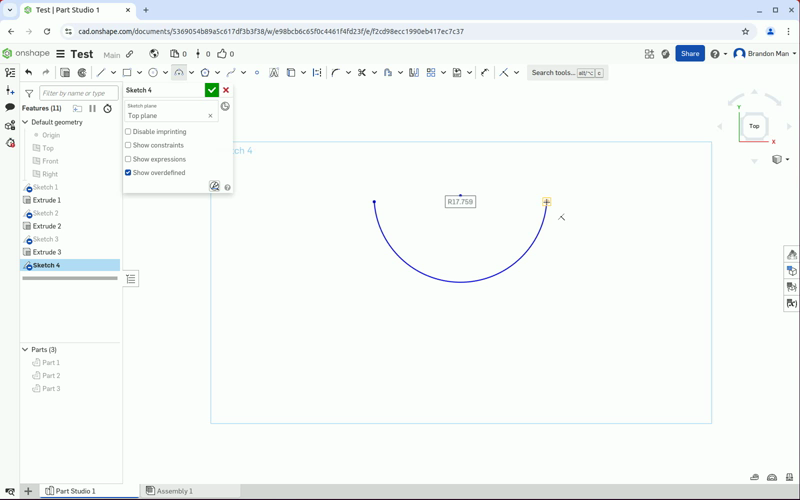
mouse_move(374, 201)
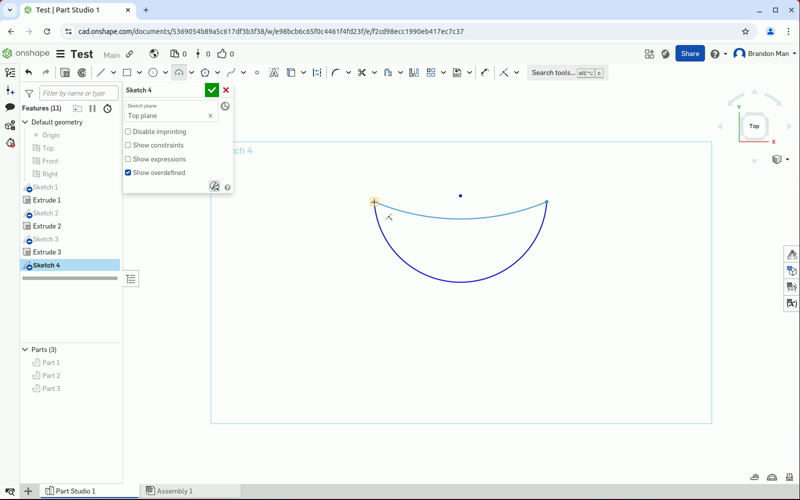
click(374, 201)
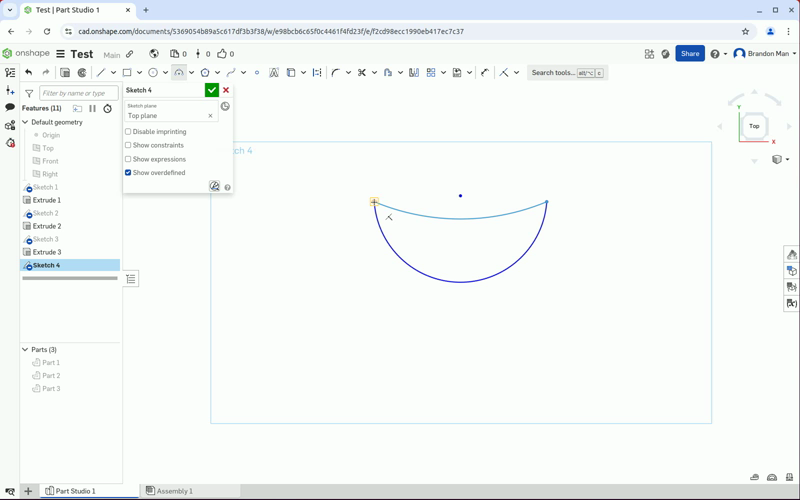
key_down(shift)
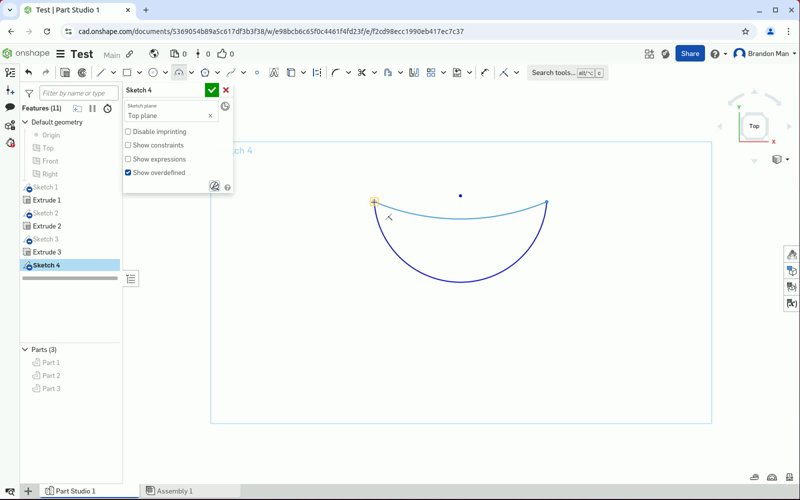
mouse_move(460, 249)
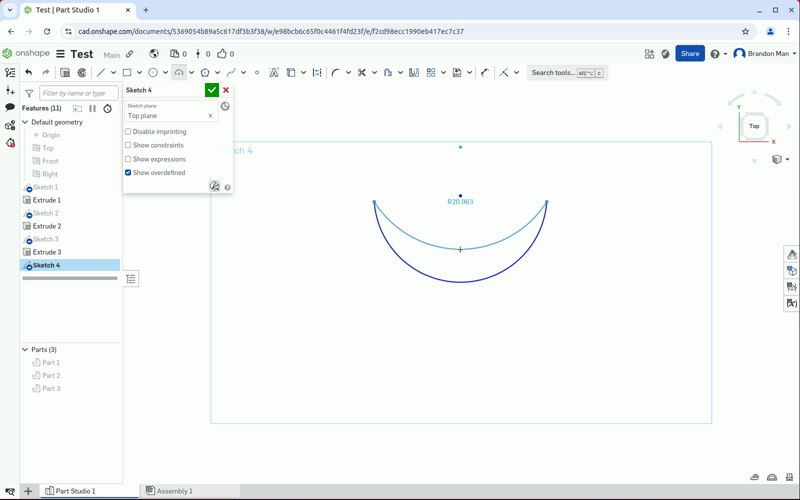
click(460, 249)
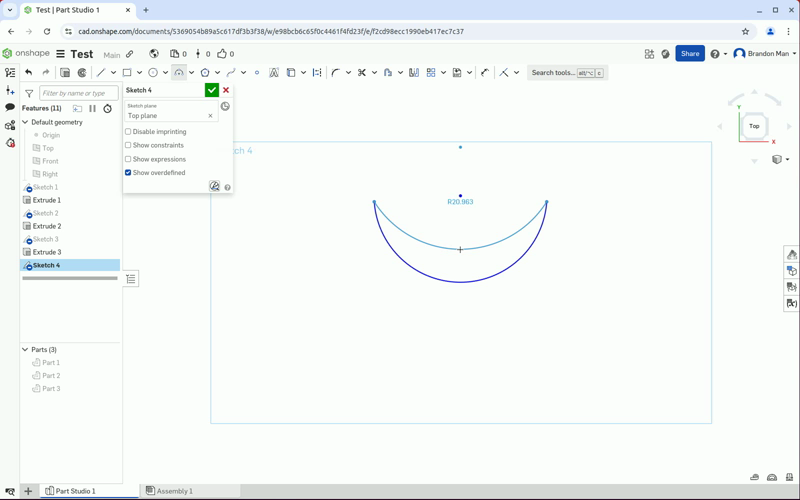
key_up(shift)
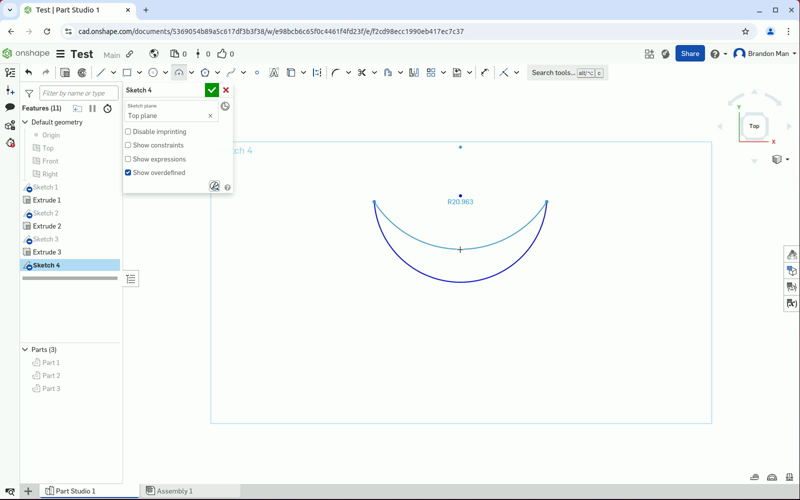
key(esc)
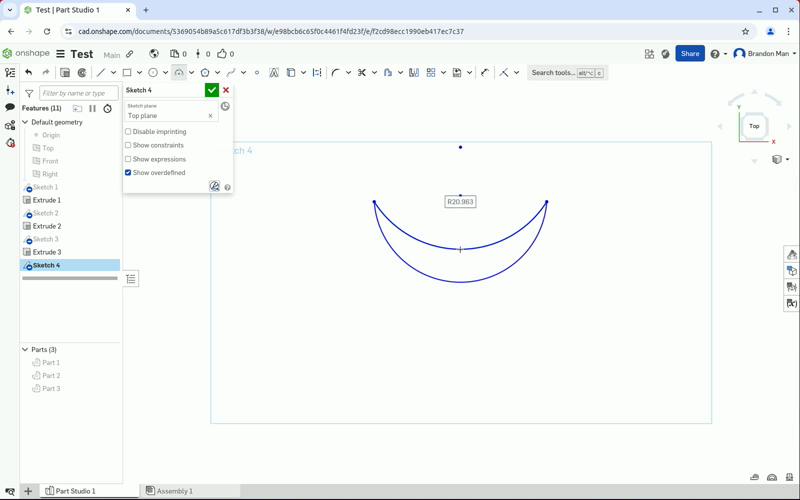
mouse_move(423, 265)
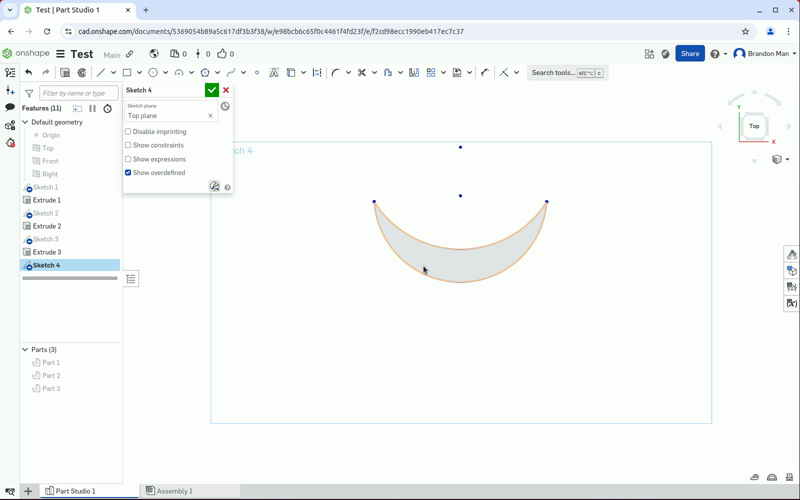
click(423, 265)
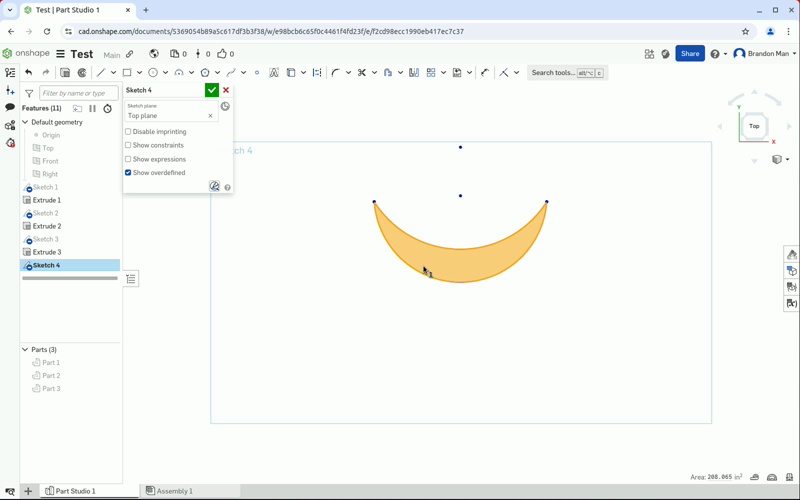
mouse_move(73, 352)
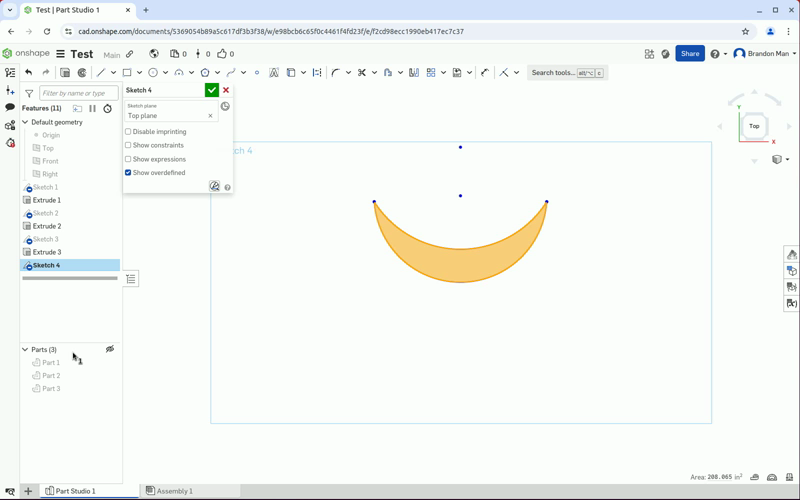
key(shift+y)
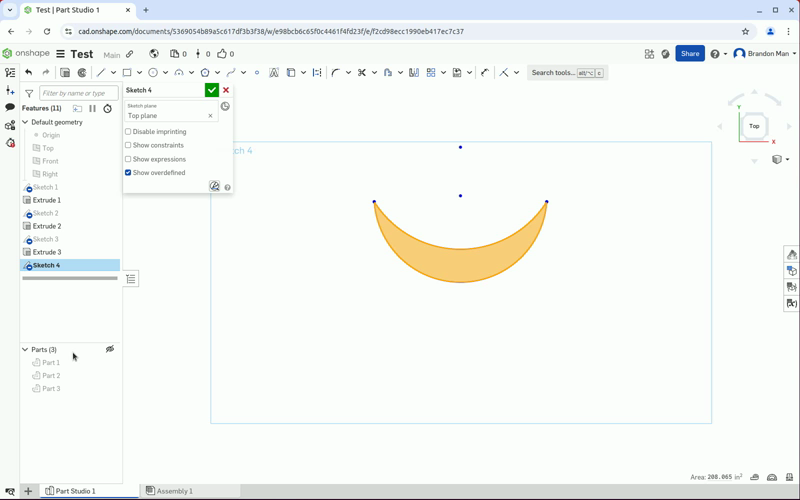
key(shift+e)
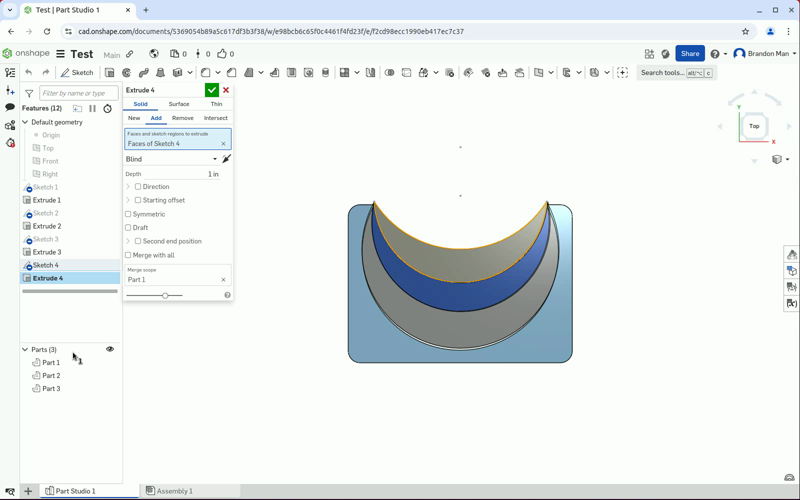
mouse_move(143, 106)
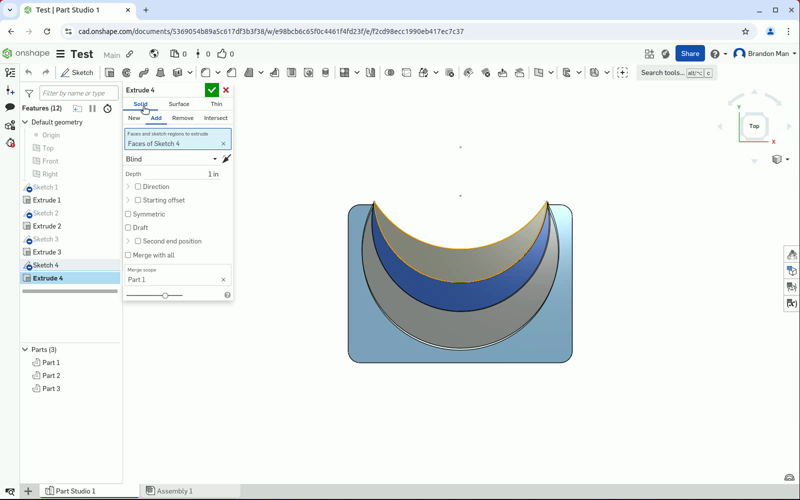
click(143, 106)
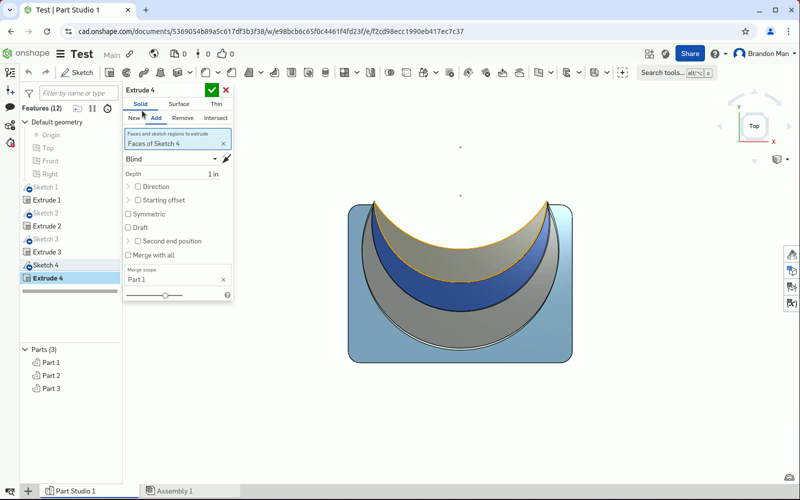
mouse_move(137, 120)
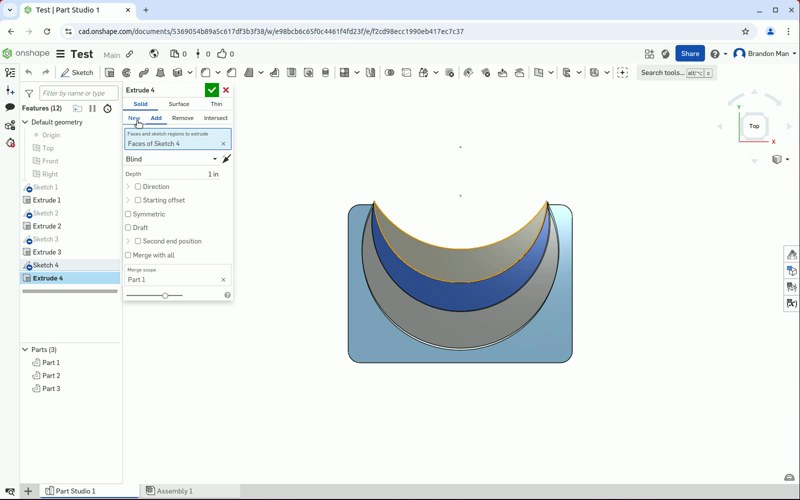
click(137, 120)
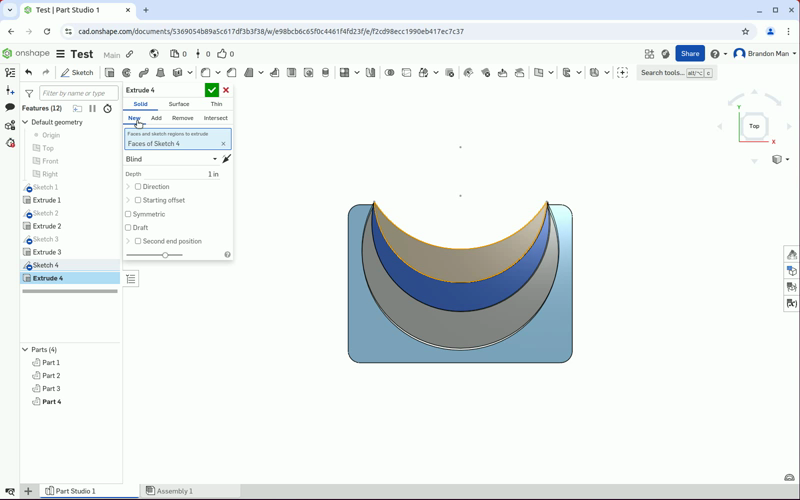
key(tab, 4)
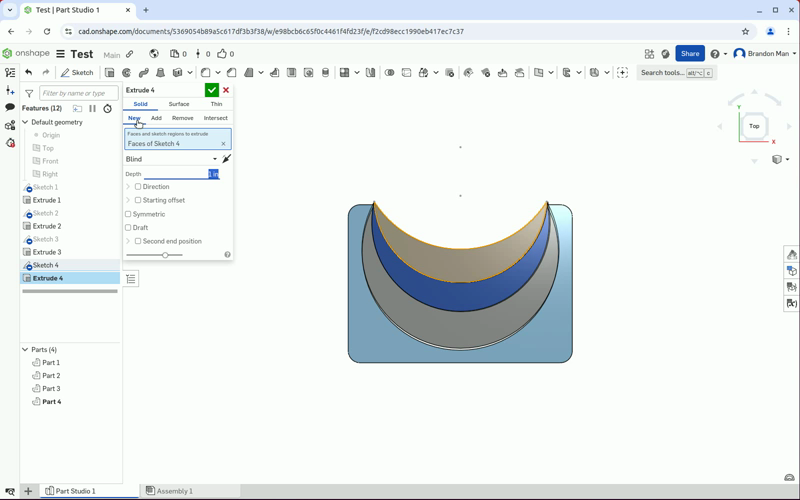
text(2.648)
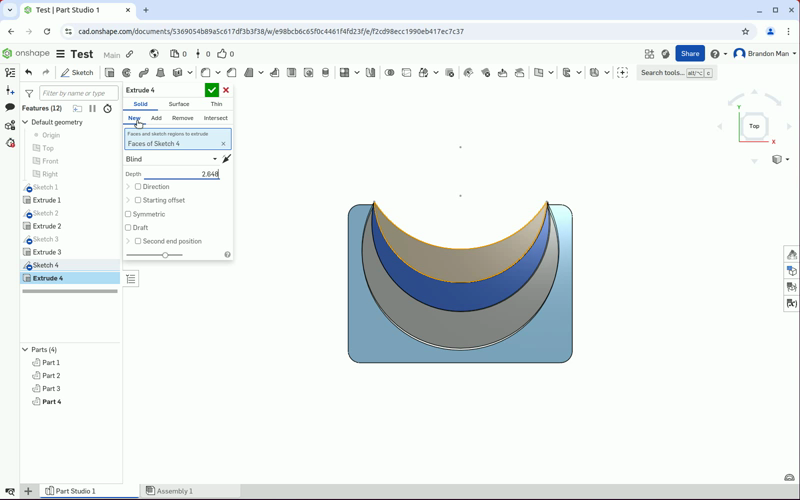
key(enter)
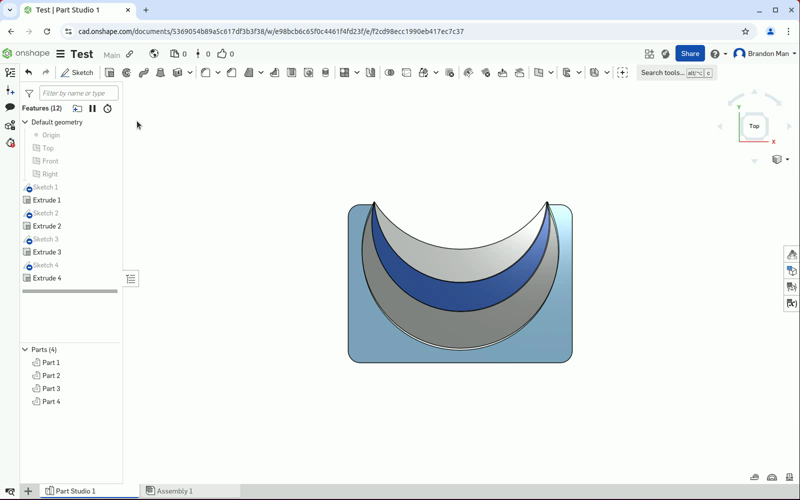
key(shift+h)
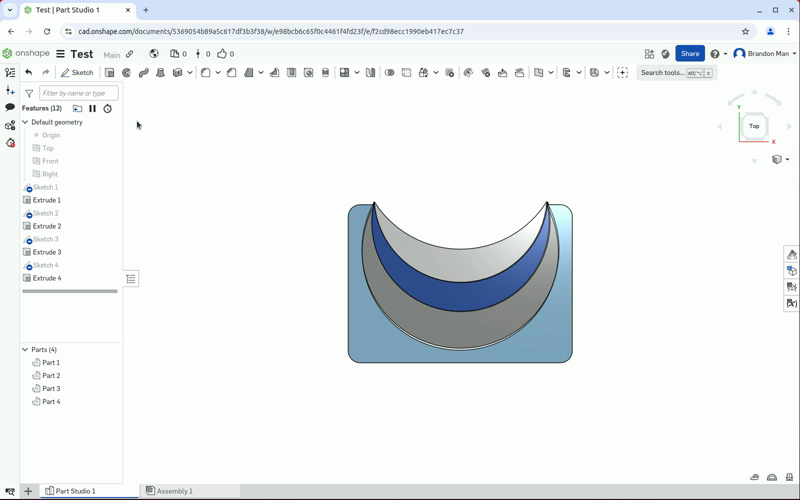
key(shift+h)
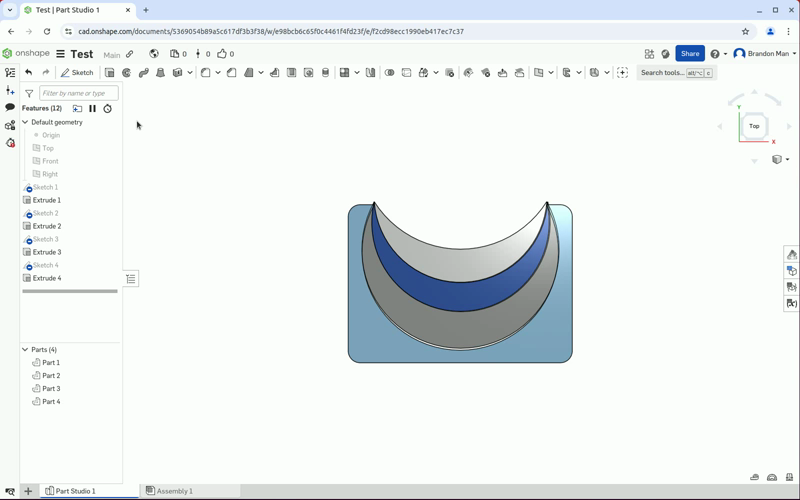
mouse_move(73, 189)
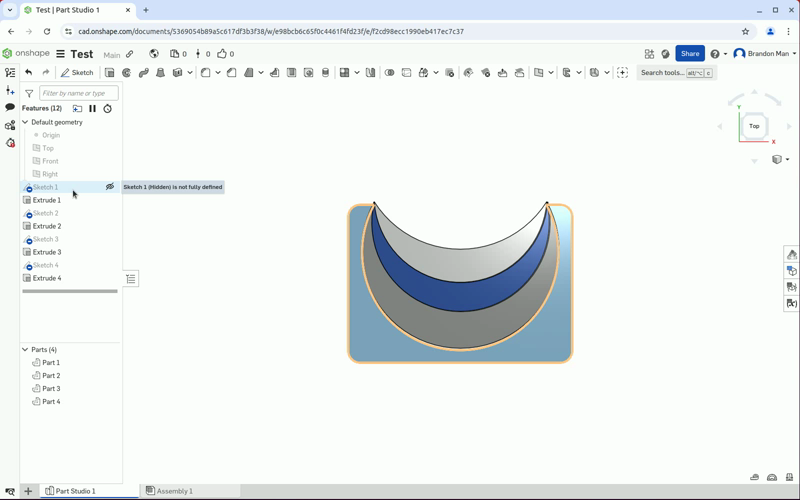
click(73, 189)
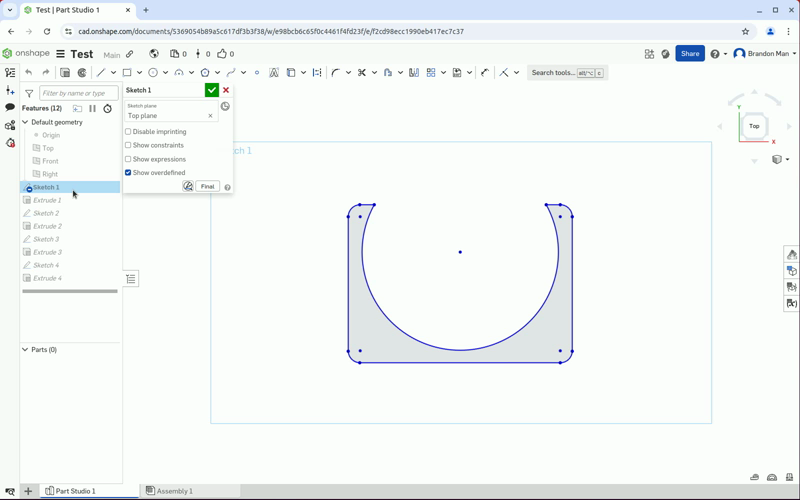
mouse_move(229, 92)
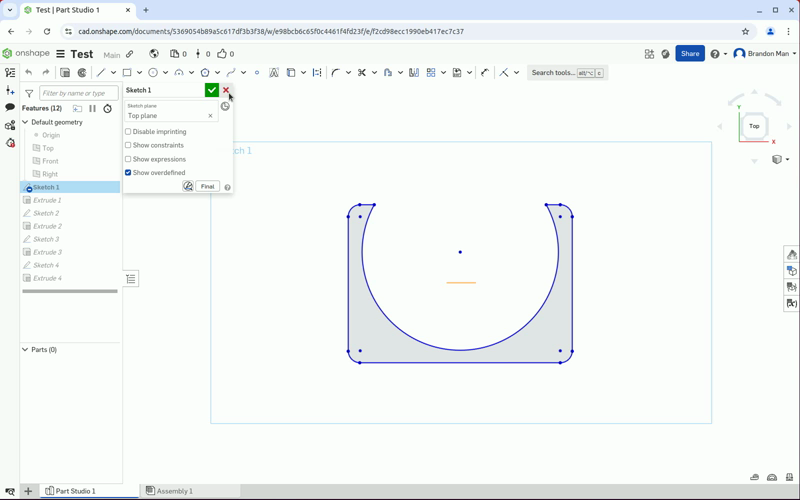
click(229, 92)
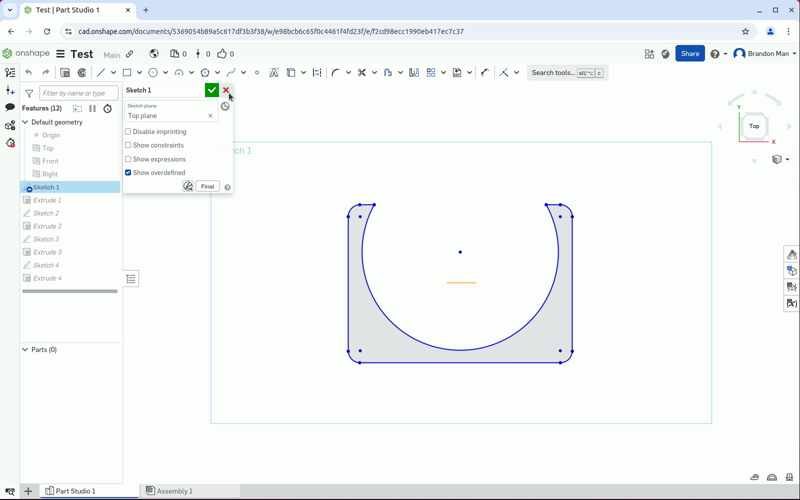
key(shift+s)
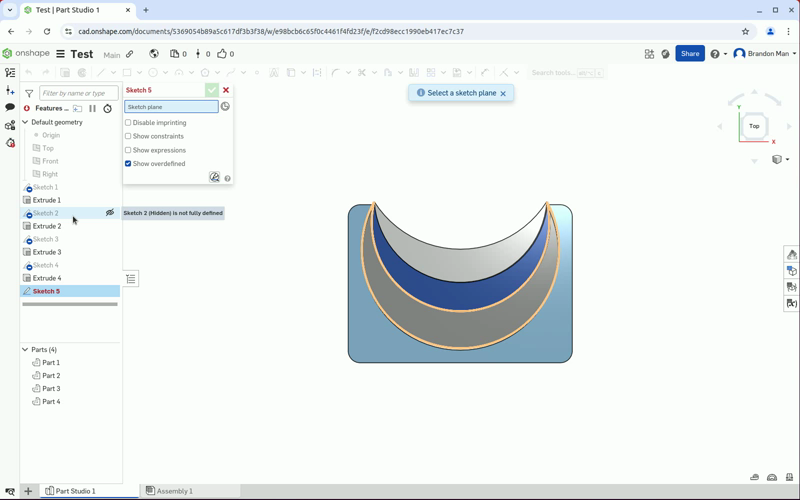
scroll(3)
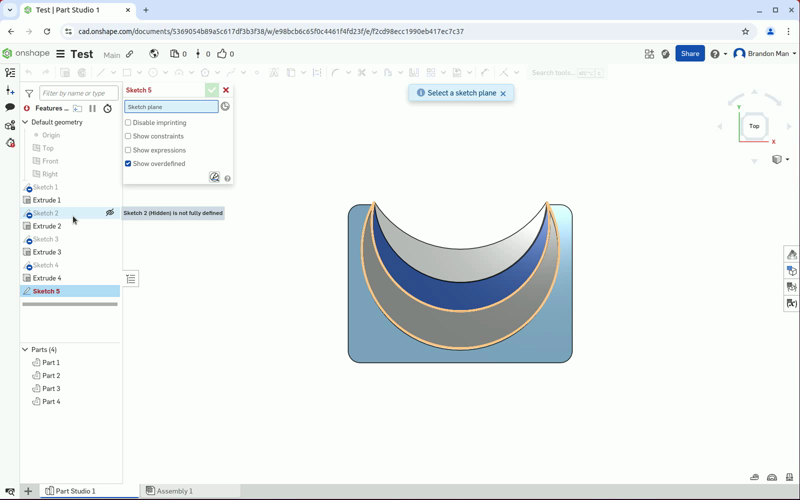
mouse_move(73, 150)
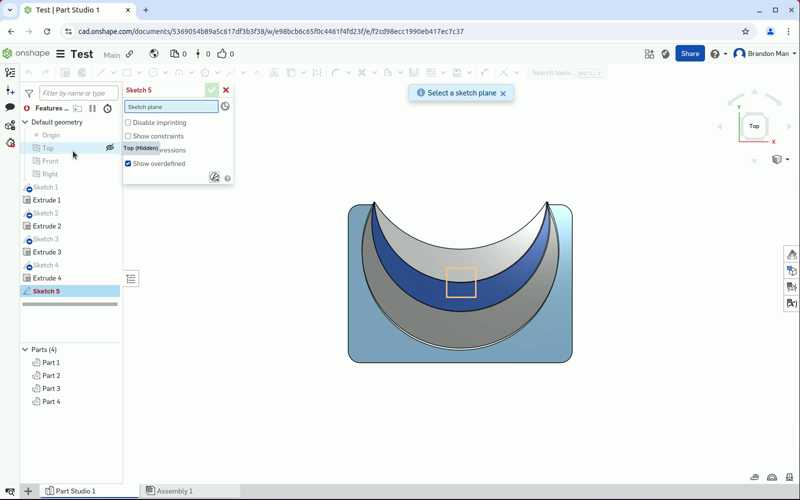
click(73, 150)
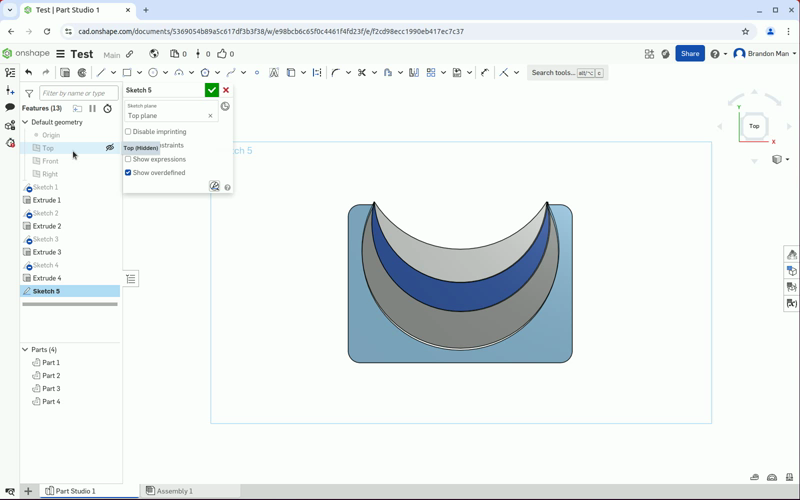
mouse_move(73, 352)
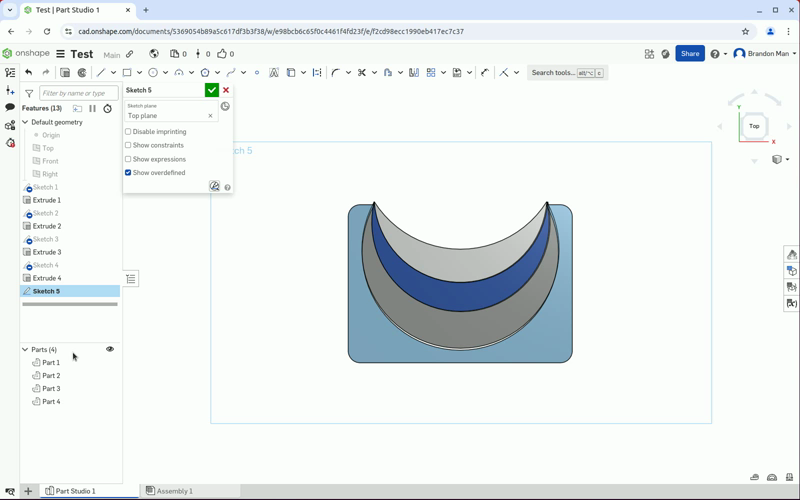
key(y)
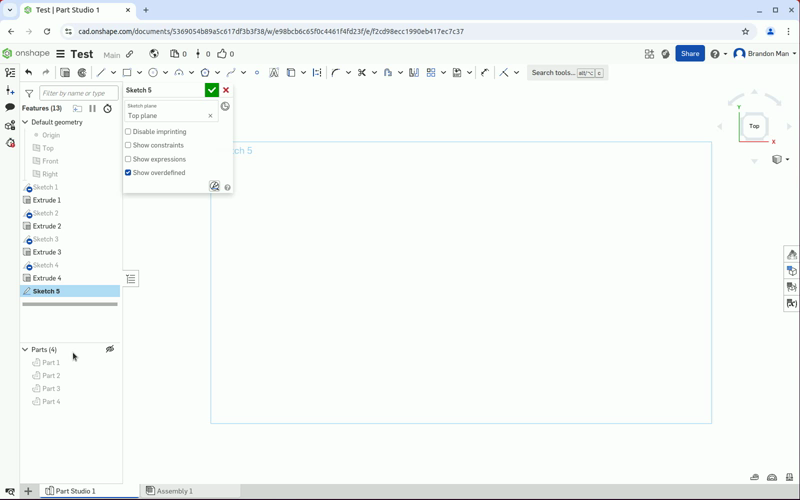
key(a)
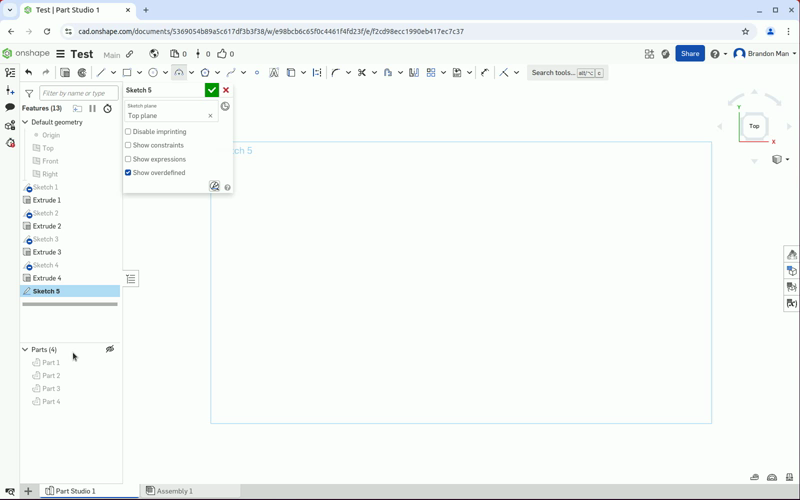
key_down(shift)
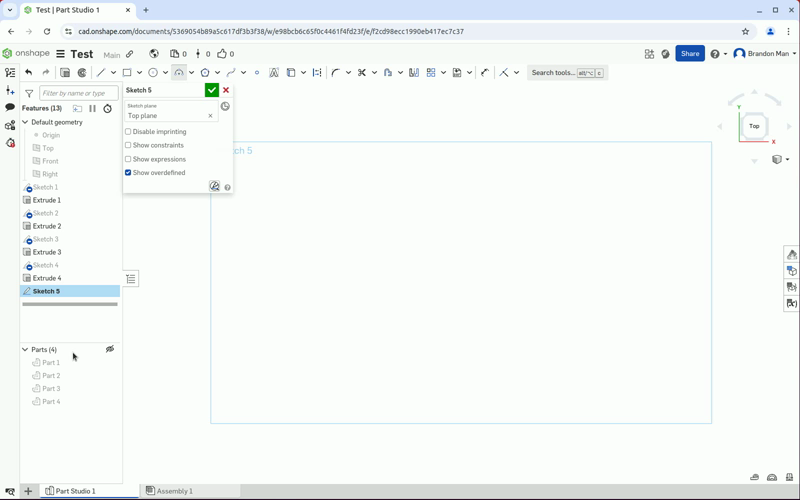
mouse_move(374, 201)
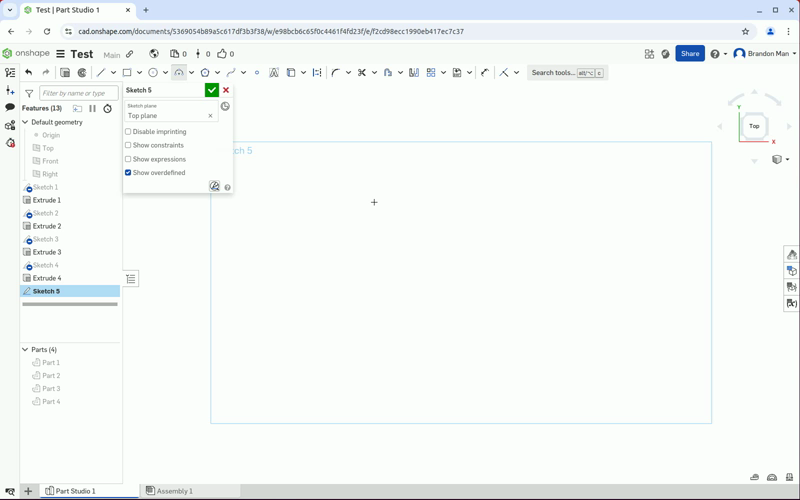
click(374, 201)
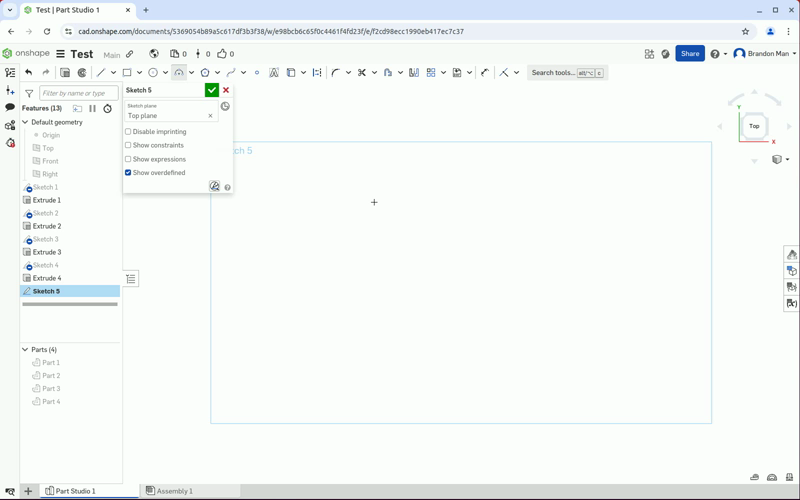
key_up(shift)
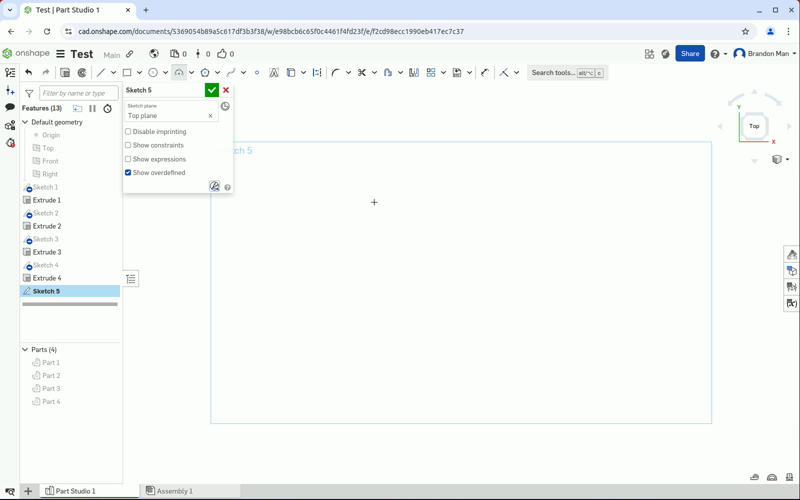
key_down(shift)
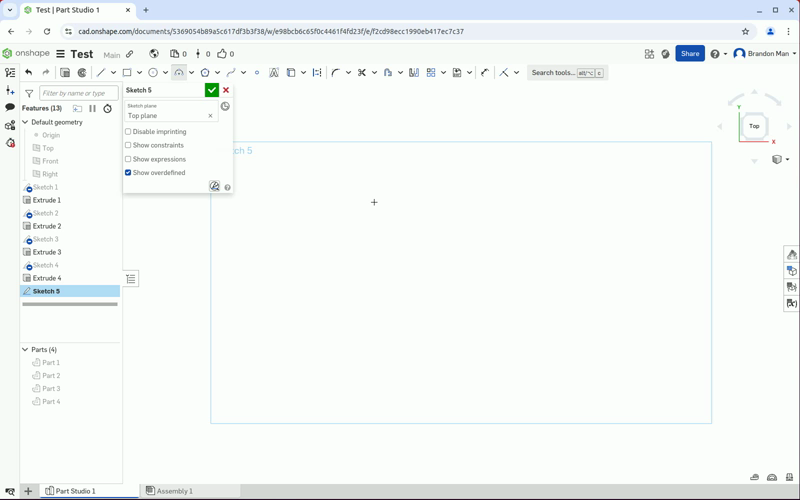
mouse_move(546, 201)
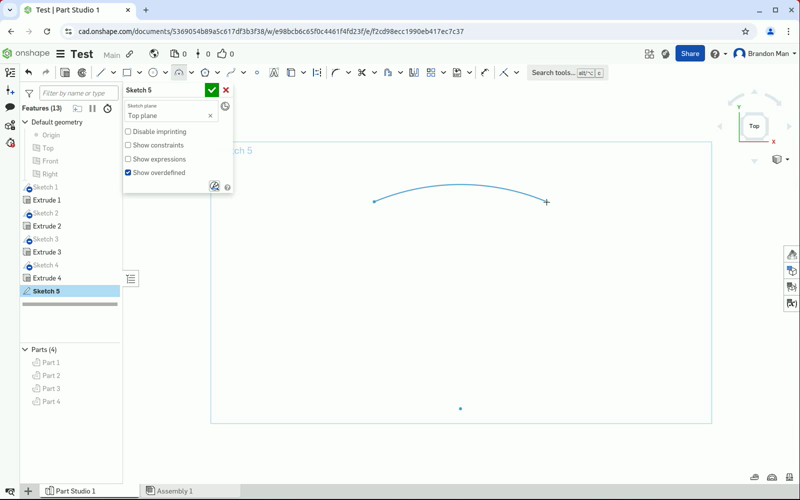
click(546, 201)
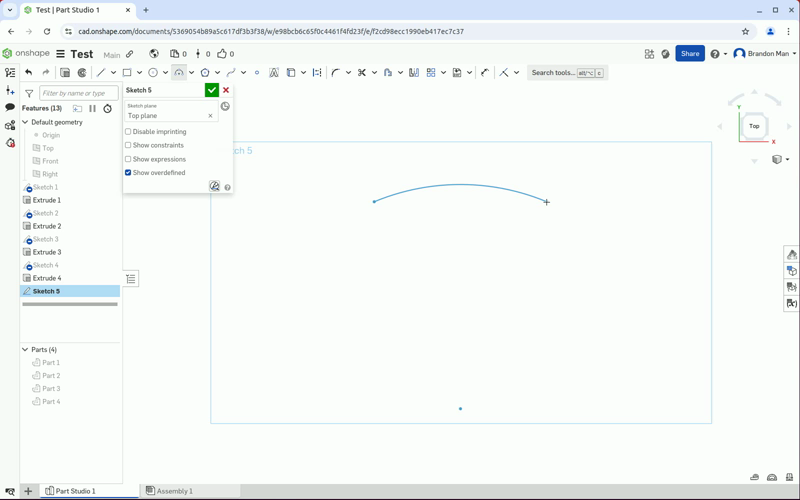
mouse_move(460, 249)
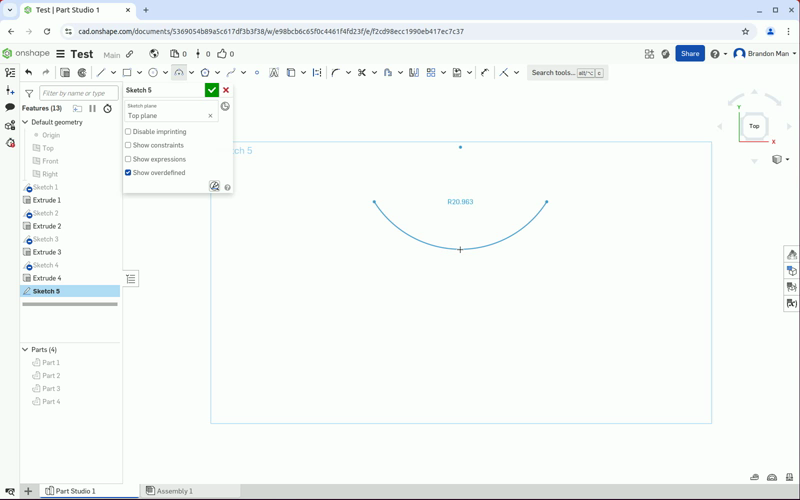
click(460, 249)
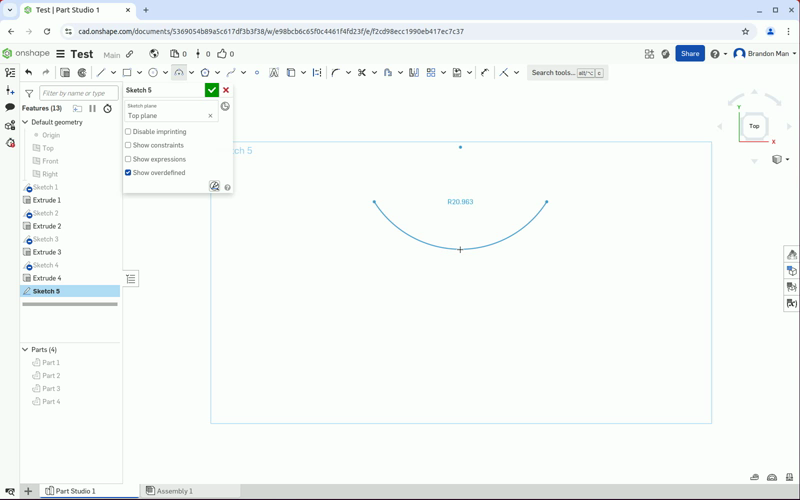
key_up(shift)
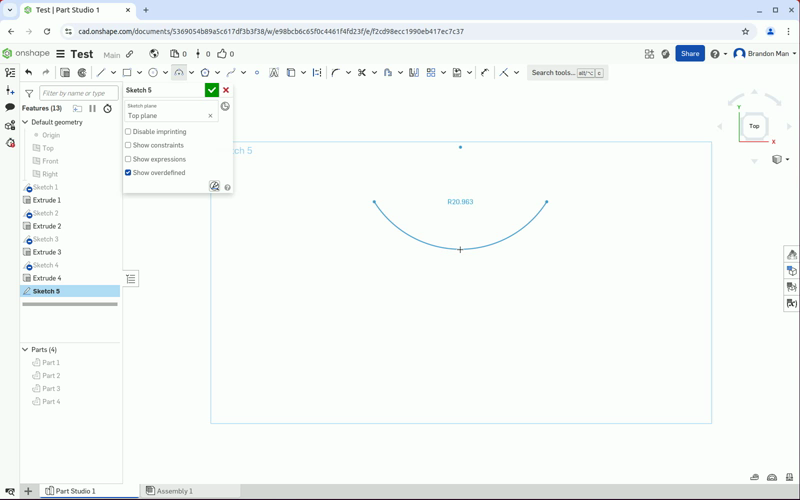
key(esc)
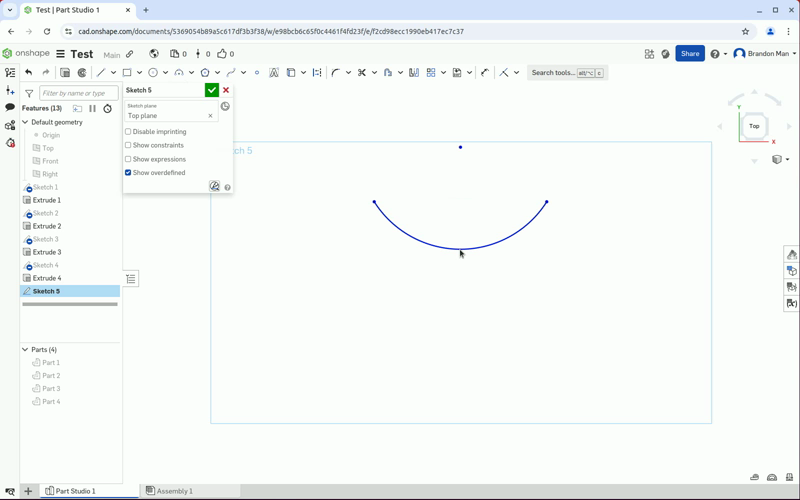
key(l)
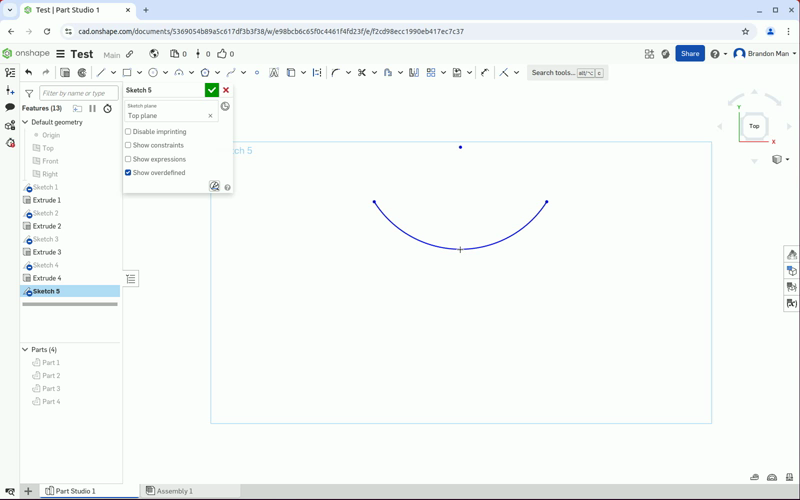
mouse_move(546, 201)
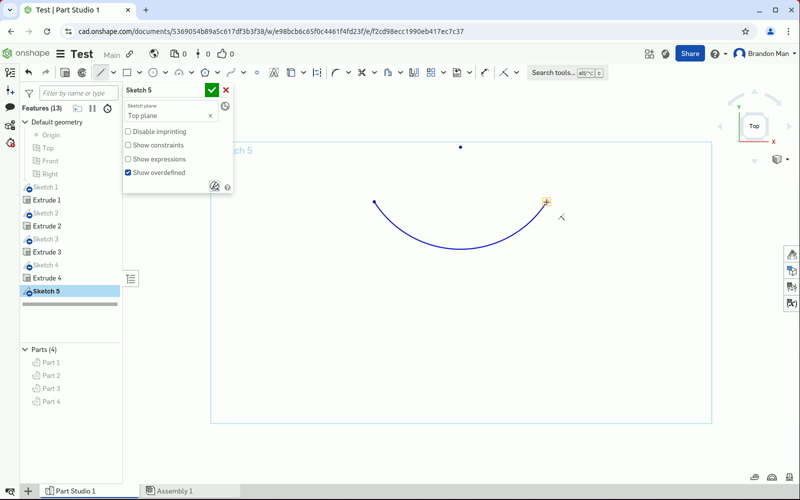
click(546, 201)
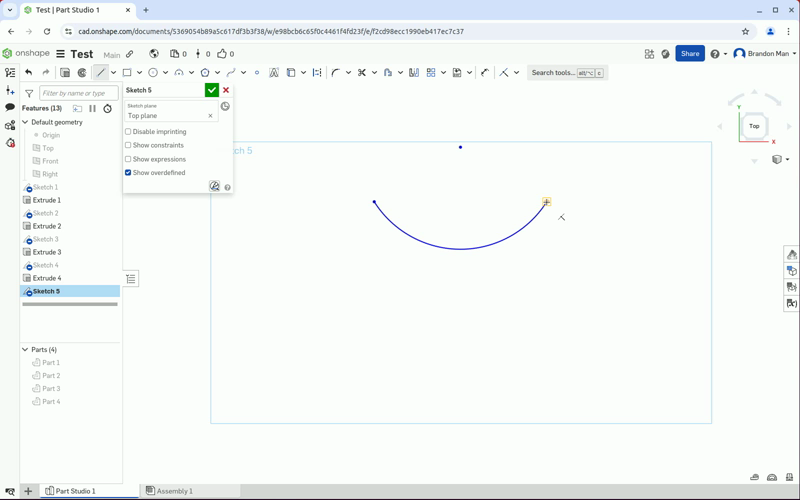
key_down(shift)
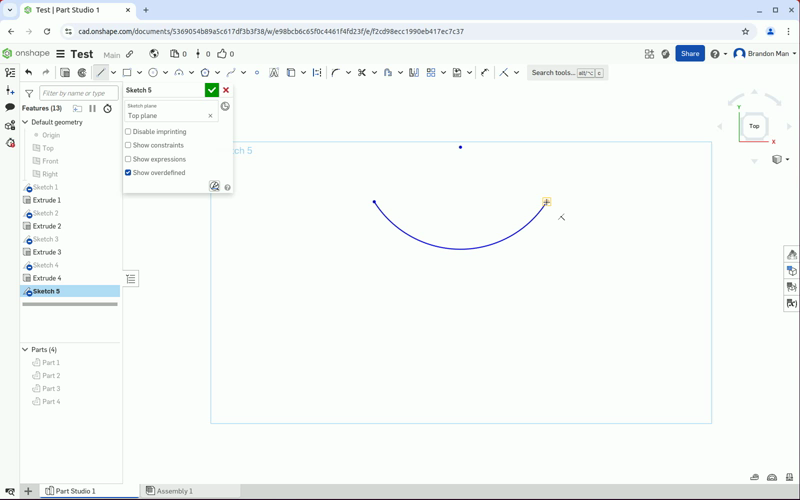
mouse_move(374, 201)
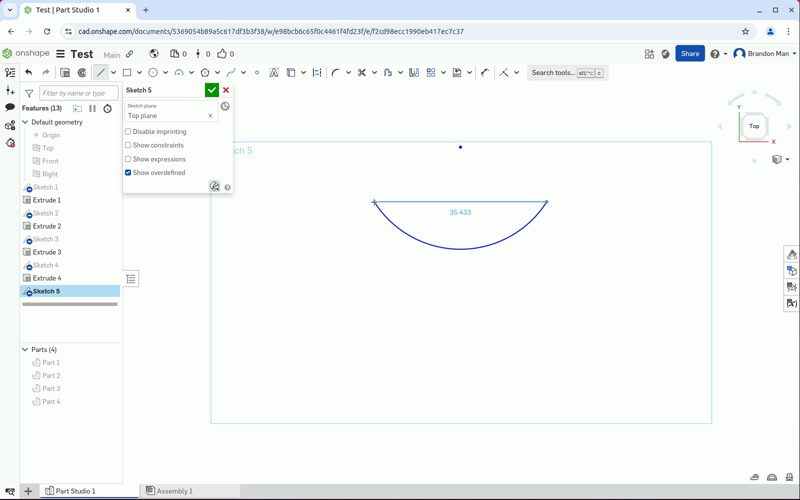
key_up(shift)
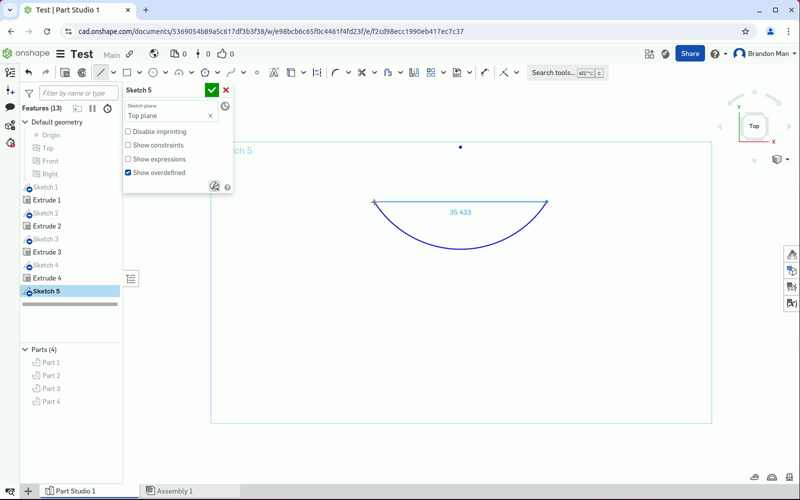
click(374, 201)
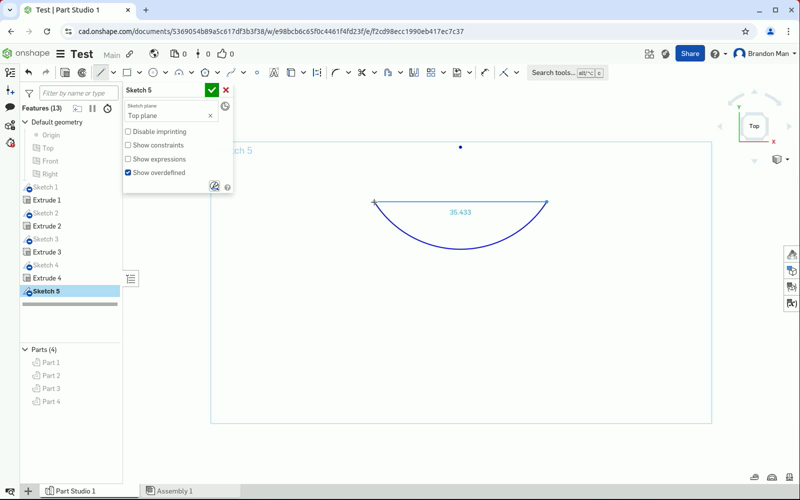
key(esc)
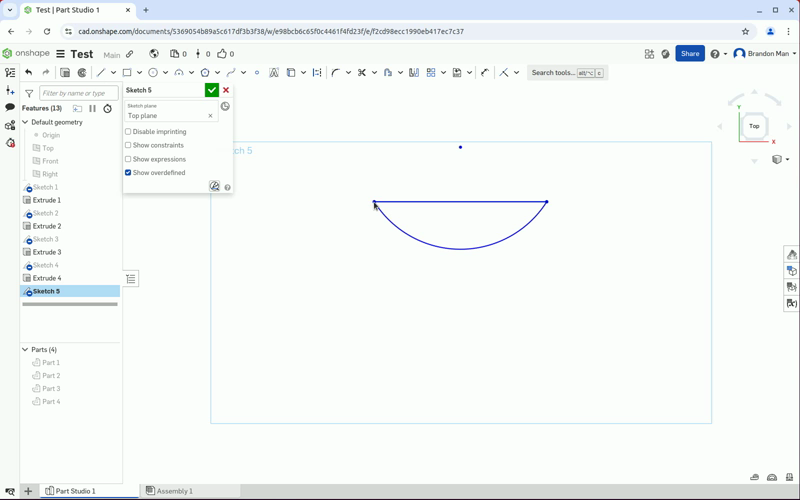
mouse_move(412, 208)
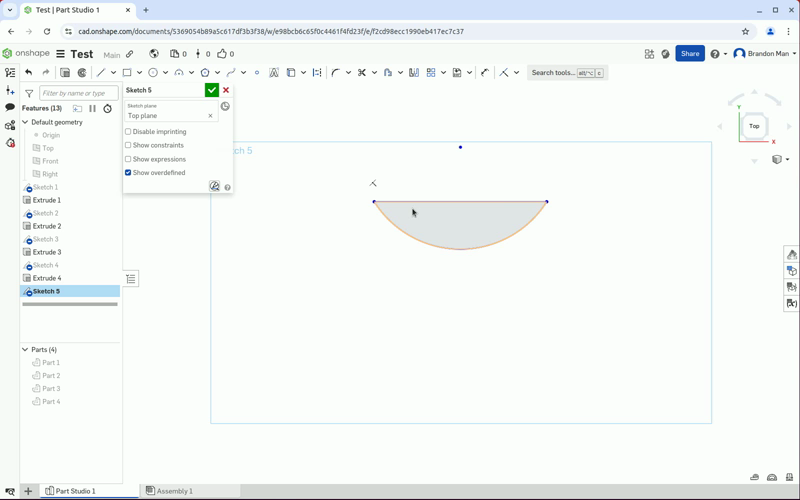
click(412, 208)
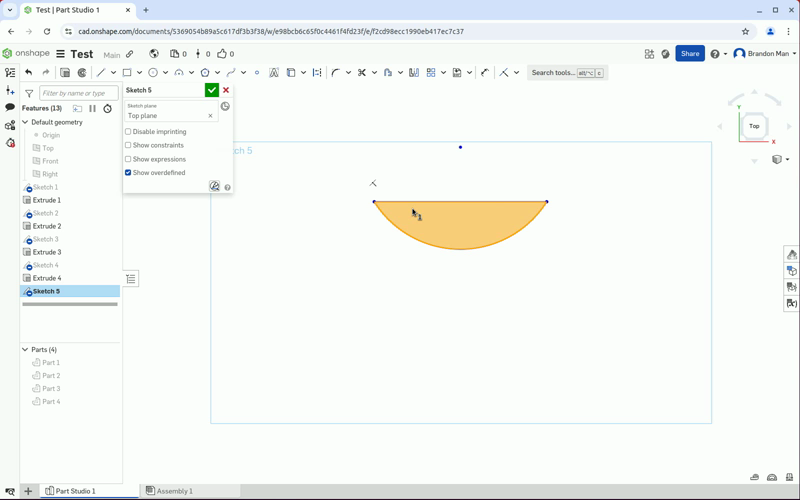
mouse_move(73, 352)
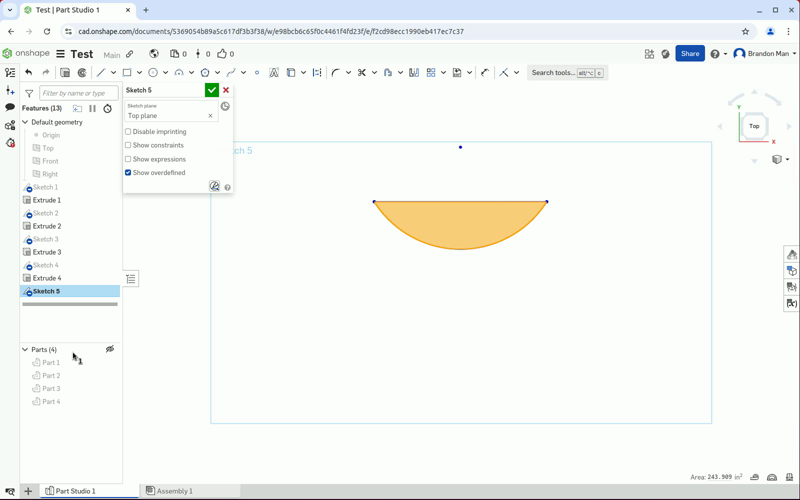
key(shift+y)
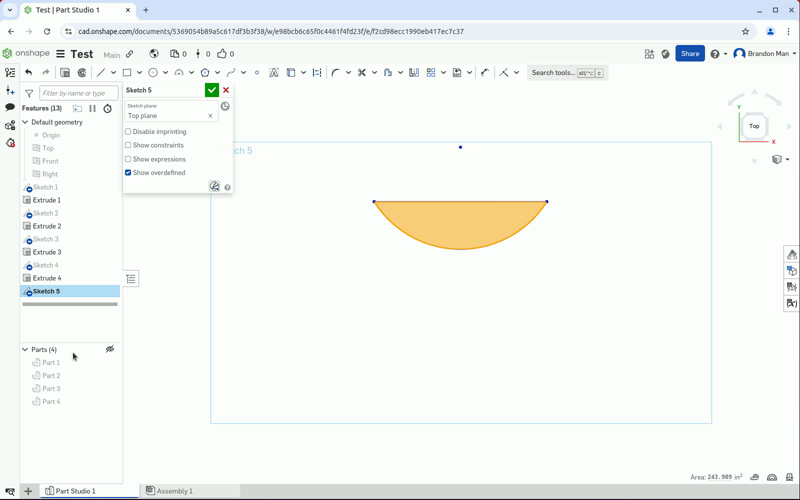
key(shift+e)
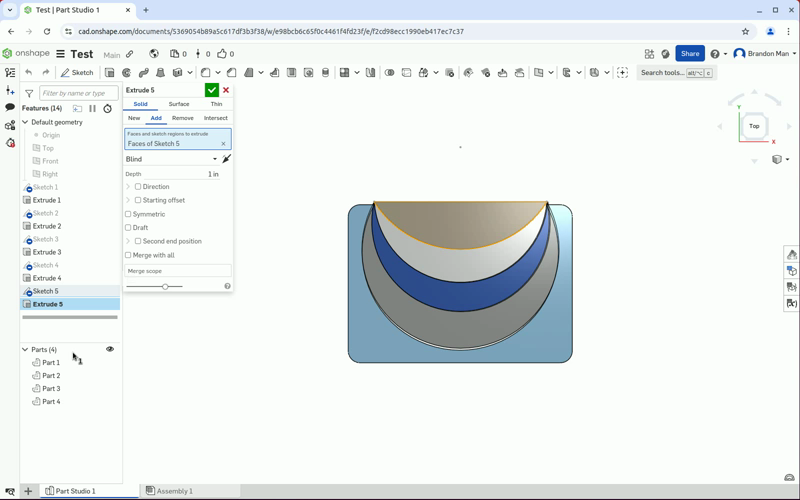
mouse_move(143, 106)
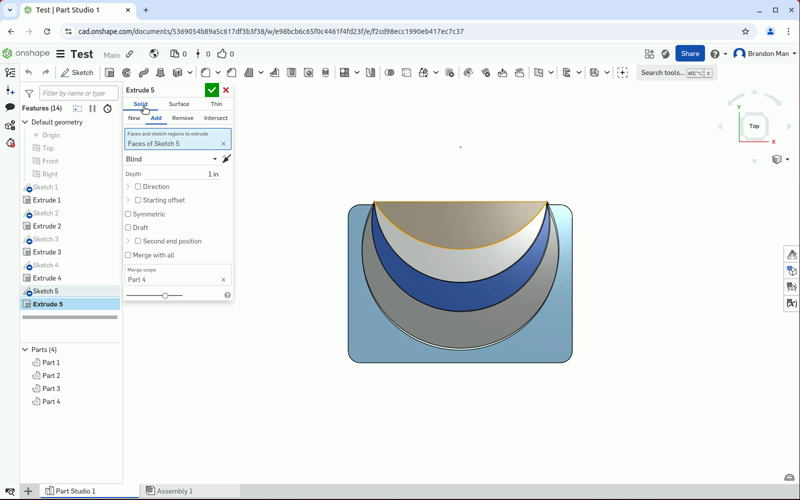
click(143, 106)
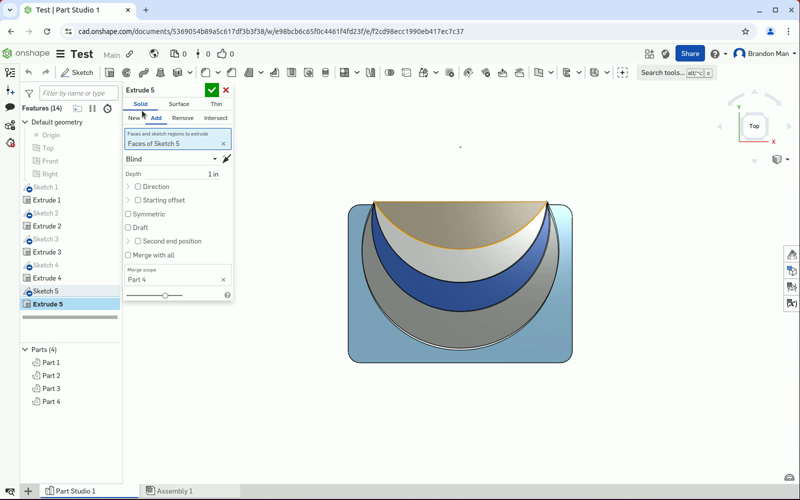
mouse_move(137, 120)
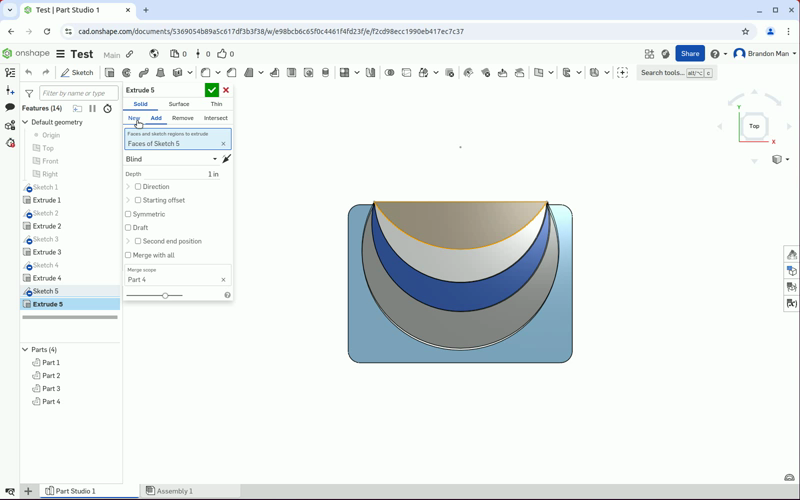
click(137, 120)
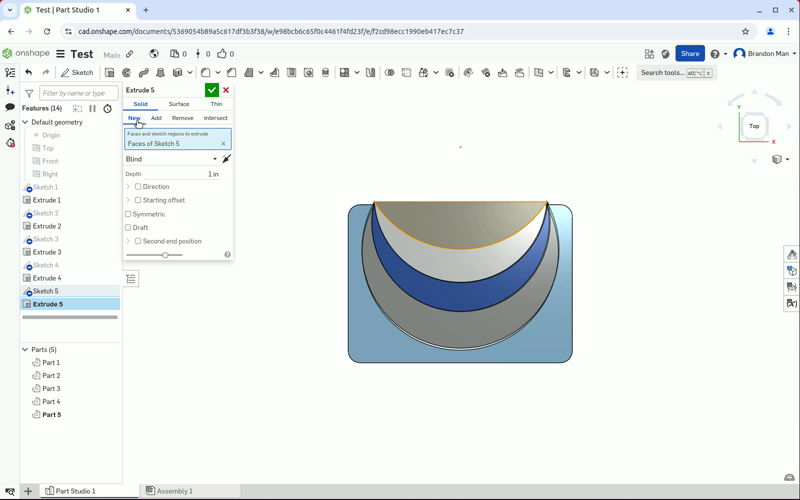
key(tab, 4)
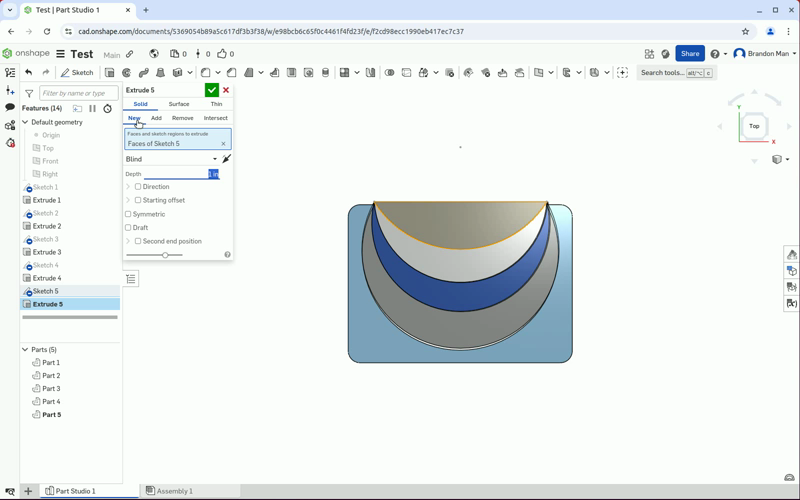
text(2.648)
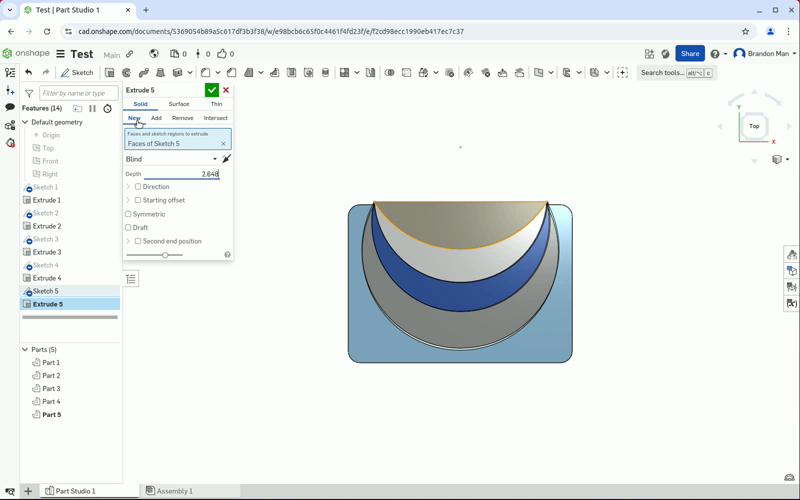
key(enter)
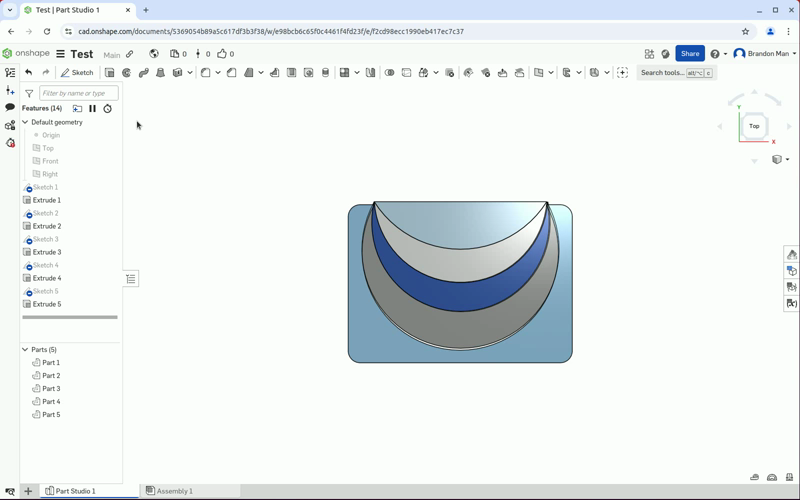
key(shift+h)
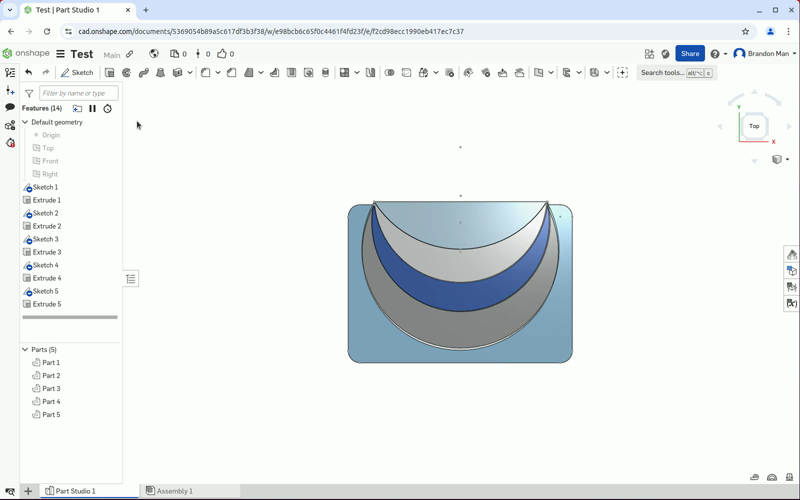
key(shift+h)
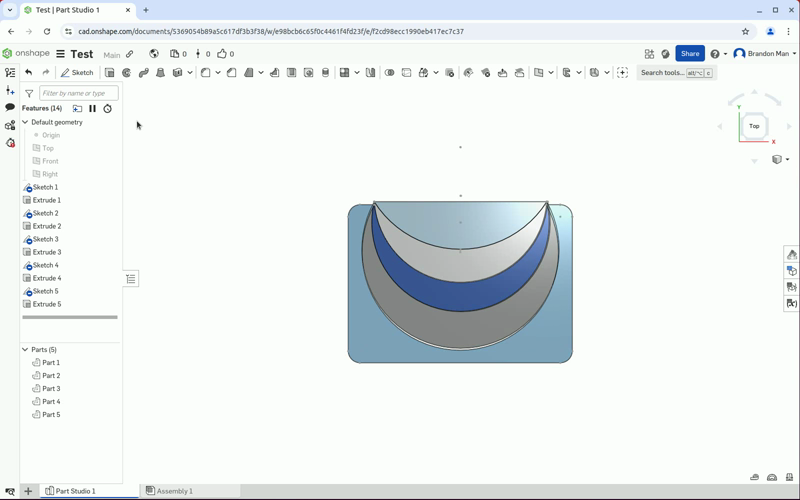
key(shift+7)
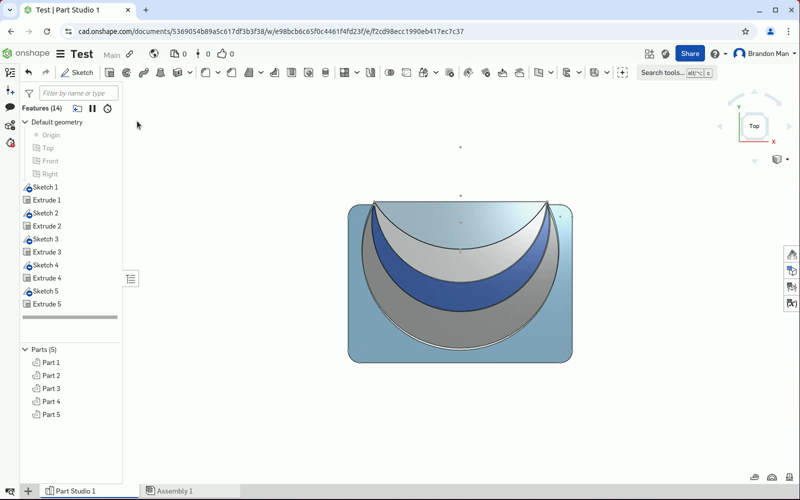
key(up, 3)
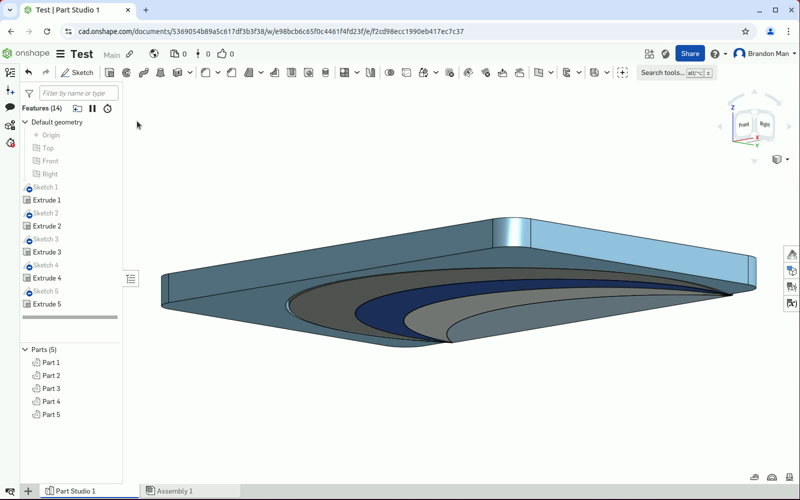
key(left, 3)
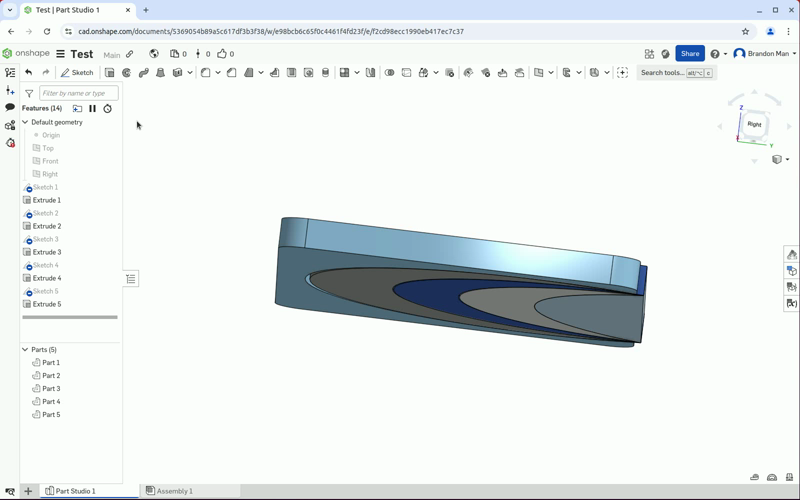
key(right, 3)
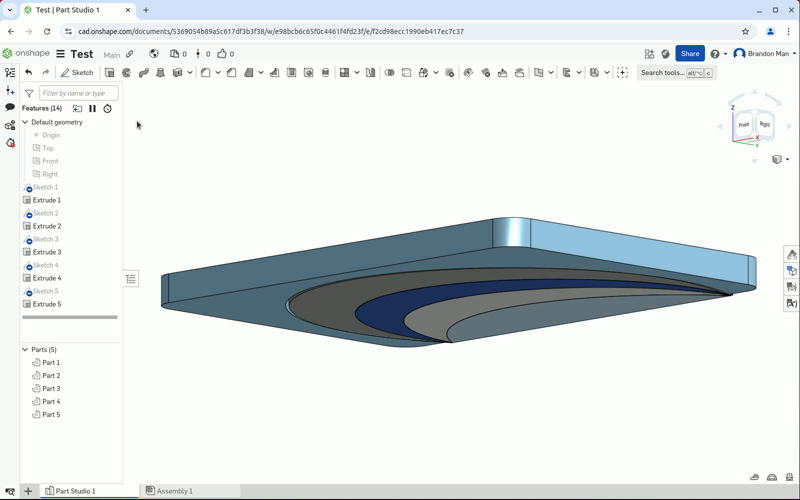
key(down, 3)
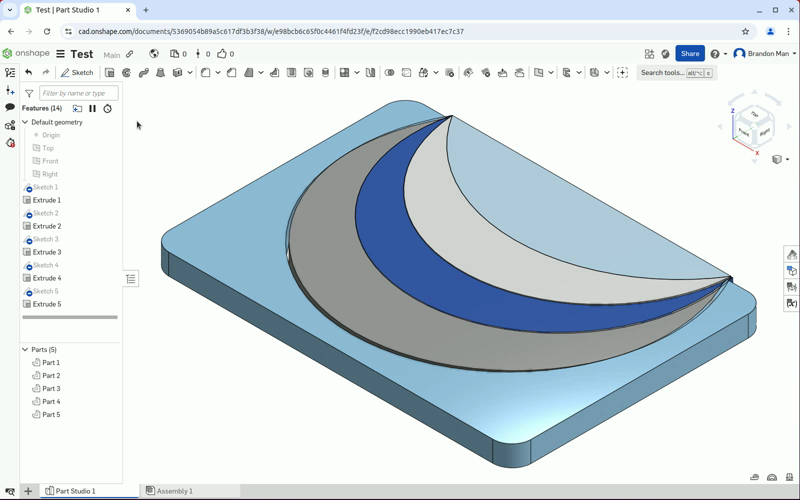
mouse_move(73, 189)
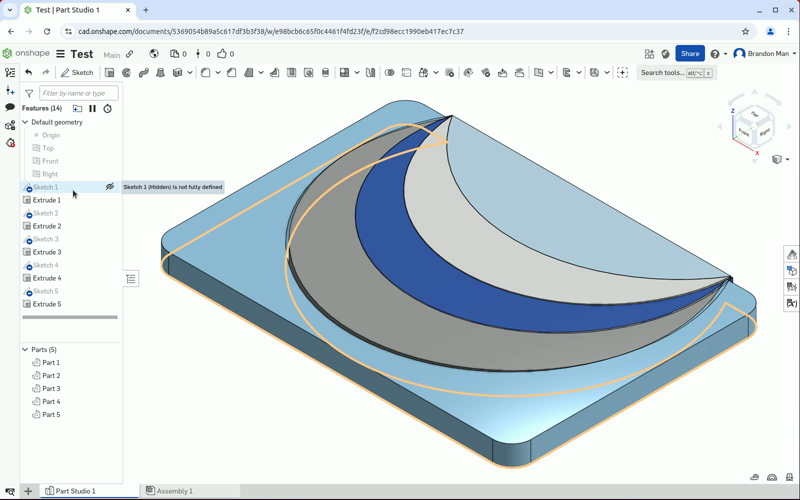
click(73, 189)